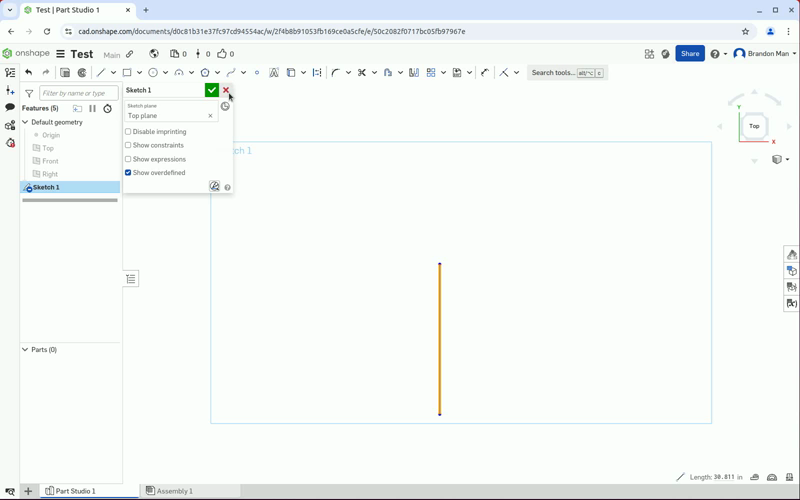
key(shift+h)
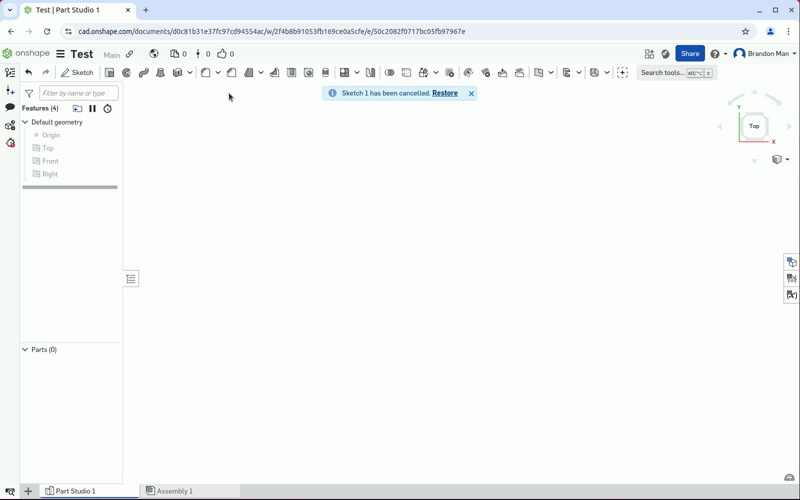
mouse_move(73, 352)
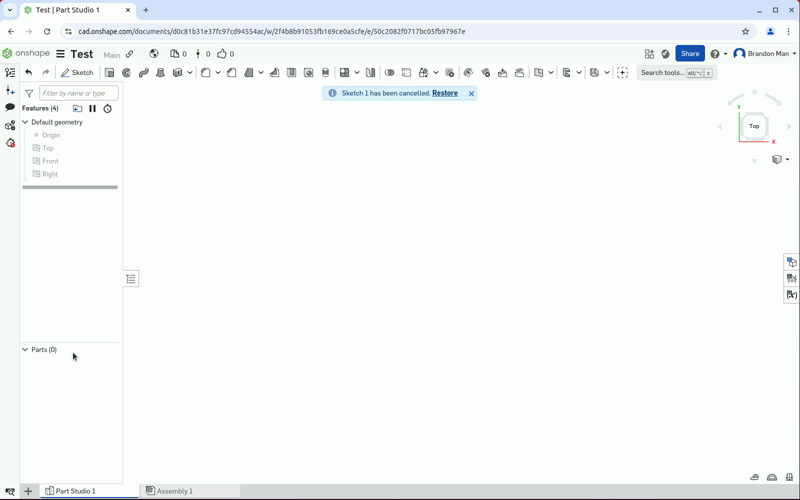
key(y)
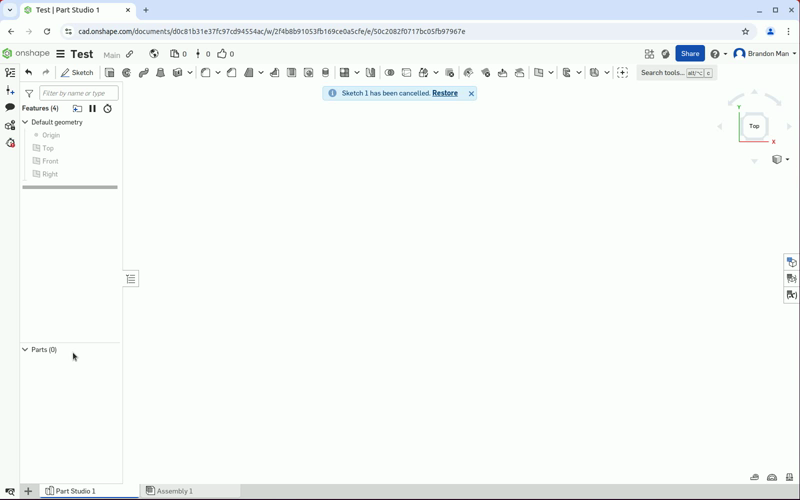
key(shift+p)
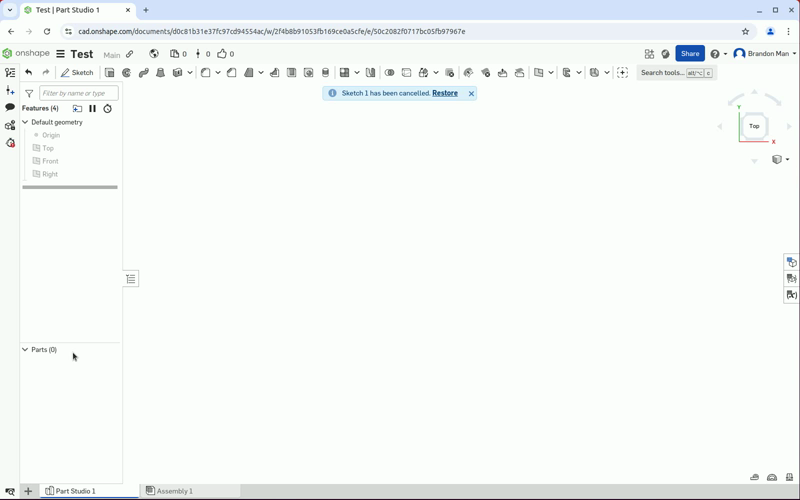
key(space)
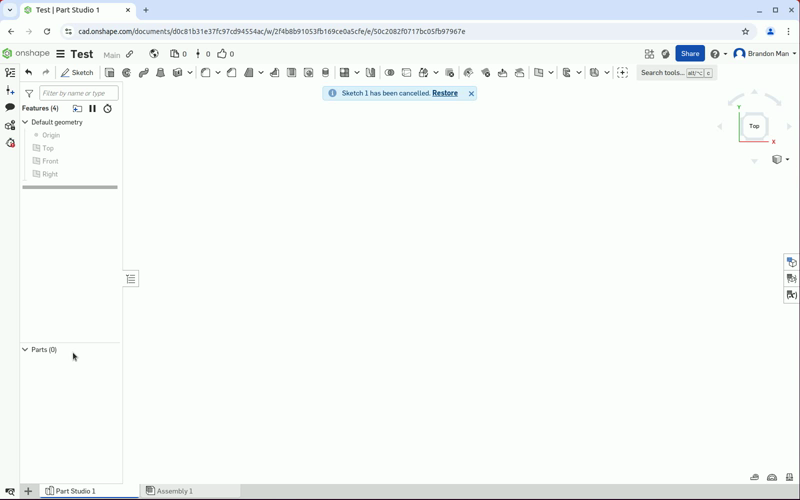
key_down(shift)
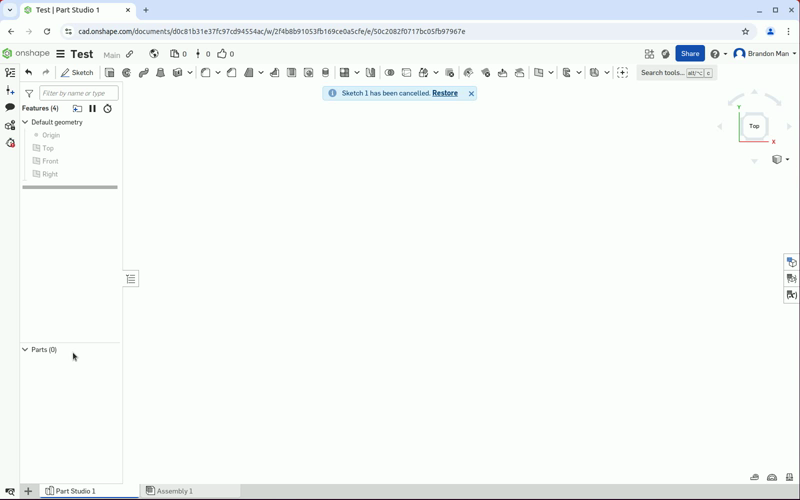
key(up)
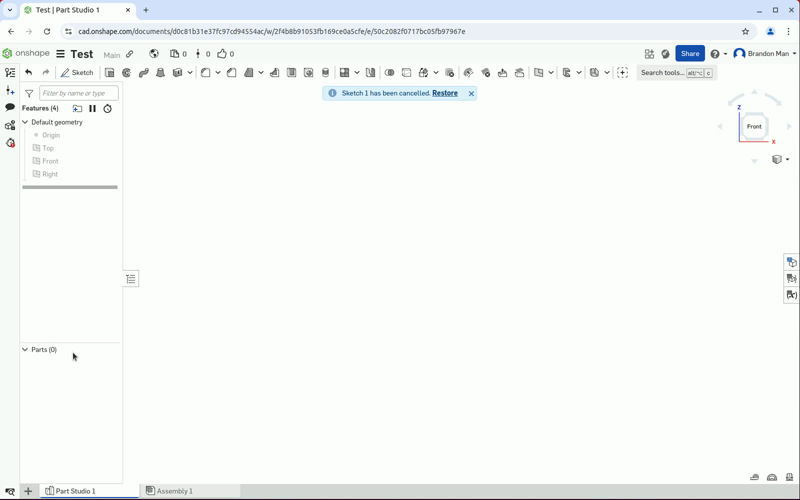
key_up(shift)
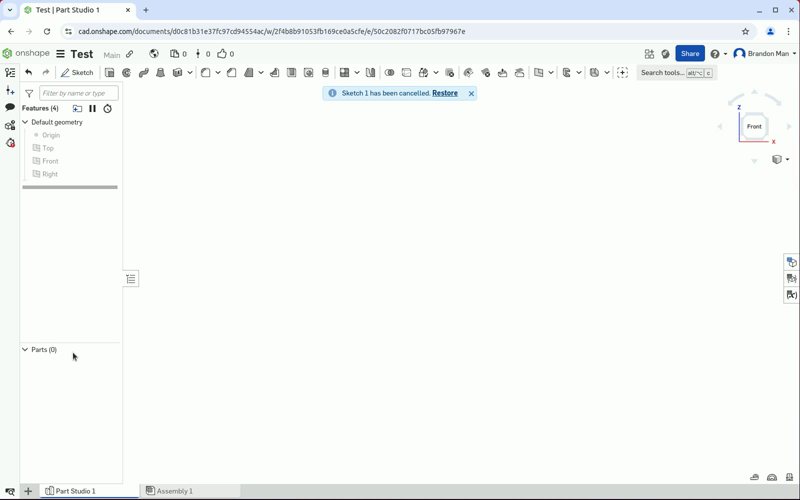
mouse_move(73, 352)
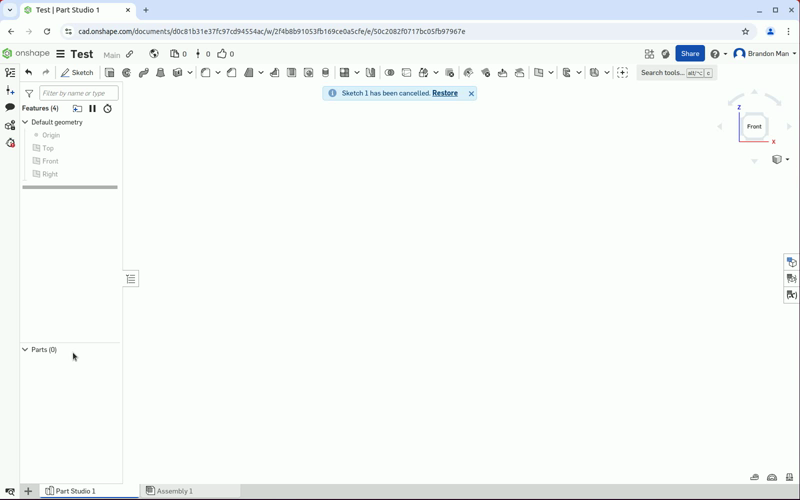
key(shift+y)
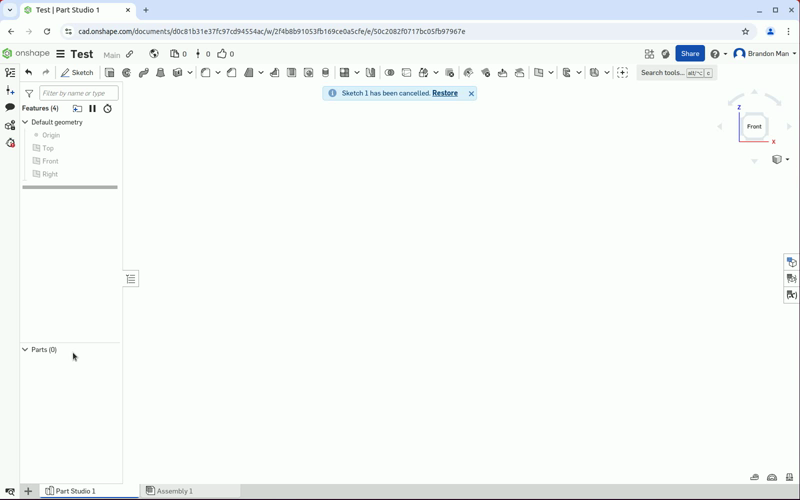
key(shift+s)
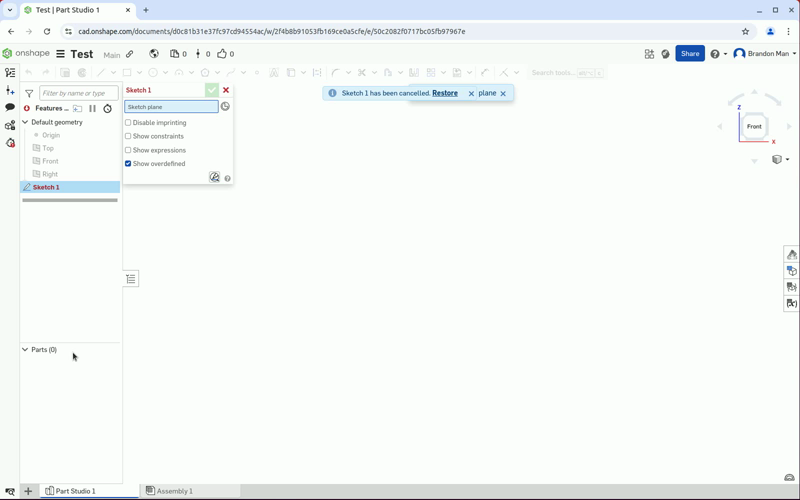
mouse_move(73, 163)
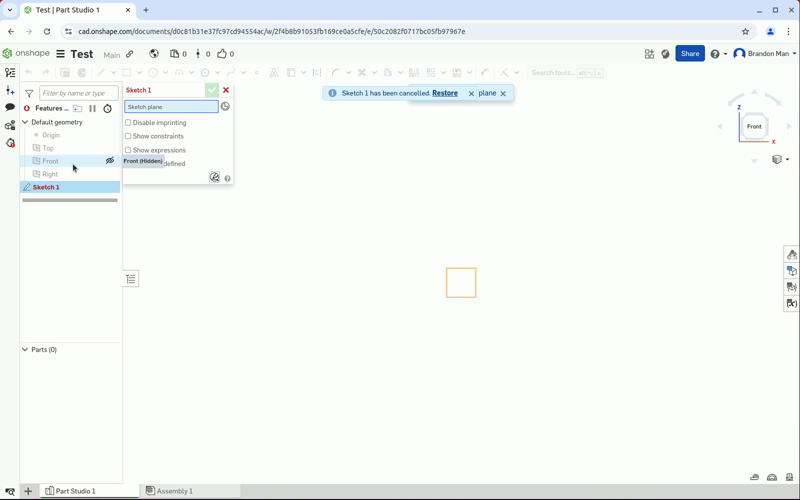
click(73, 163)
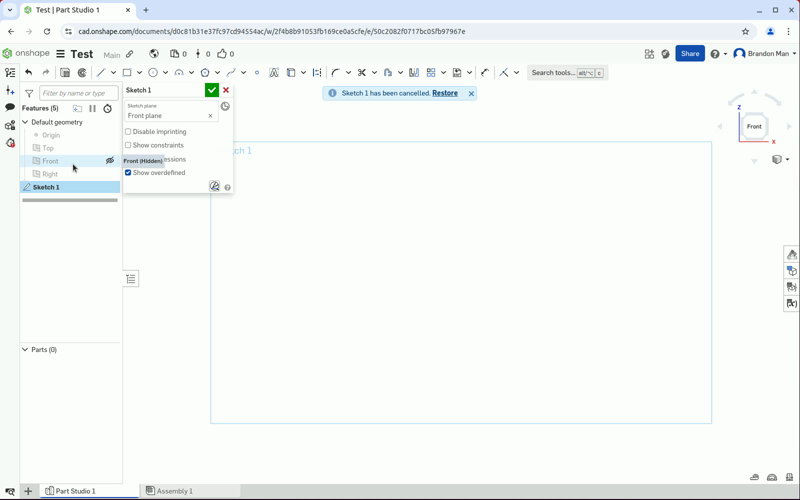
mouse_move(73, 352)
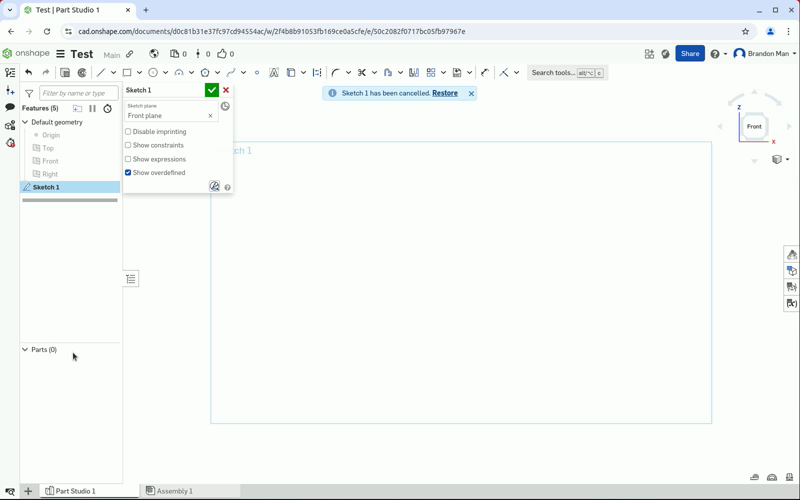
key(y)
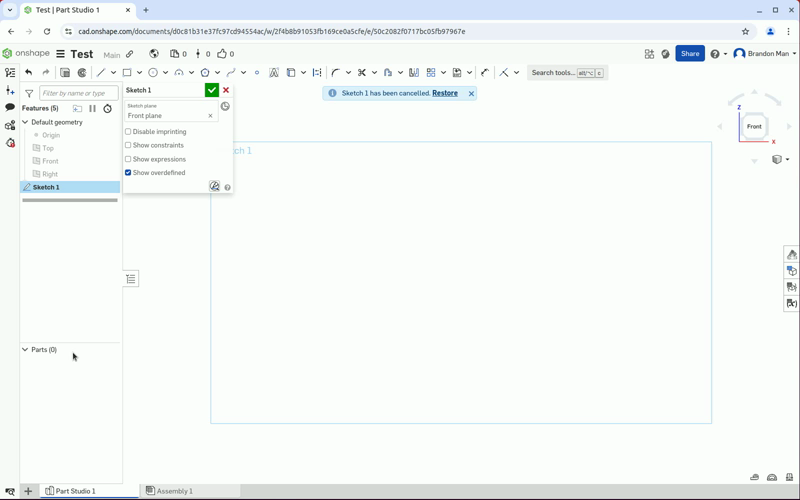
key(l)
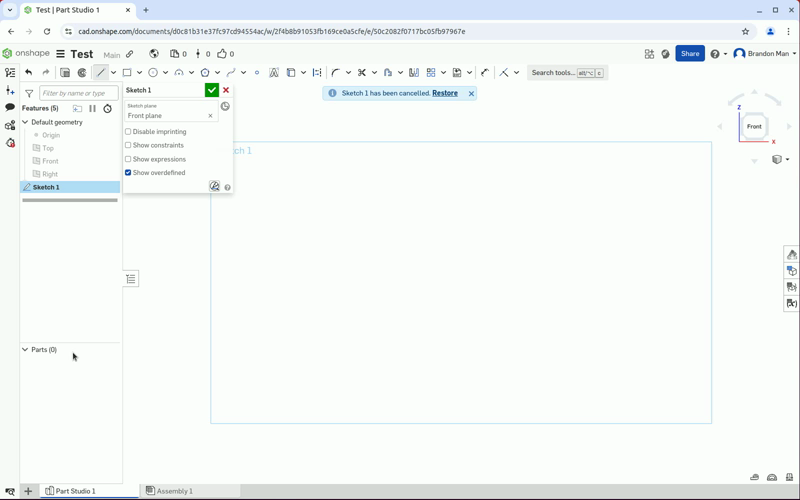
key_down(shift)
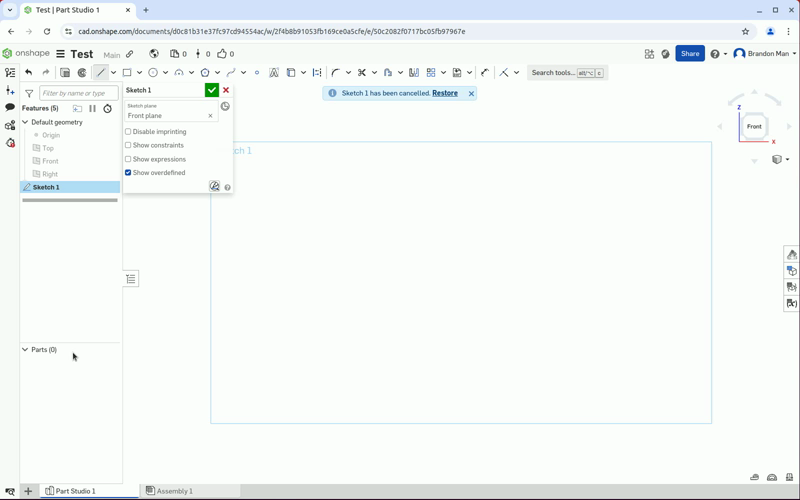
mouse_move(545, 282)
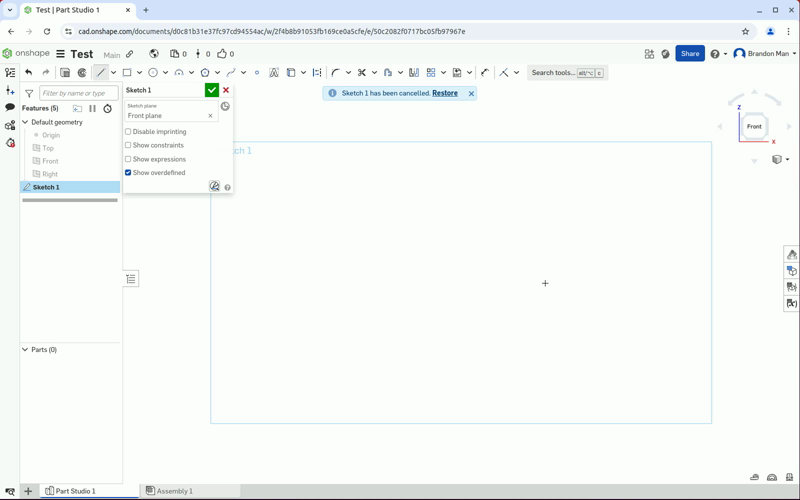
click(545, 282)
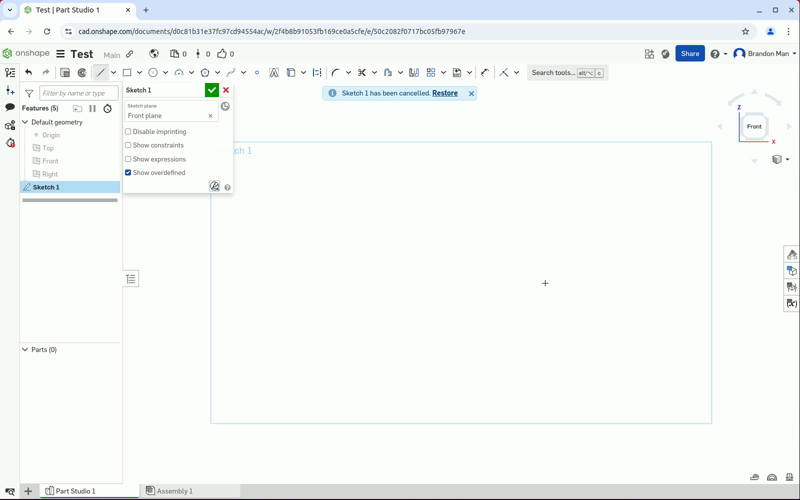
key_up(shift)
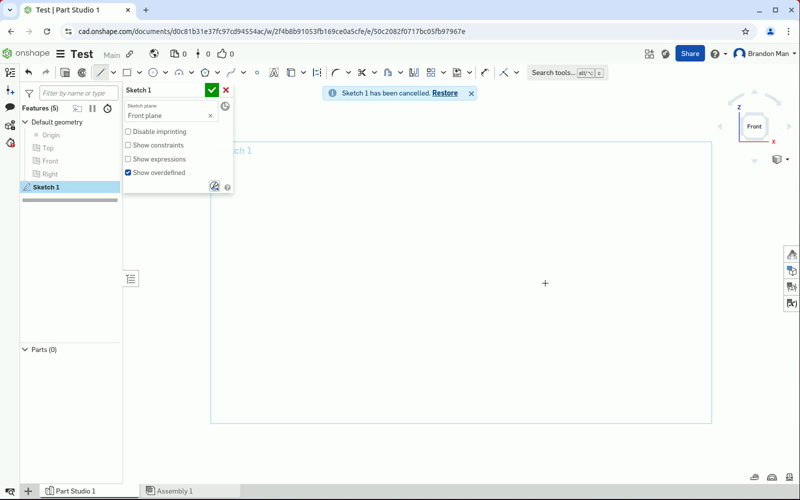
key_down(shift)
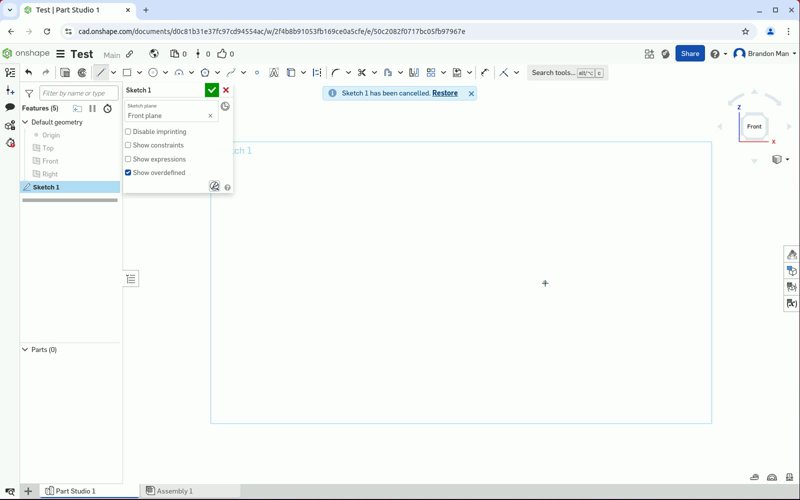
mouse_move(575, 282)
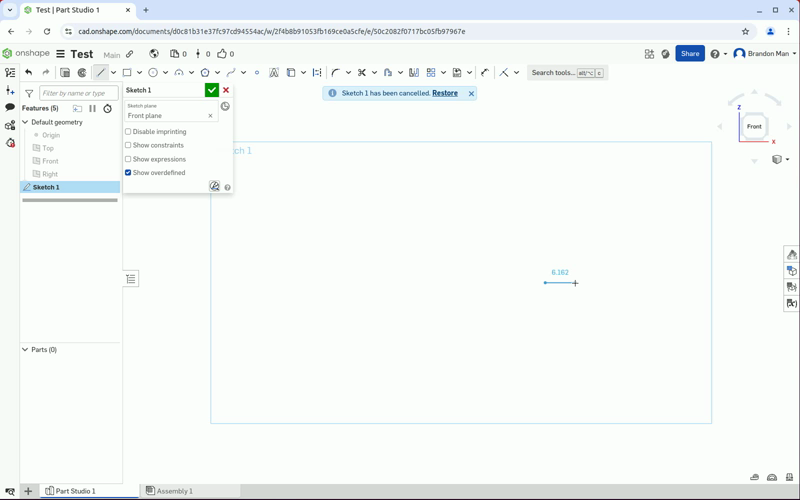
mouse_move(560, 292)
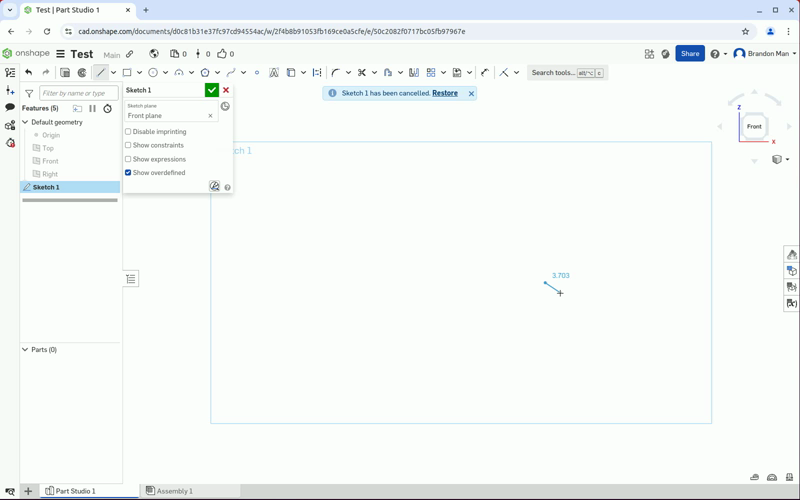
click(560, 292)
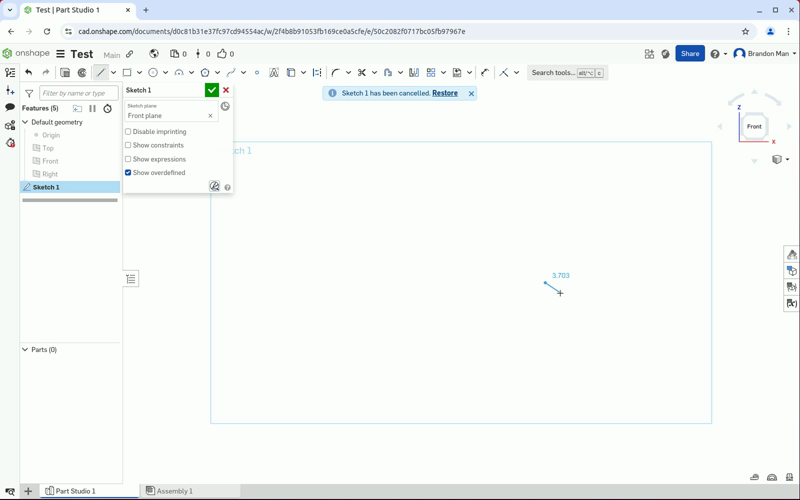
key_up(shift)
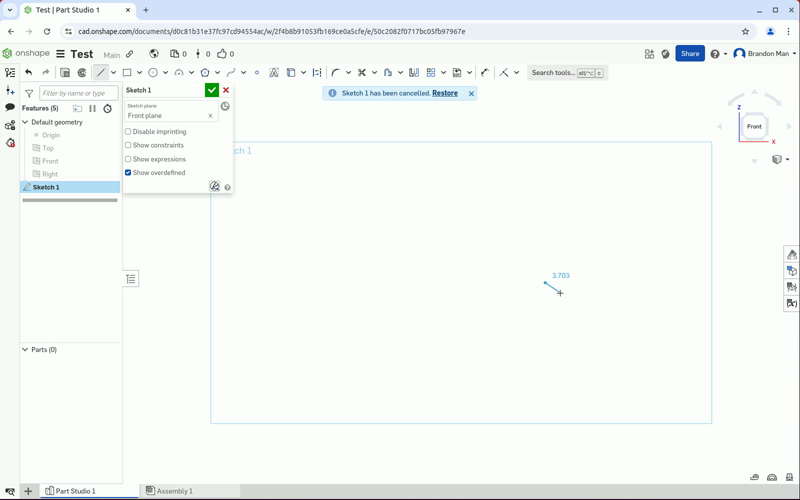
key(esc)
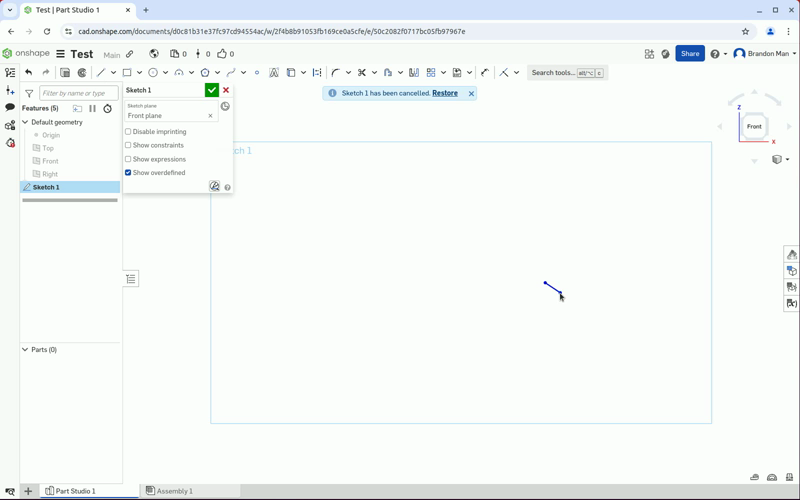
key(a)
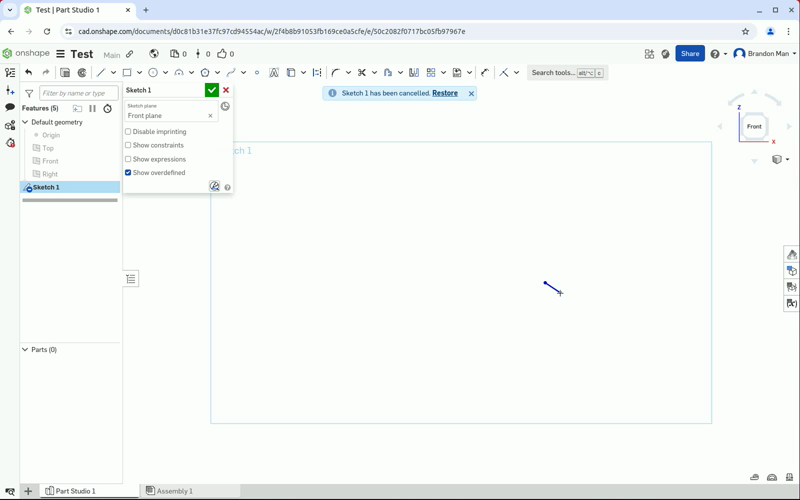
mouse_move(560, 292)
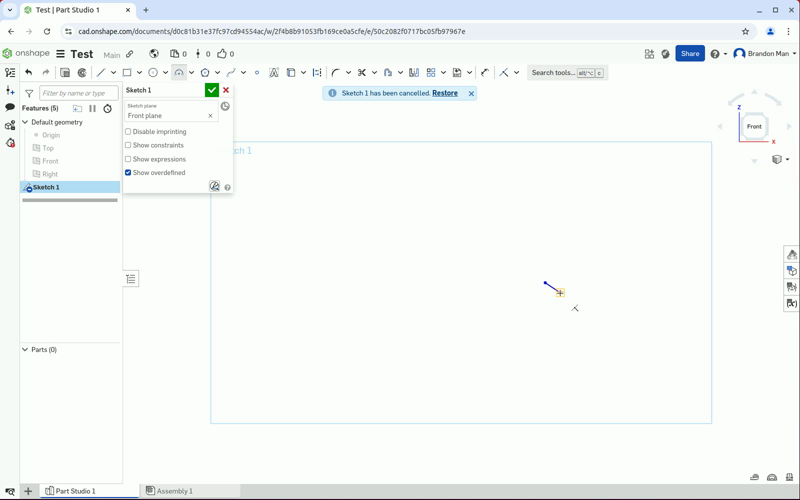
click(560, 292)
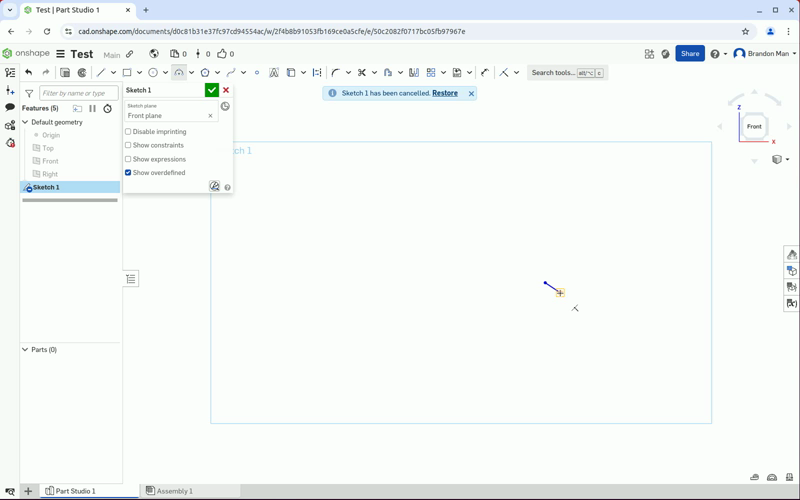
key_down(shift)
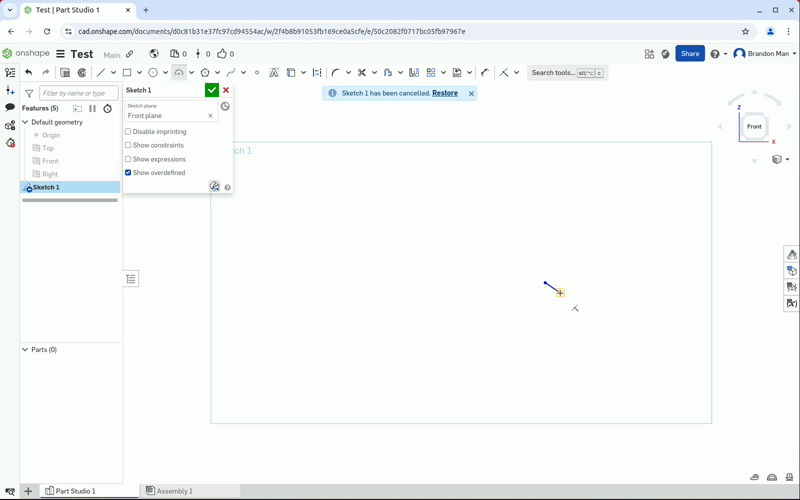
mouse_move(560, 273)
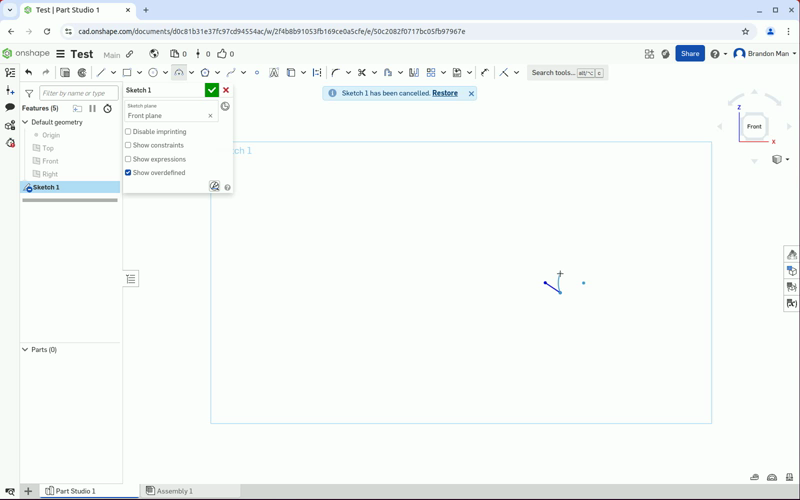
click(560, 273)
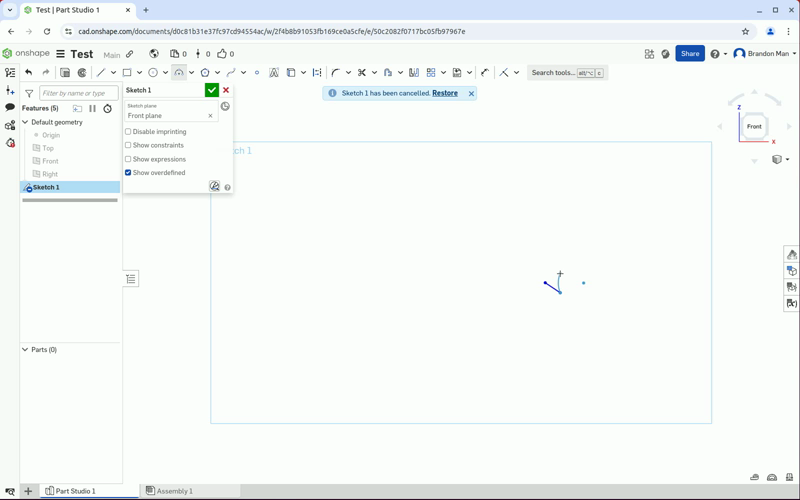
mouse_move(365, 282)
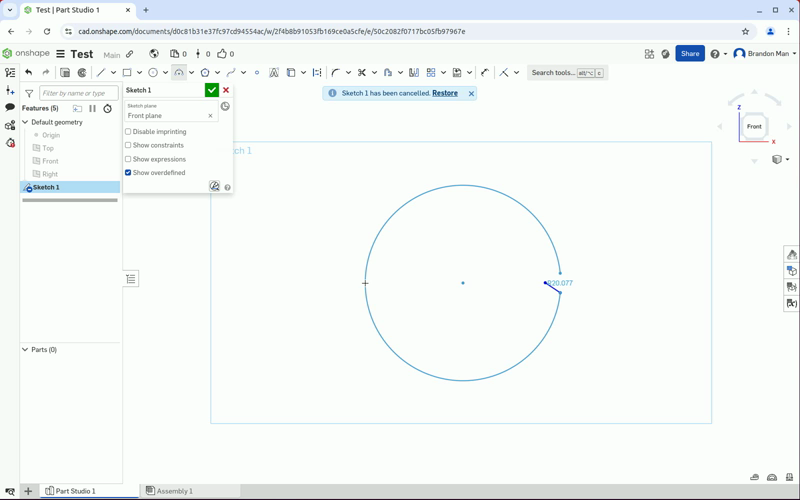
click(365, 282)
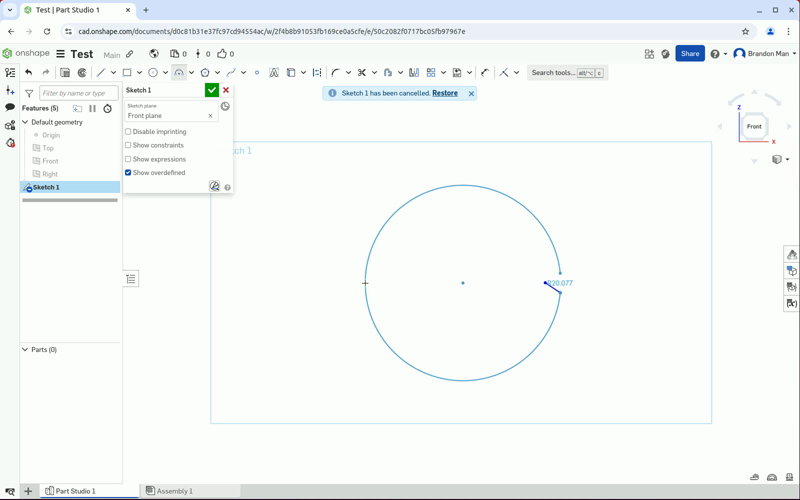
key_up(shift)
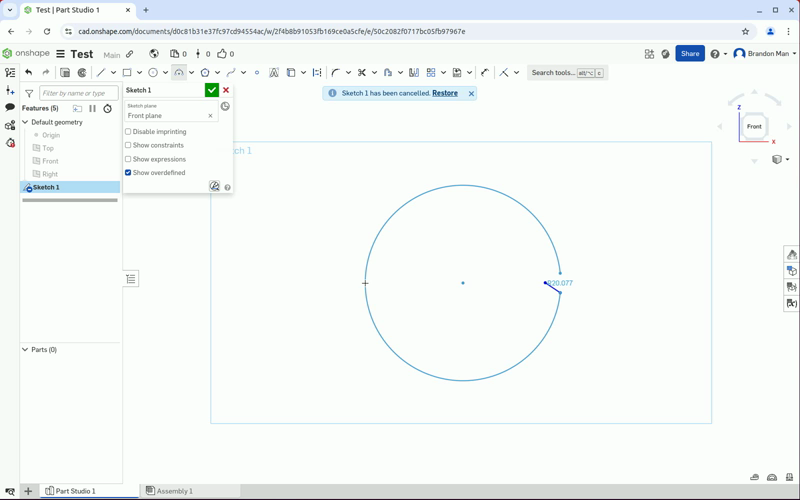
key(esc)
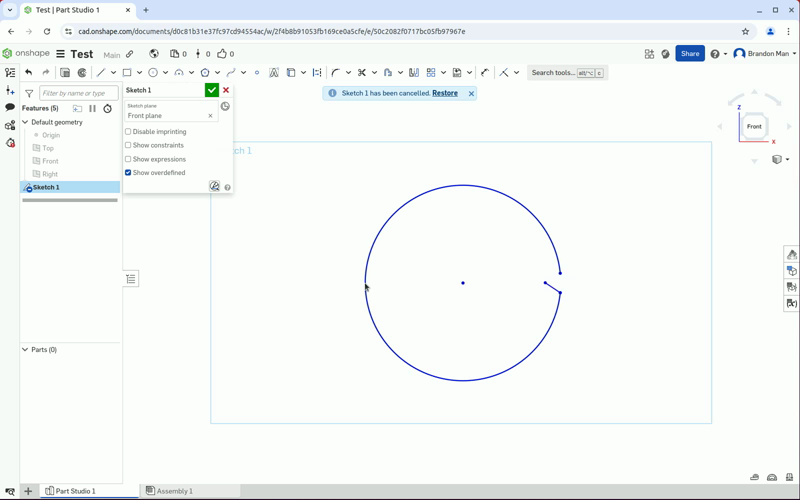
key(l)
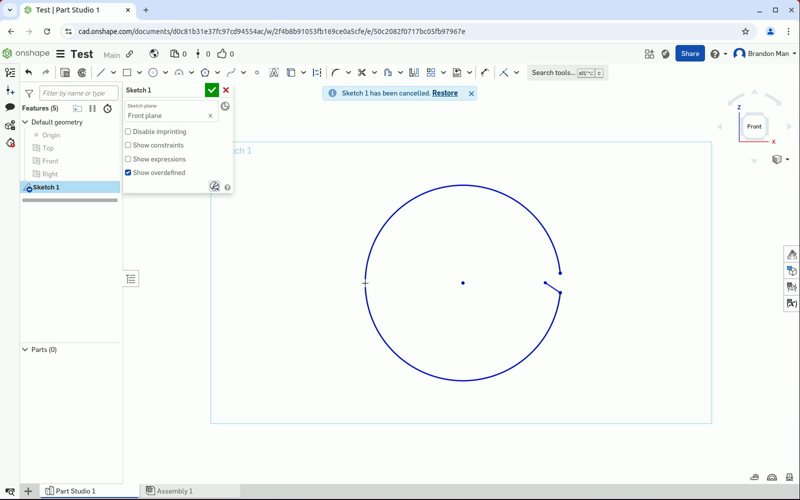
mouse_move(560, 273)
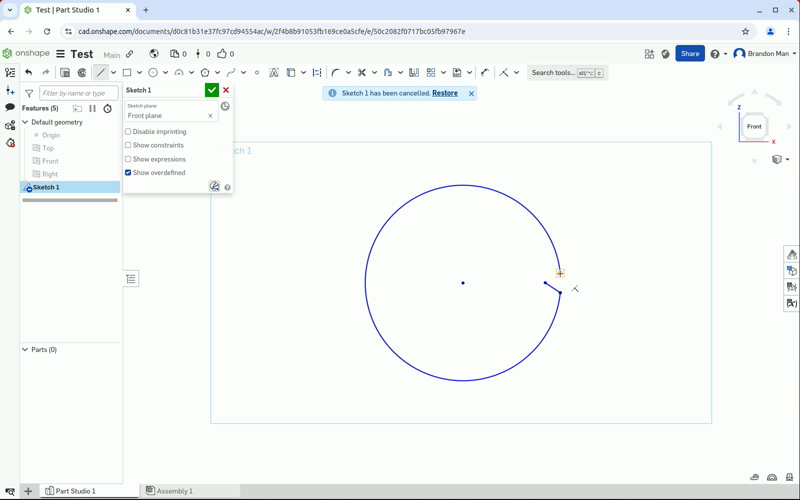
click(560, 273)
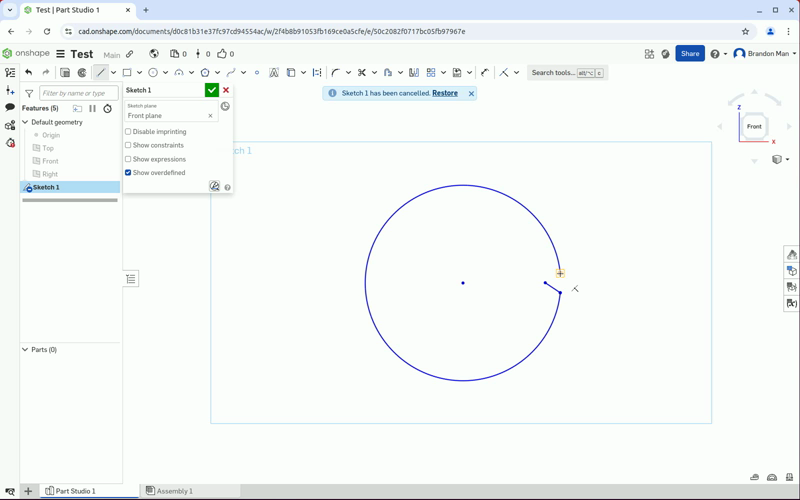
mouse_move(589, 273)
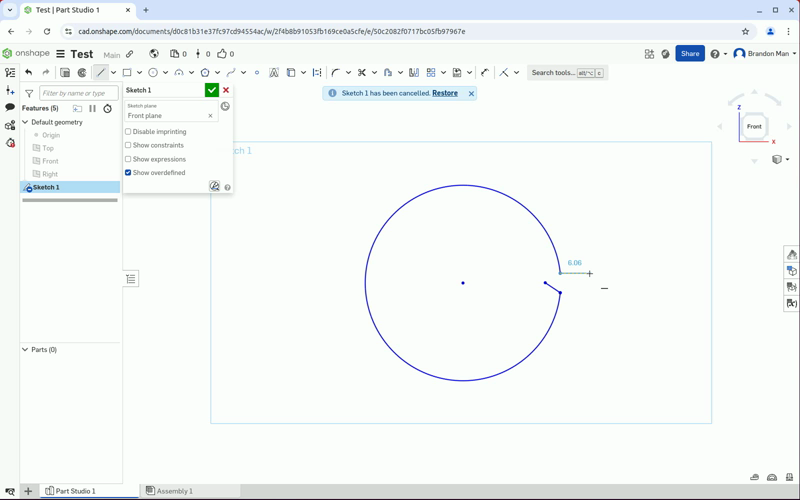
key_down(shift)
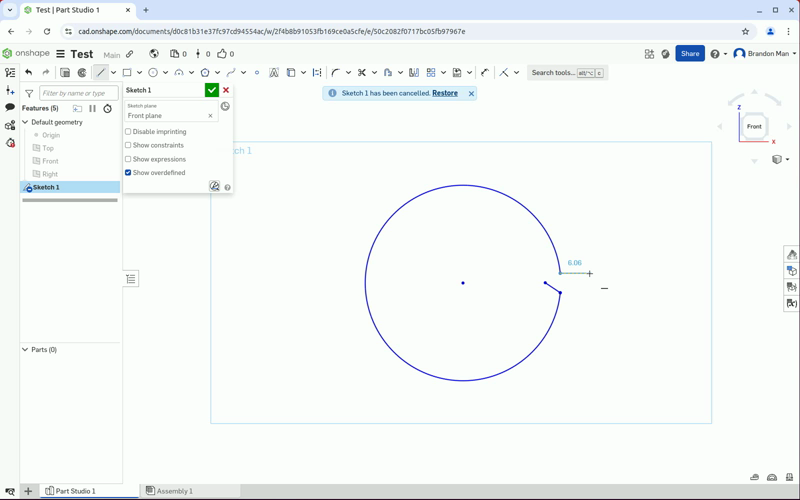
mouse_move(545, 282)
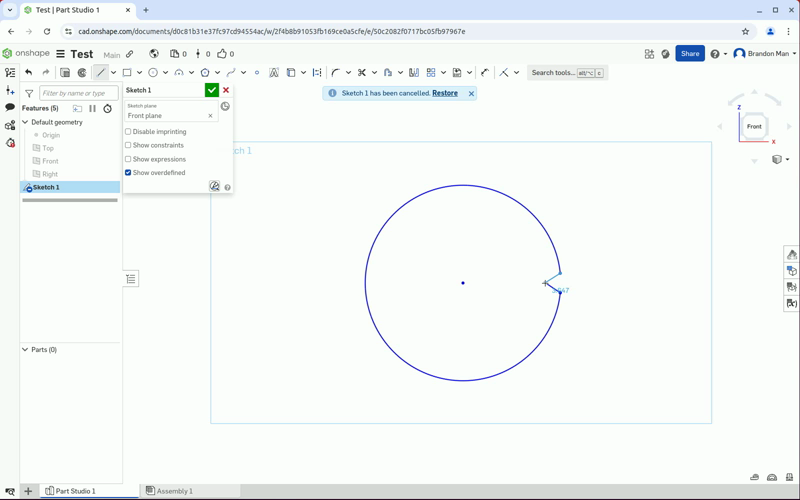
key_up(shift)
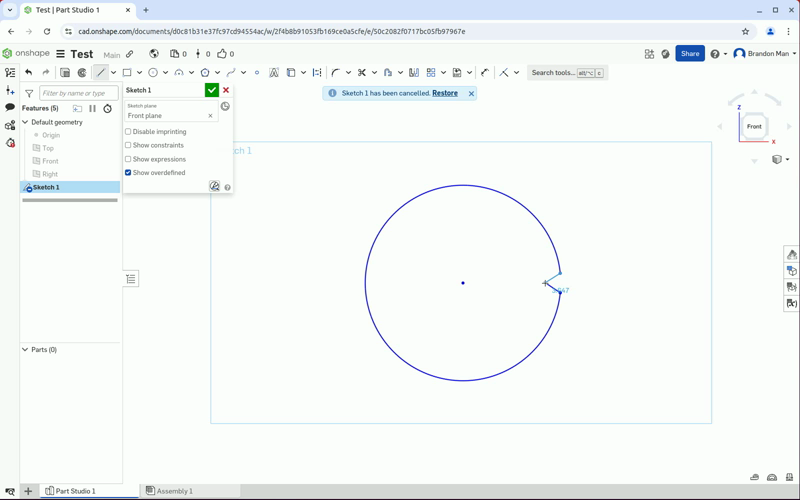
click(545, 282)
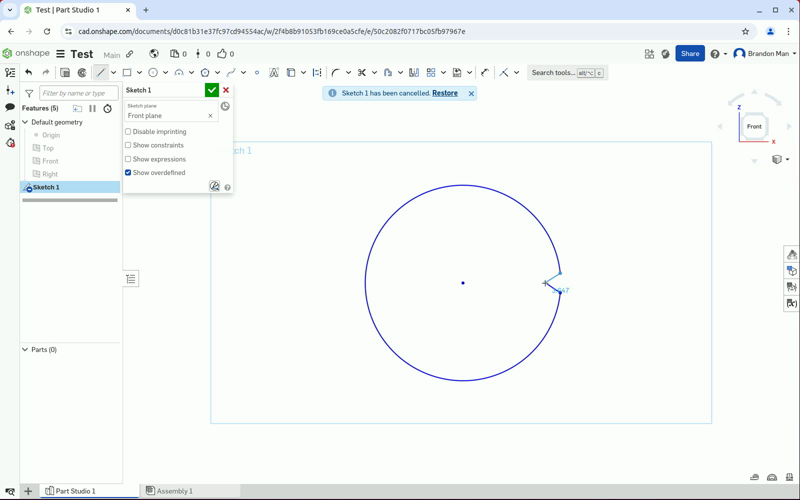
key(esc)
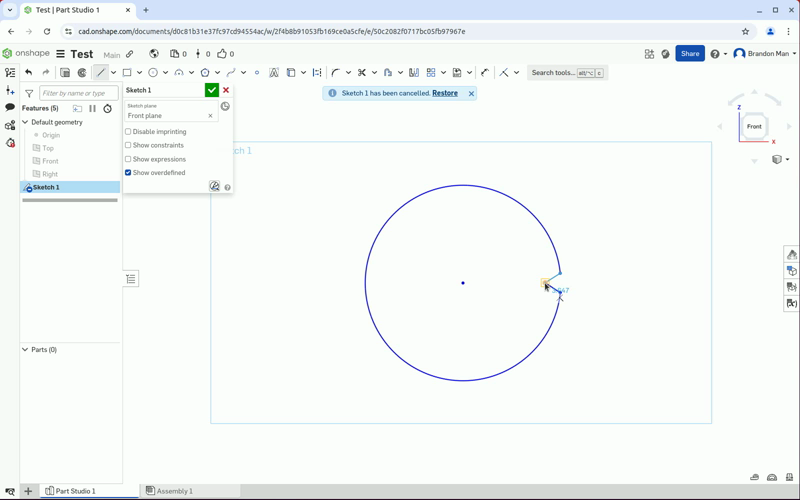
mouse_move(509, 340)
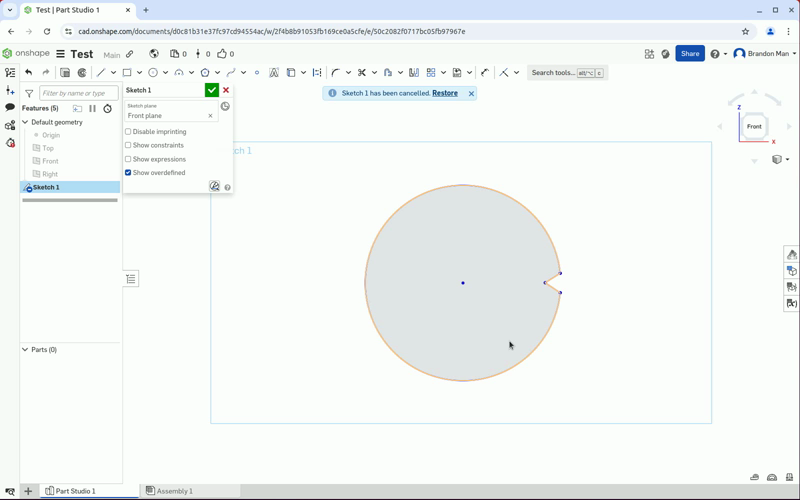
click(509, 340)
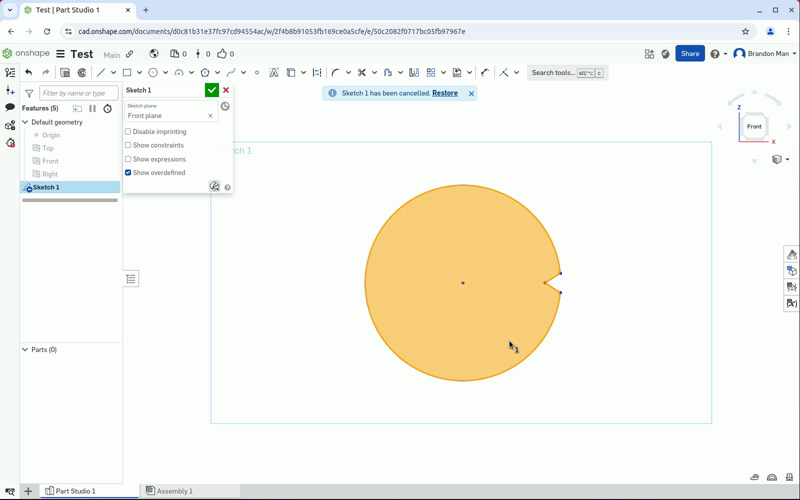
mouse_move(73, 352)
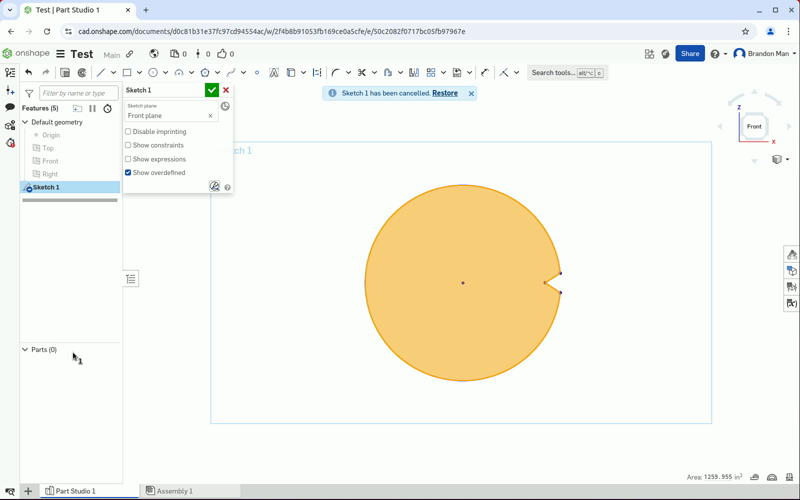
key(shift+y)
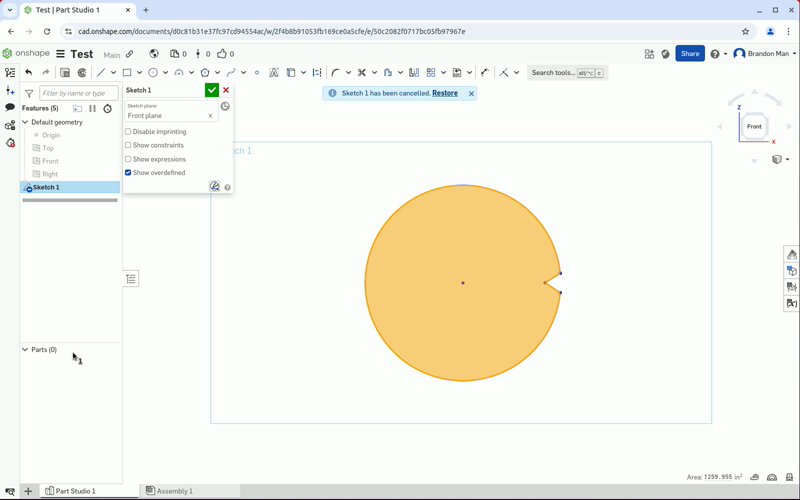
key(shift+e)
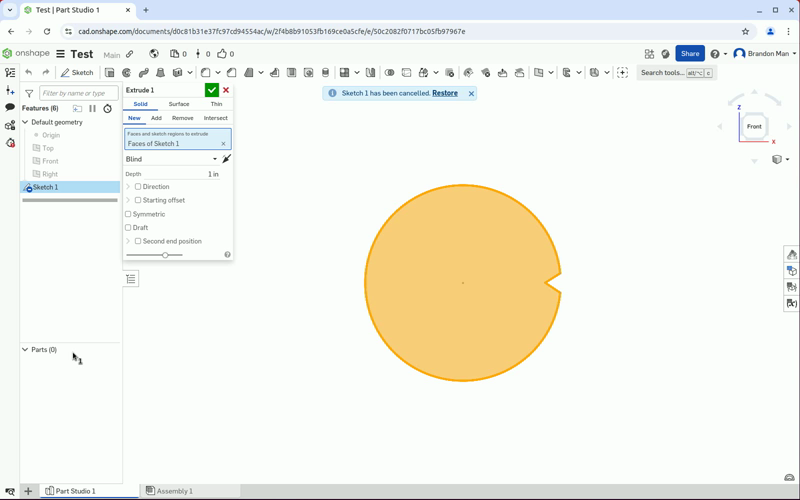
mouse_move(143, 106)
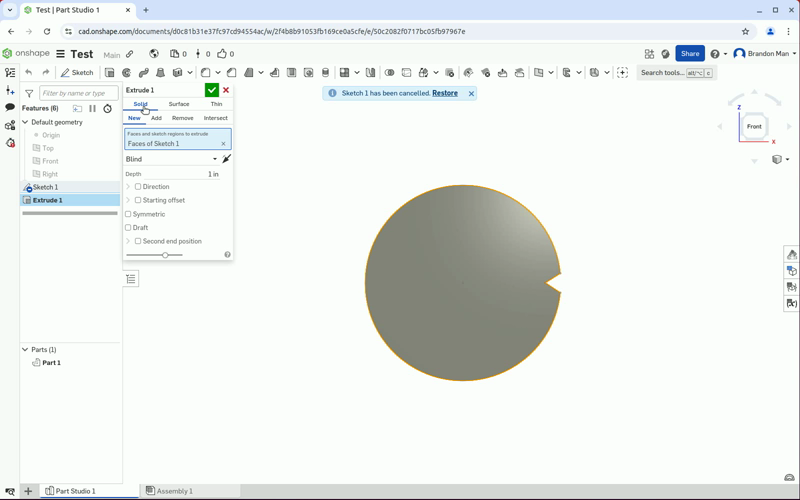
click(143, 106)
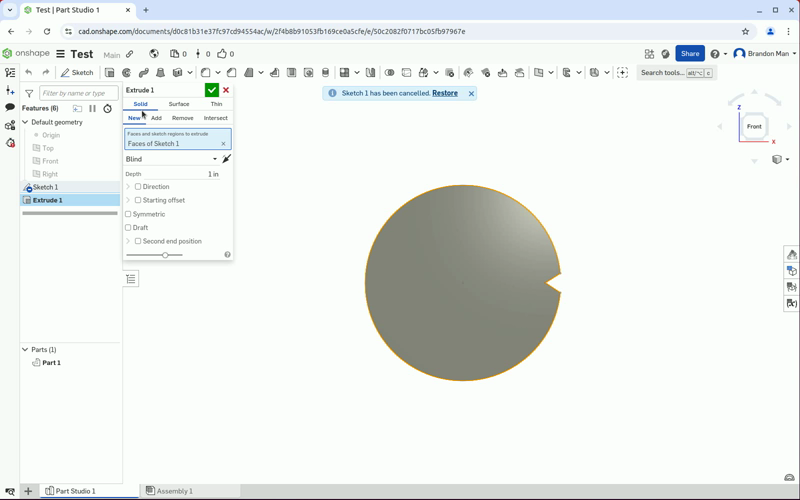
mouse_move(137, 120)
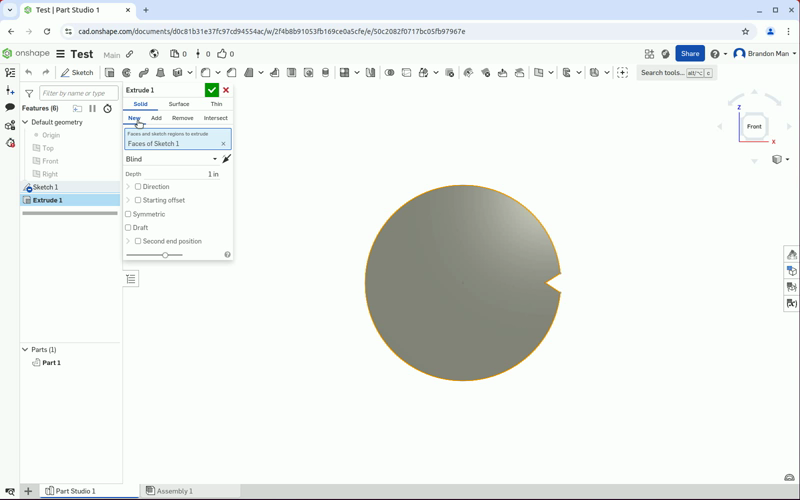
click(137, 120)
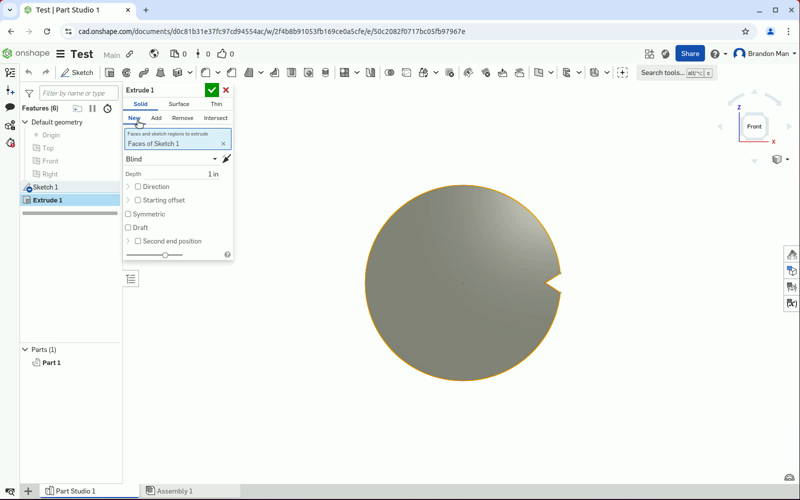
key(tab, 4)
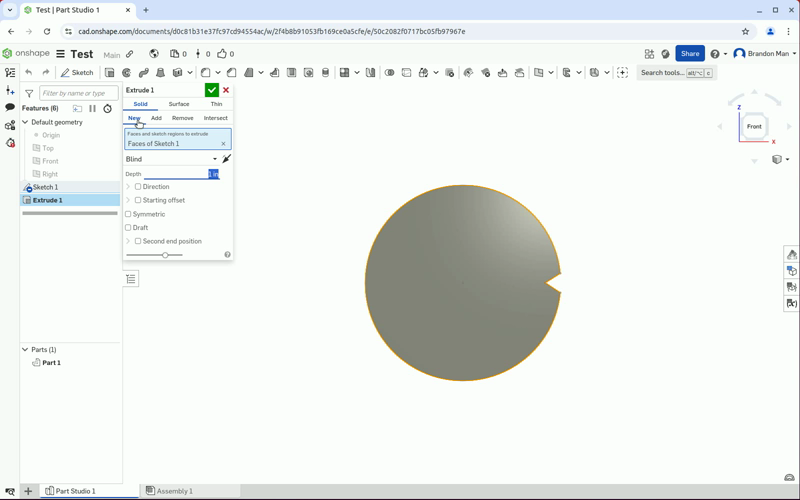
text(10.832)
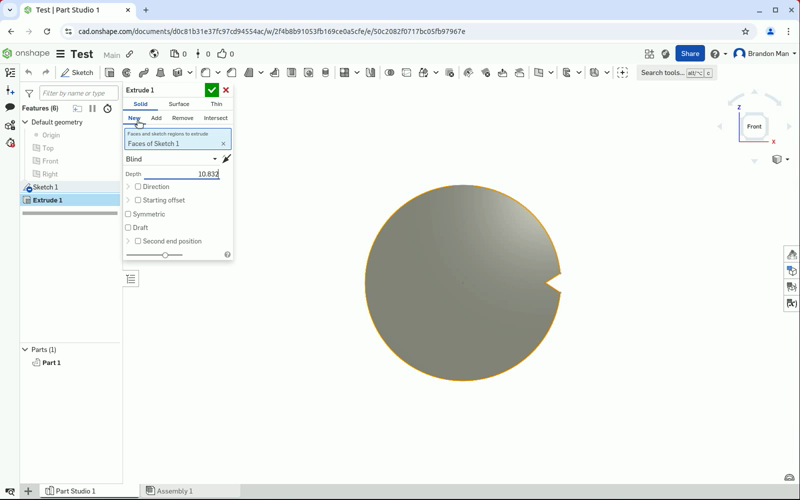
key(enter)
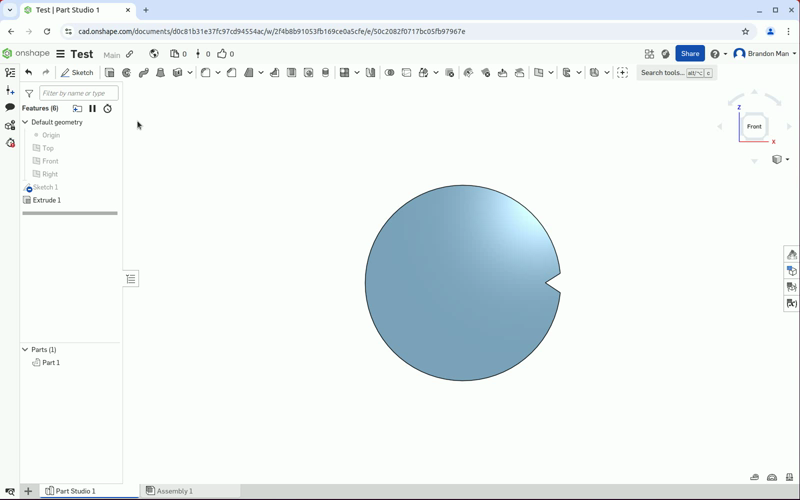
key(shift+h)
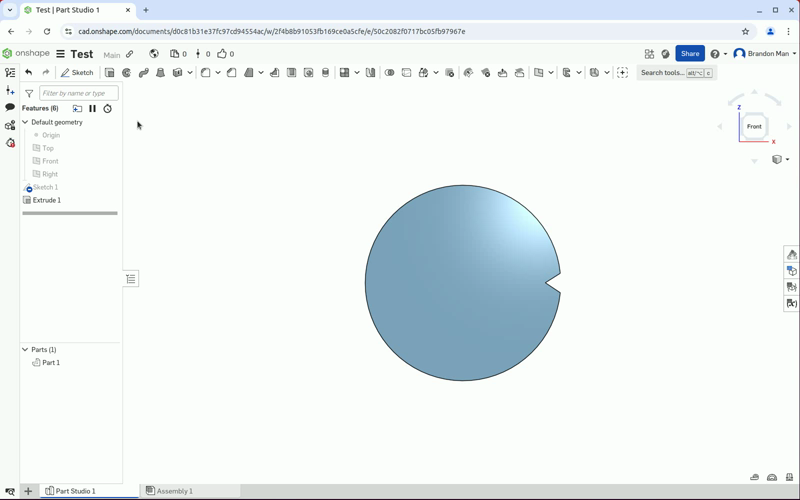
key(shift+h)
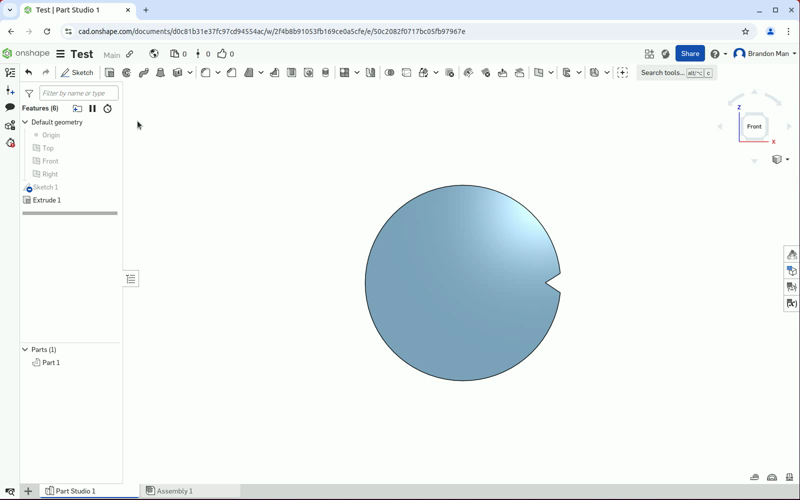
mouse_move(73, 189)
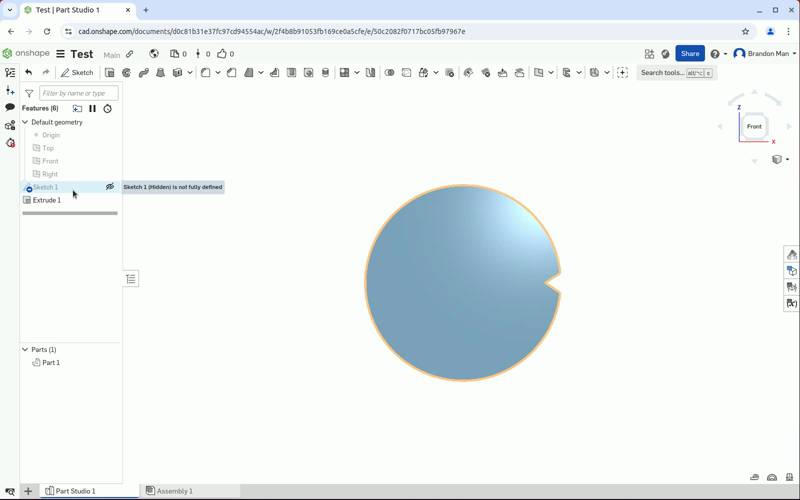
click(73, 189)
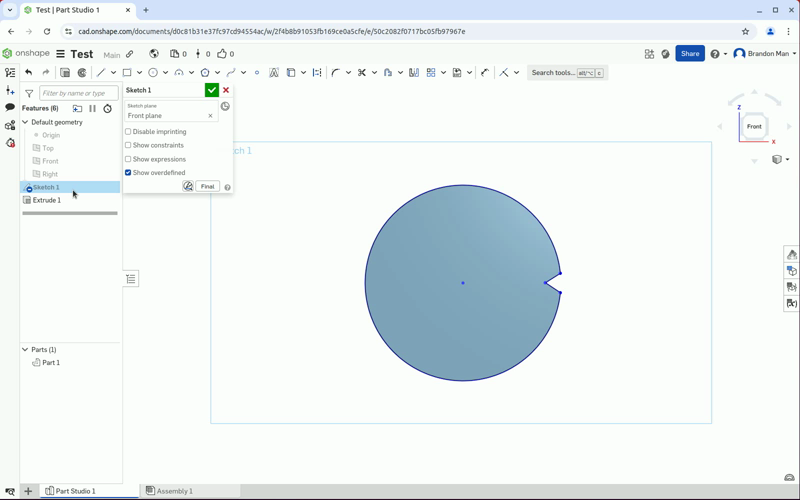
mouse_move(229, 92)
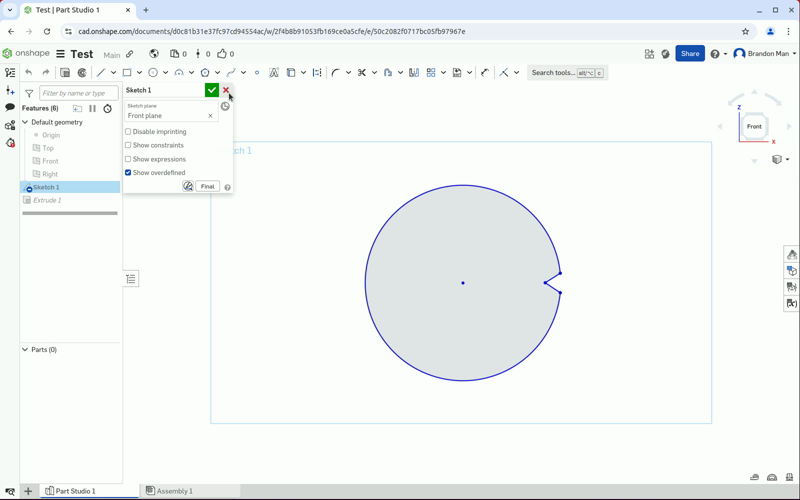
click(229, 92)
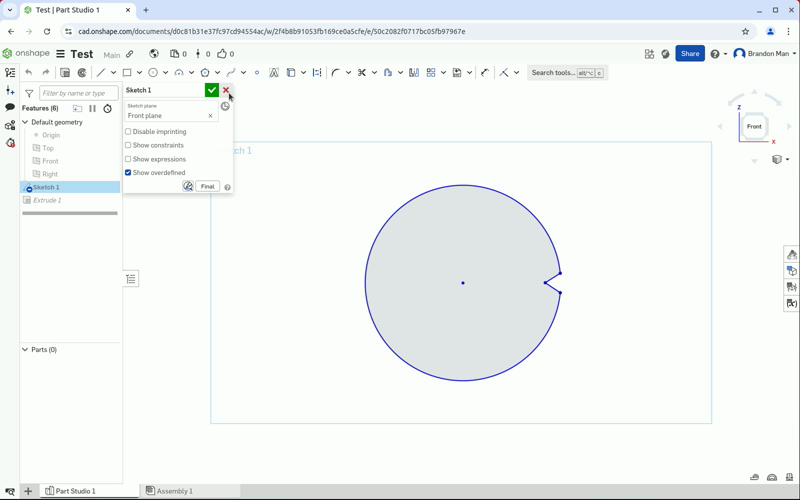
key(shift+s)
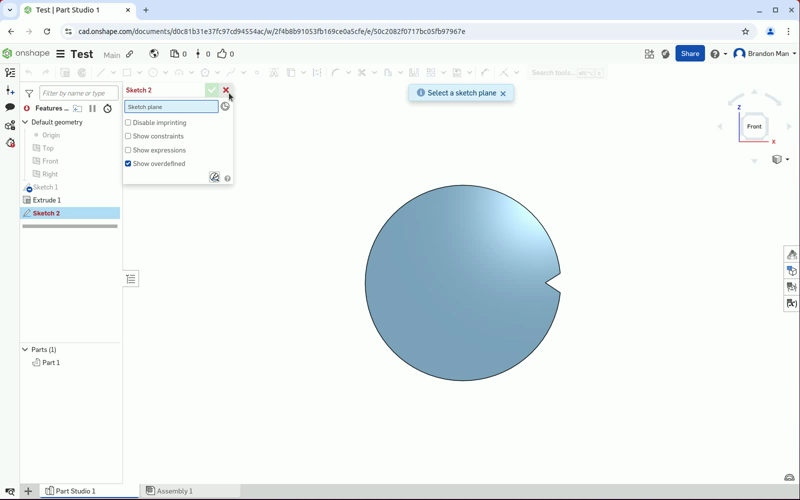
mouse_move(73, 163)
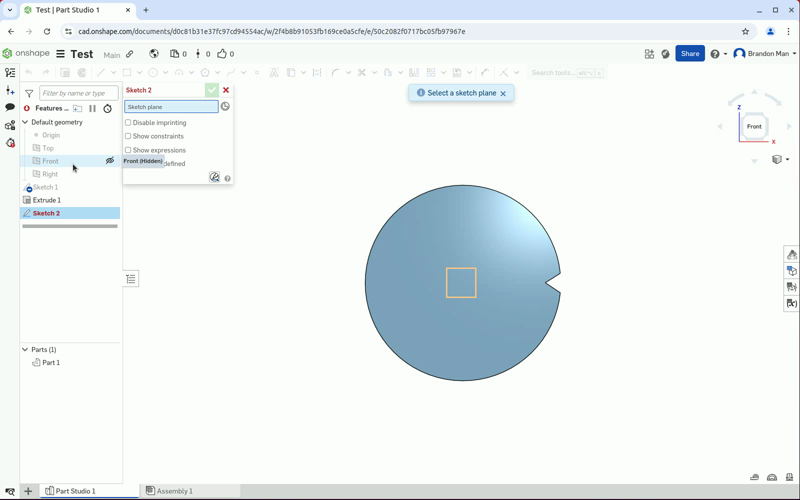
click(73, 163)
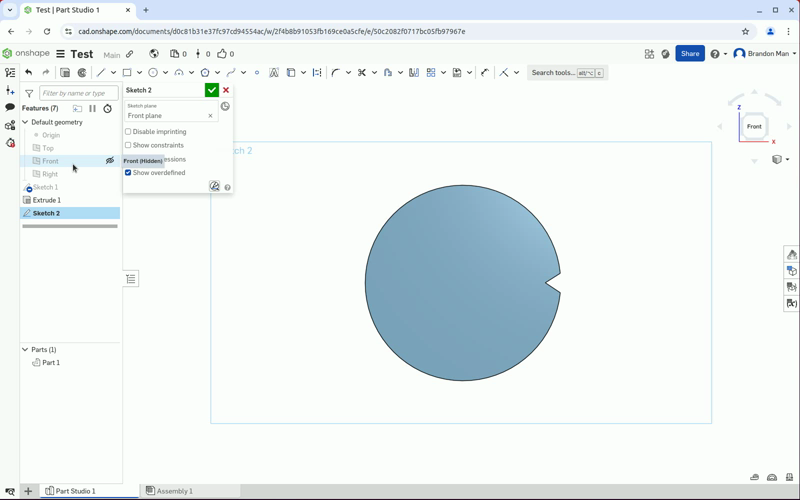
mouse_move(73, 352)
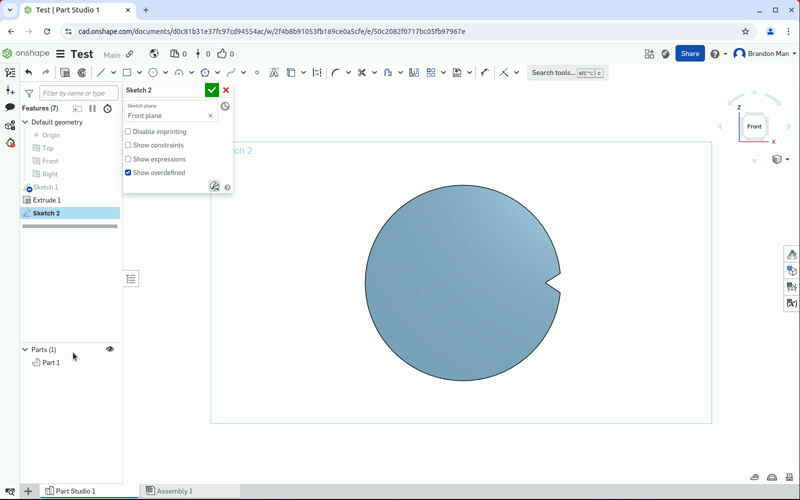
key(y)
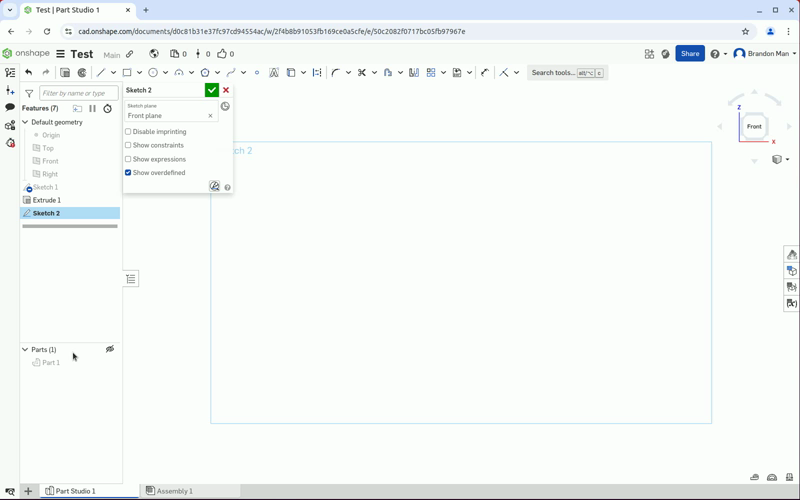
key(l)
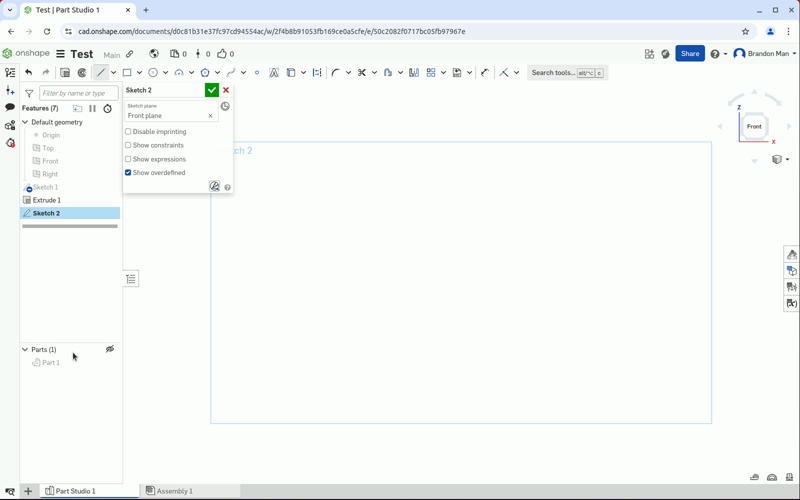
key_down(shift)
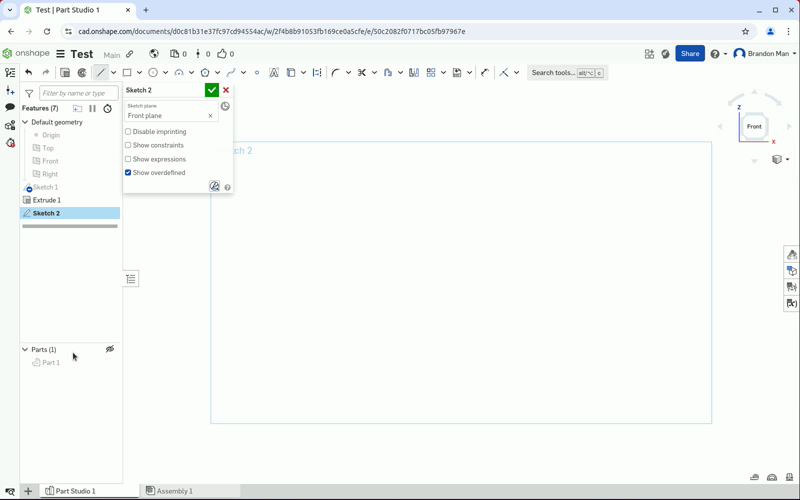
mouse_move(545, 282)
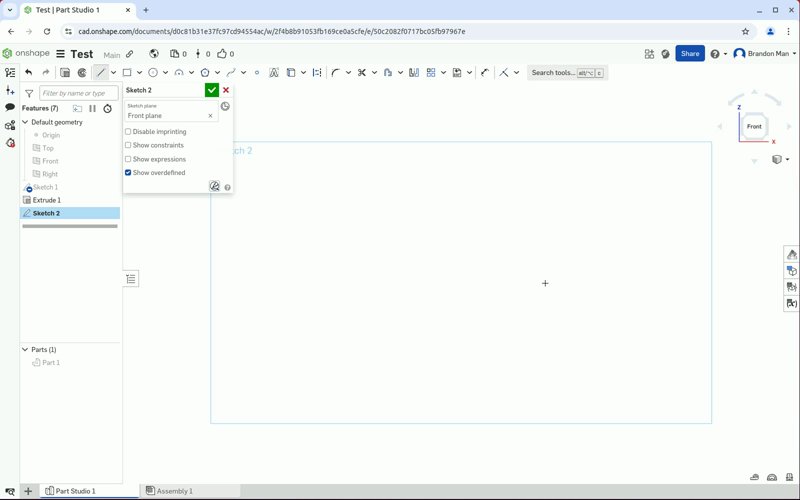
click(545, 282)
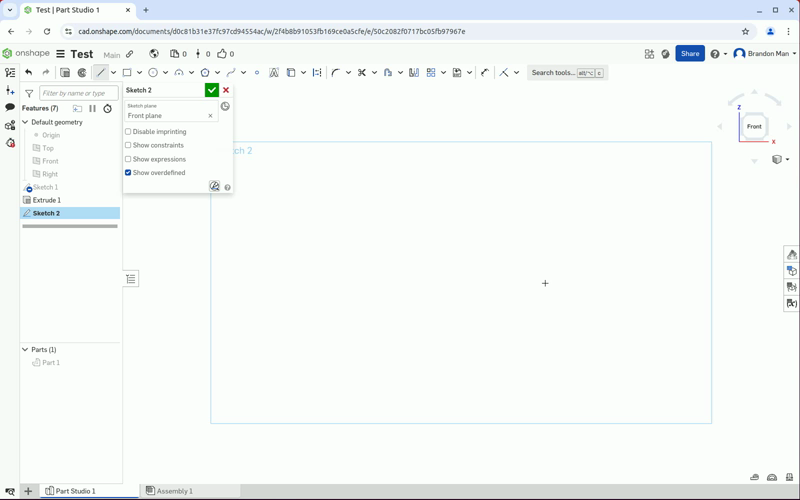
key_up(shift)
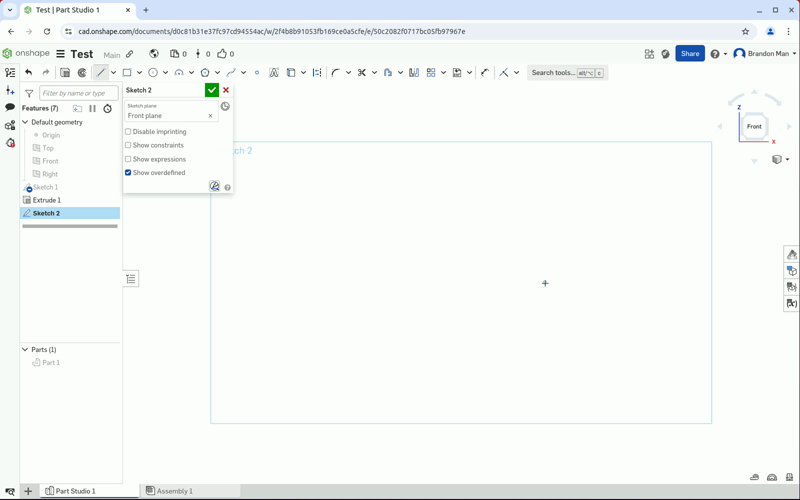
key_down(shift)
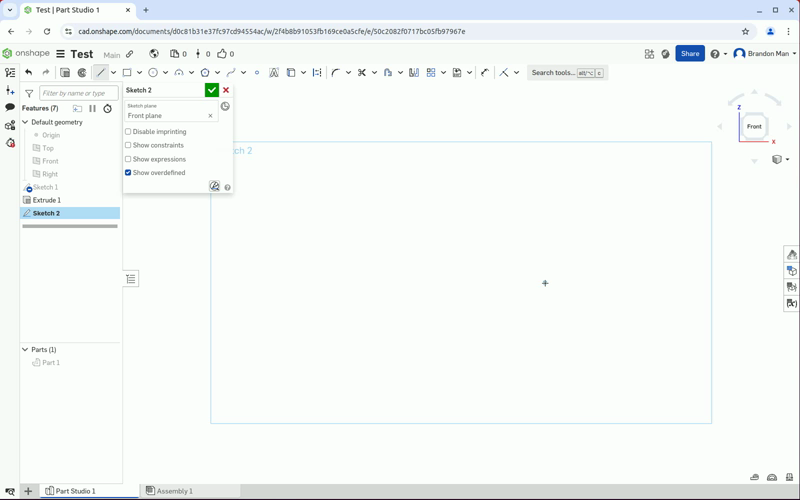
mouse_move(575, 282)
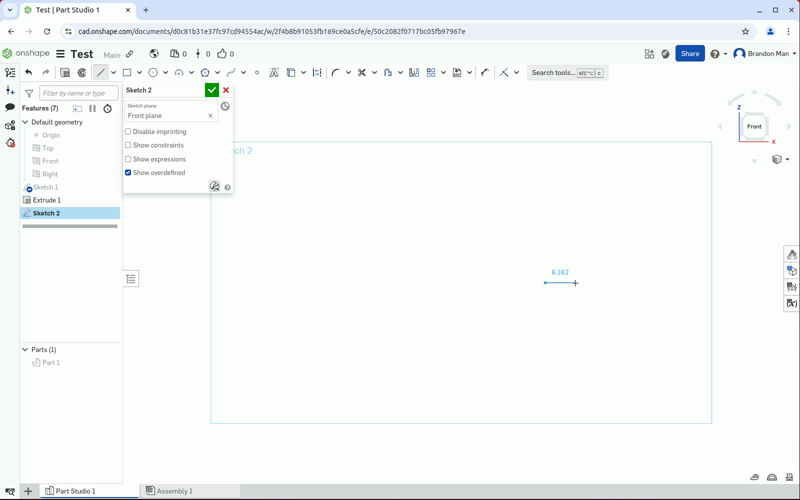
mouse_move(560, 293)
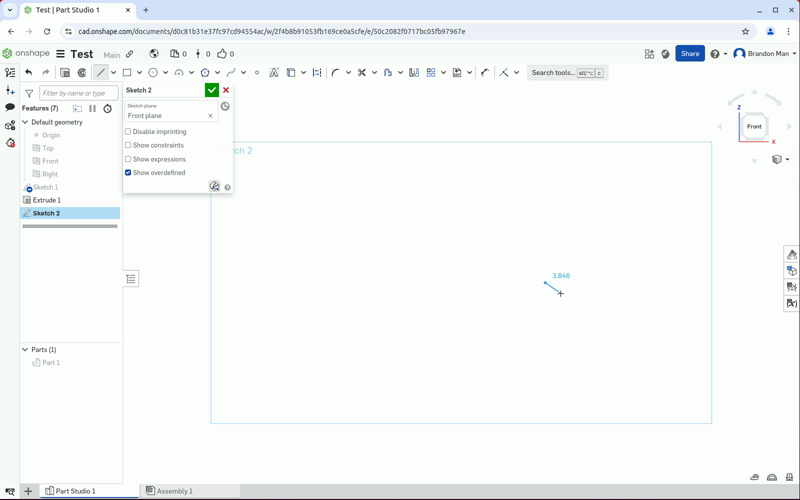
click(560, 293)
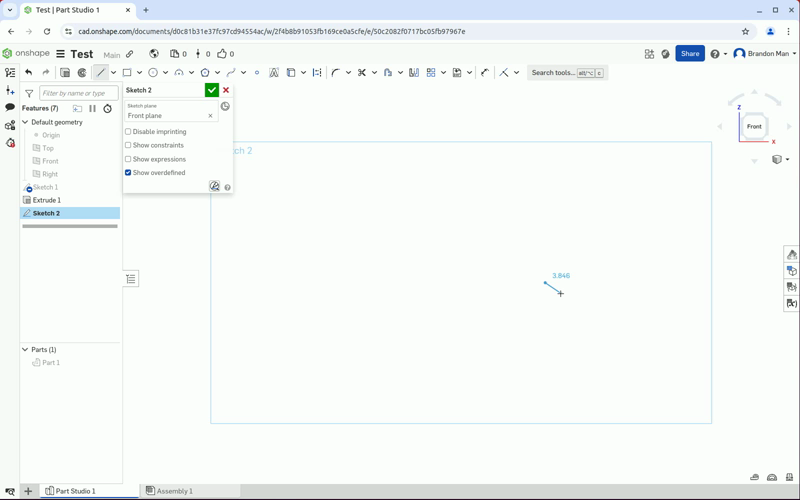
key_up(shift)
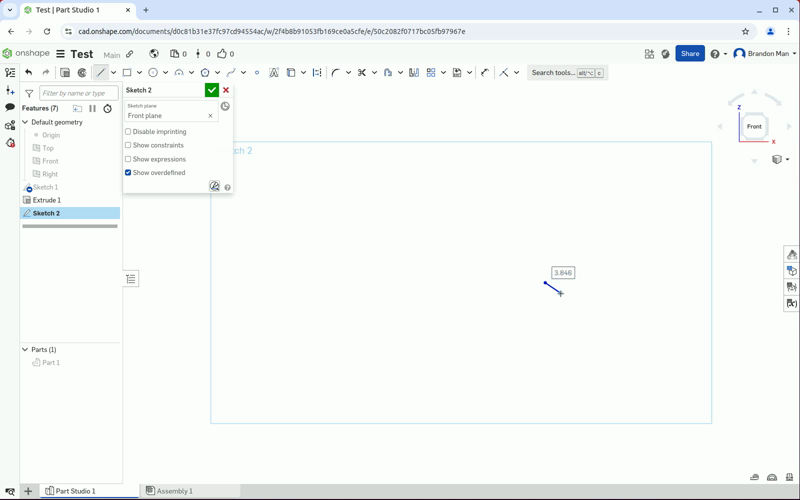
key(esc)
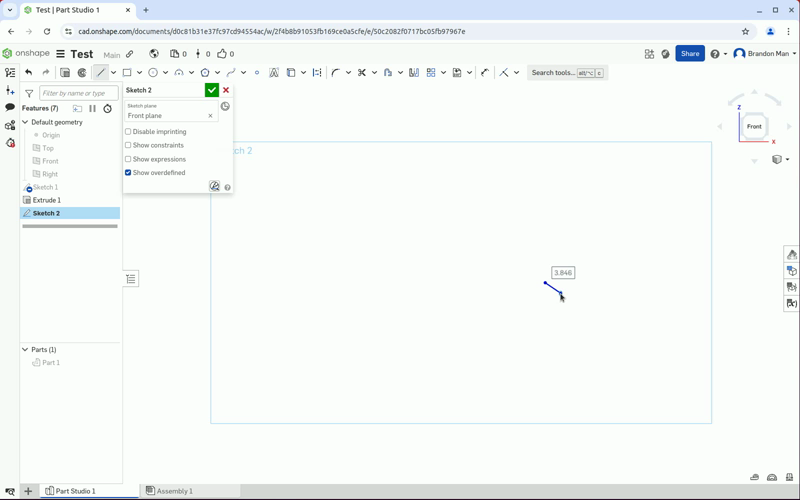
key(a)
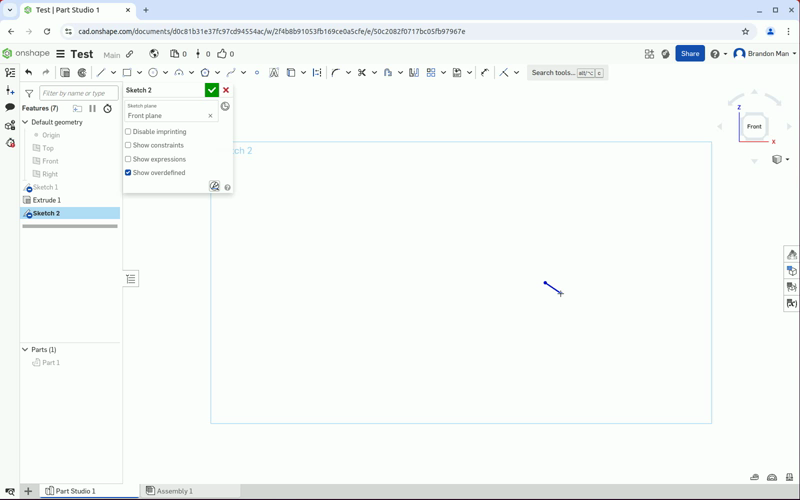
mouse_move(560, 293)
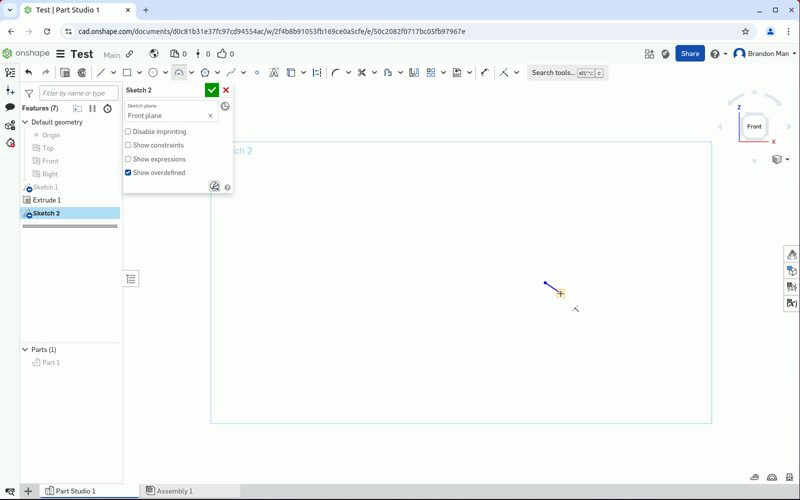
click(560, 293)
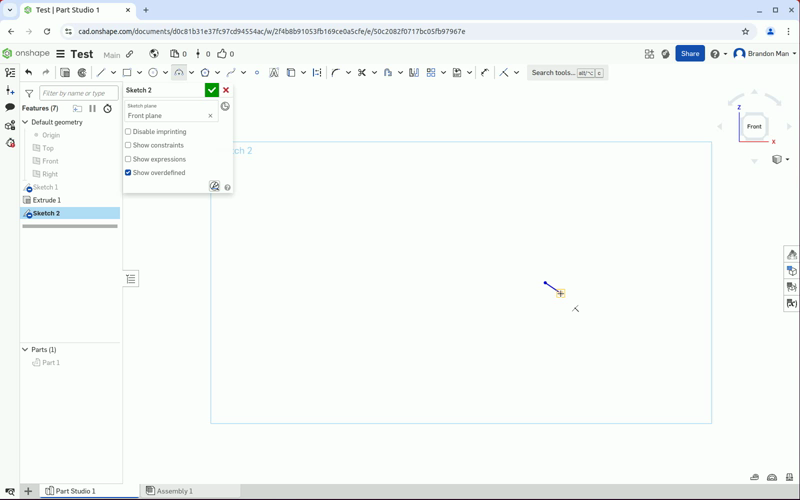
key_down(shift)
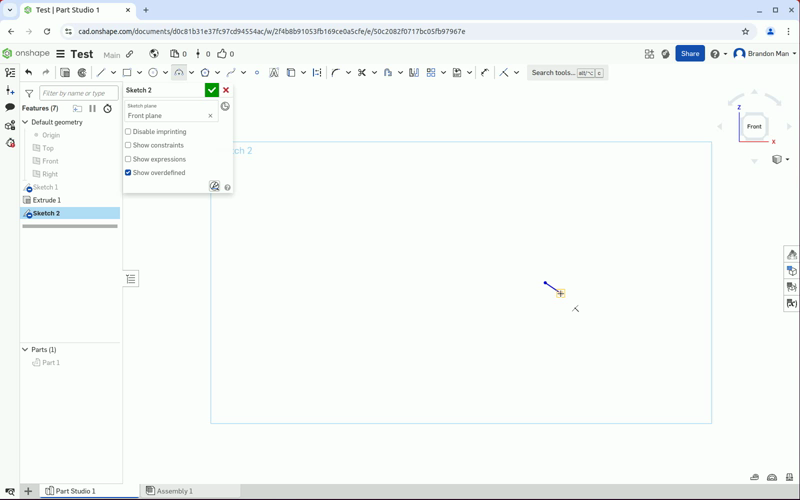
mouse_move(560, 272)
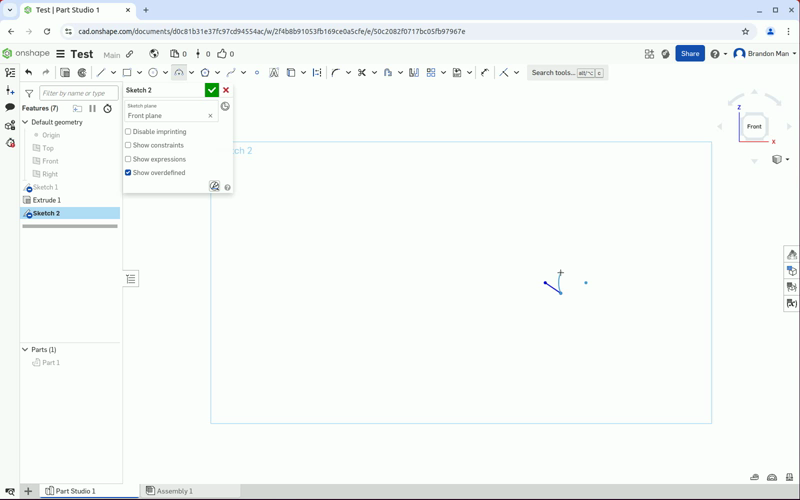
click(560, 272)
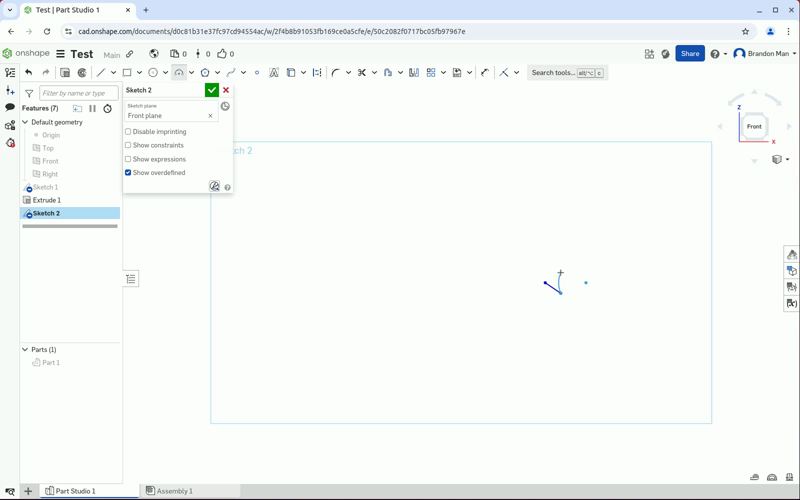
mouse_move(561, 282)
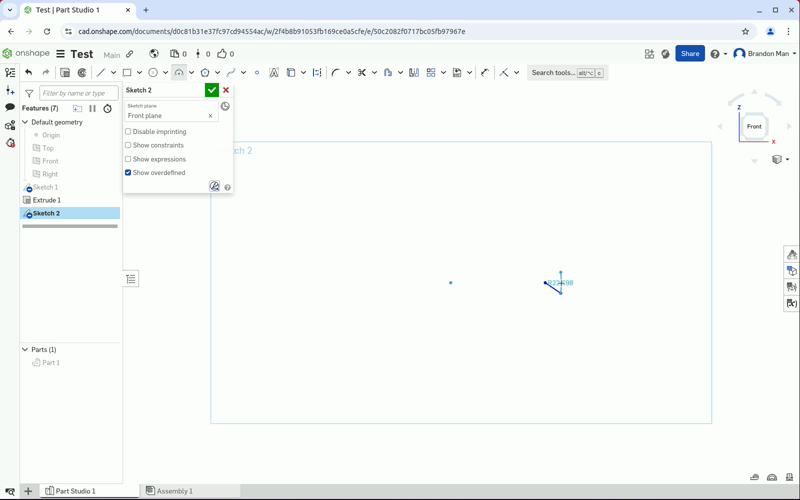
click(561, 282)
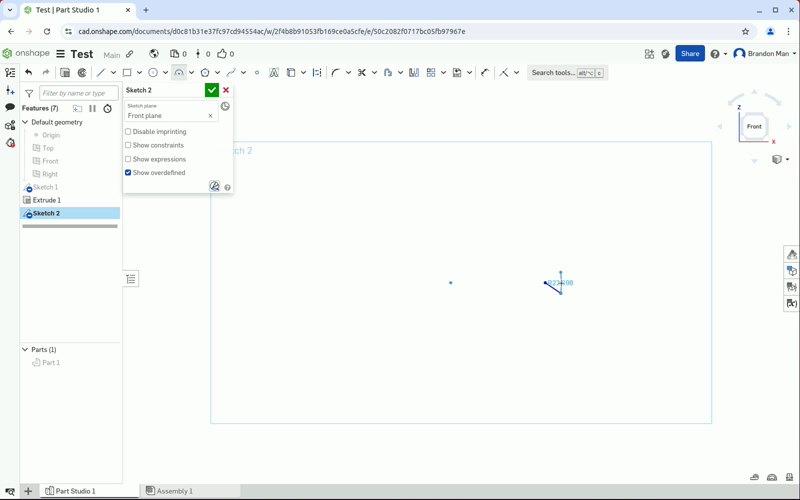
key_up(shift)
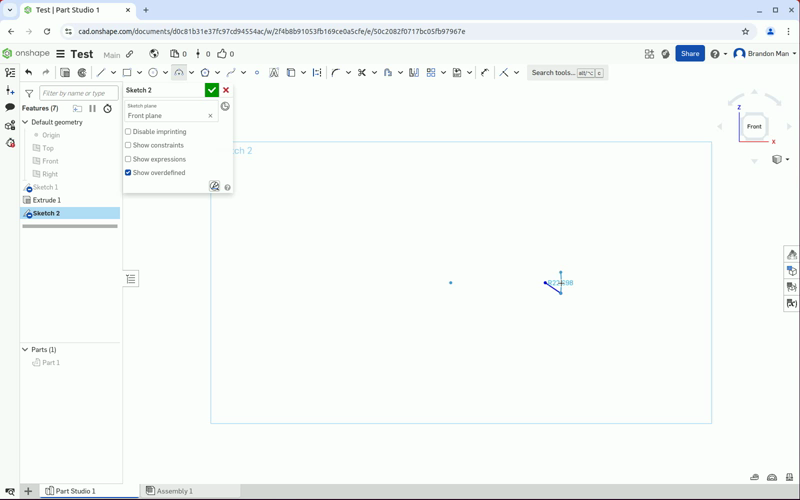
key(esc)
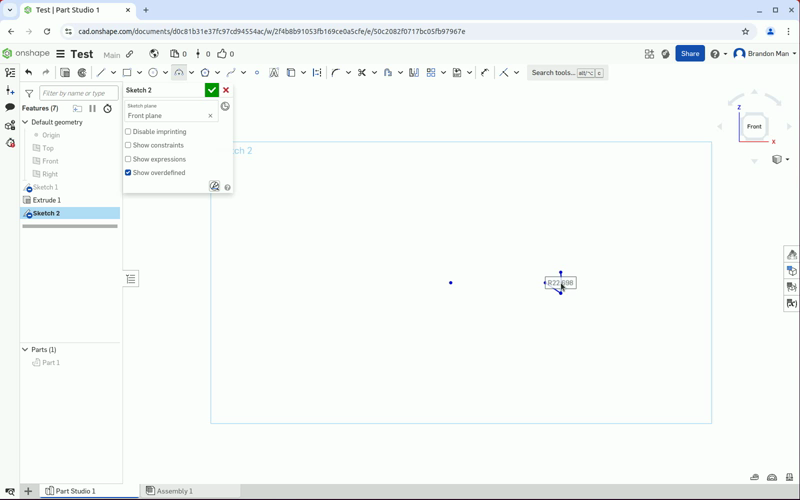
key(l)
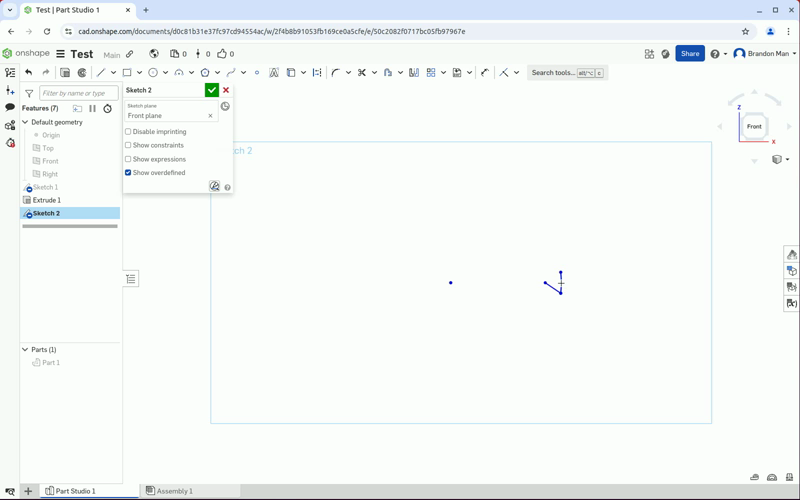
mouse_move(560, 272)
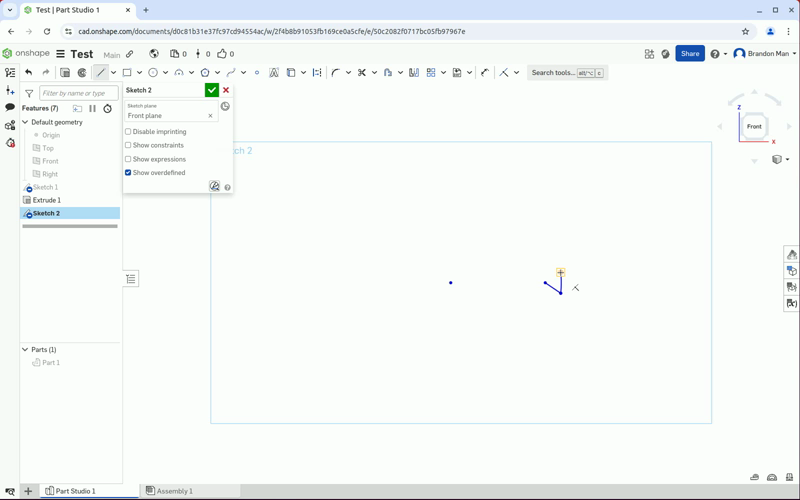
click(560, 272)
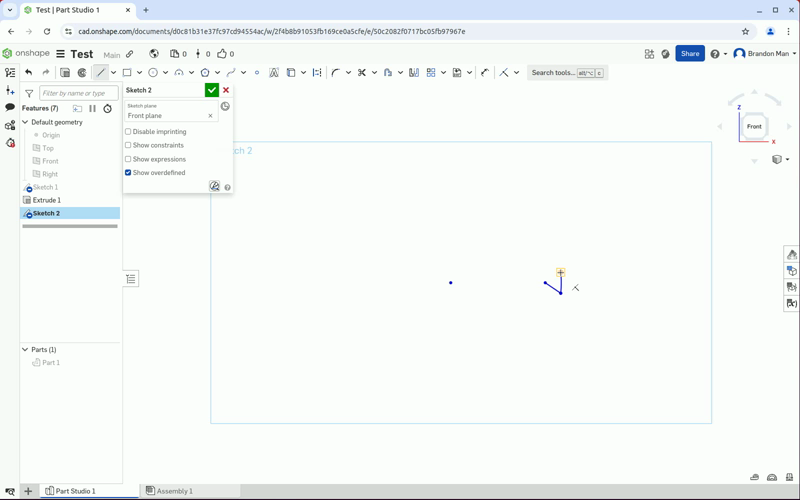
mouse_move(589, 272)
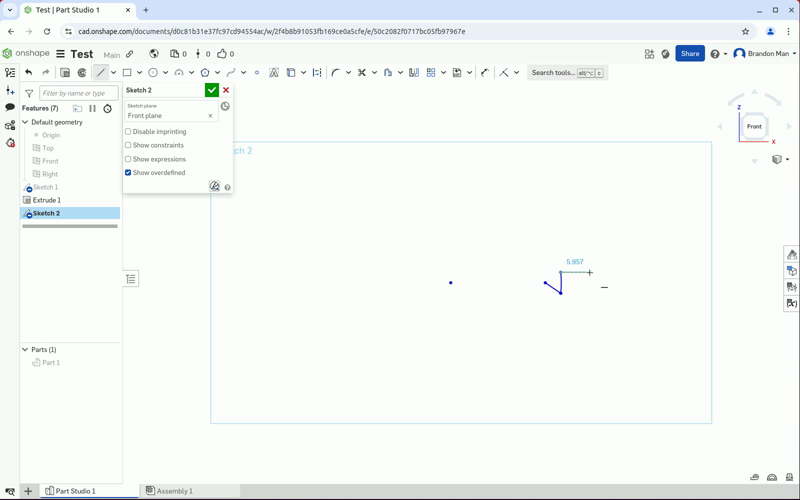
key_down(shift)
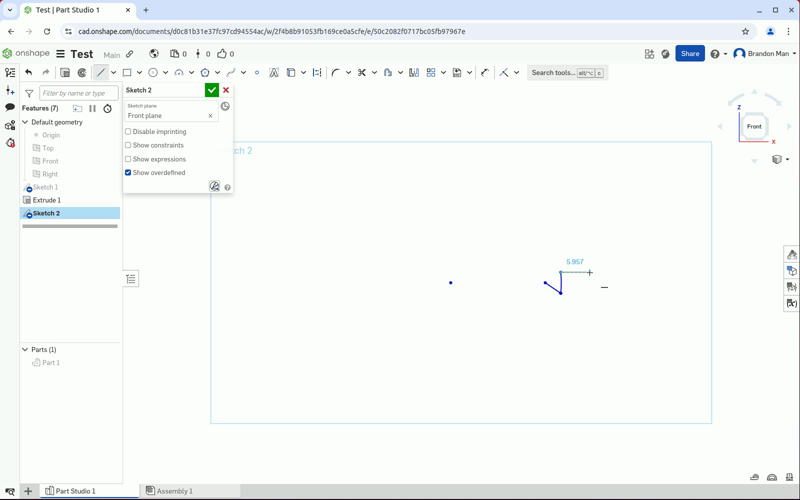
mouse_move(545, 282)
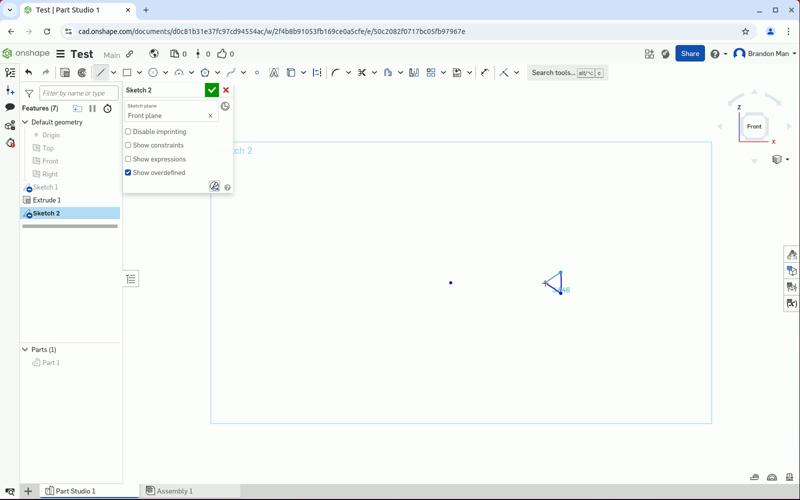
key_up(shift)
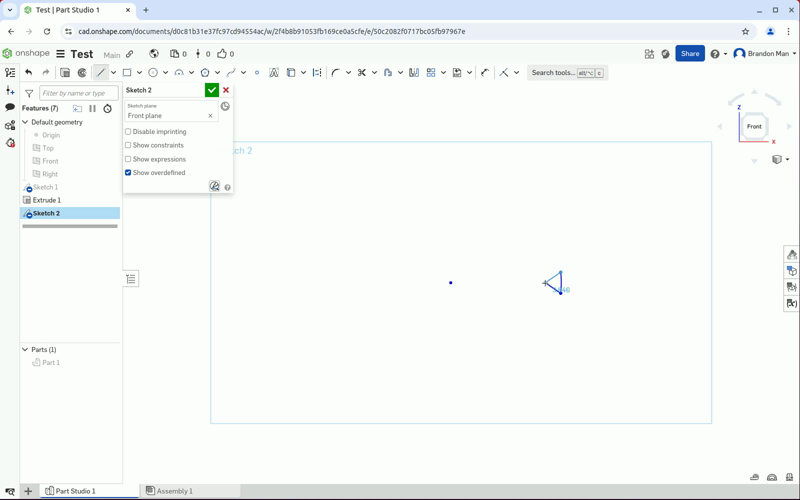
click(545, 282)
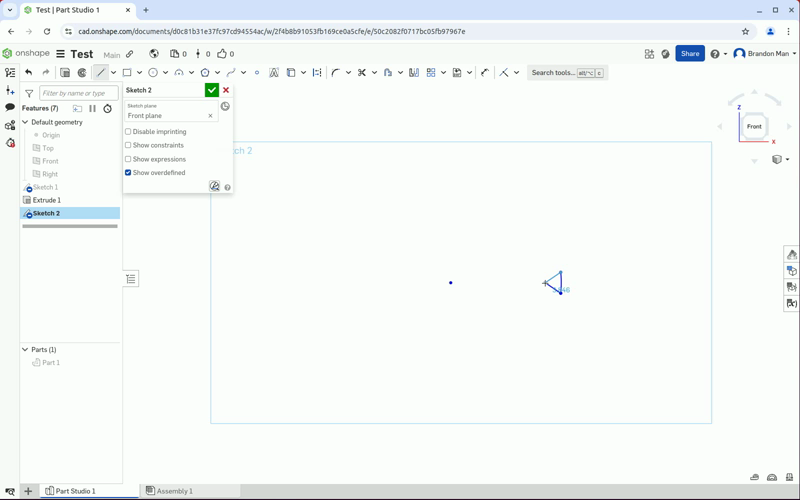
key(esc)
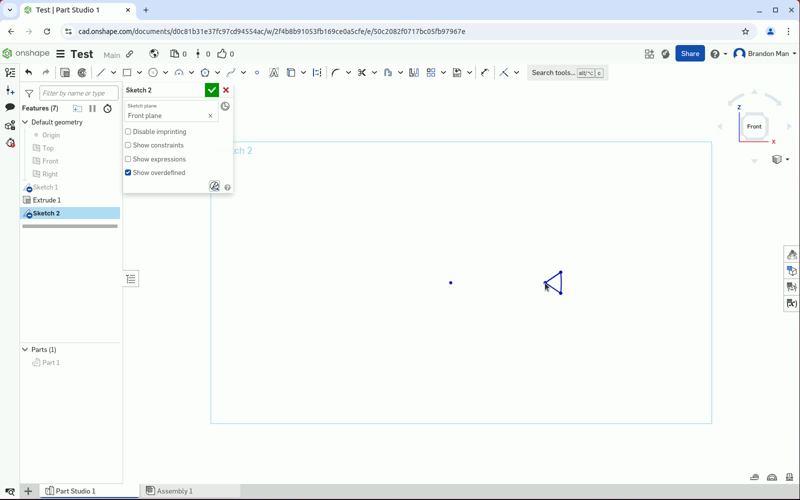
mouse_move(558, 275)
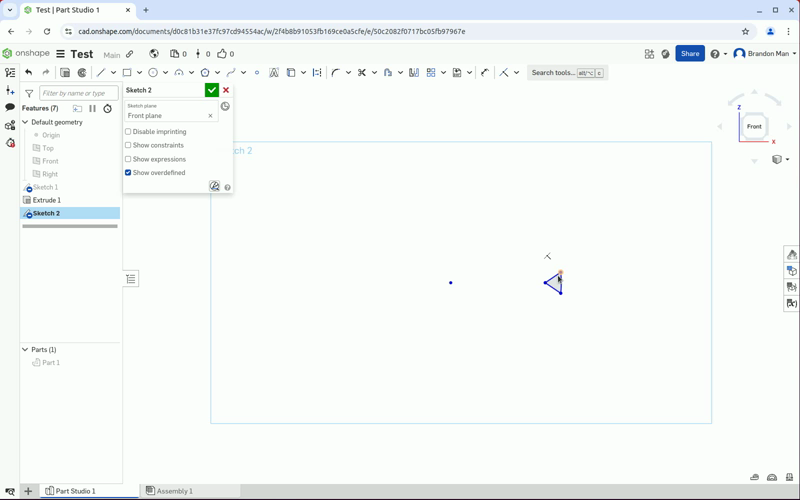
scroll(6)
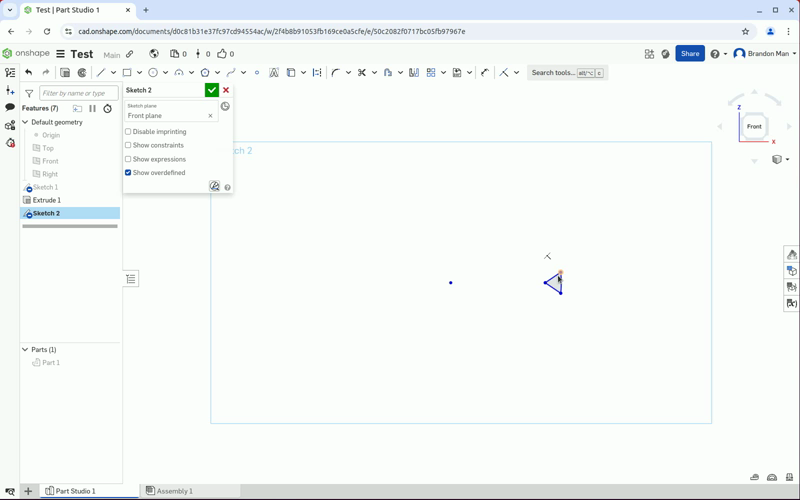
scroll(6)
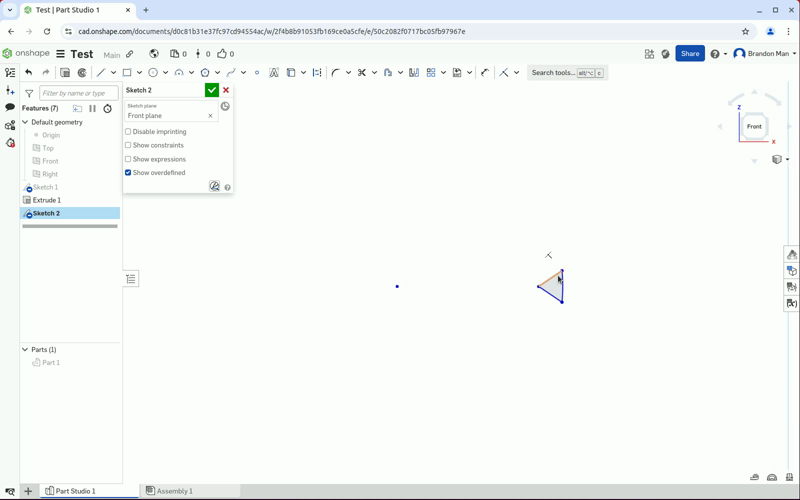
scroll(6)
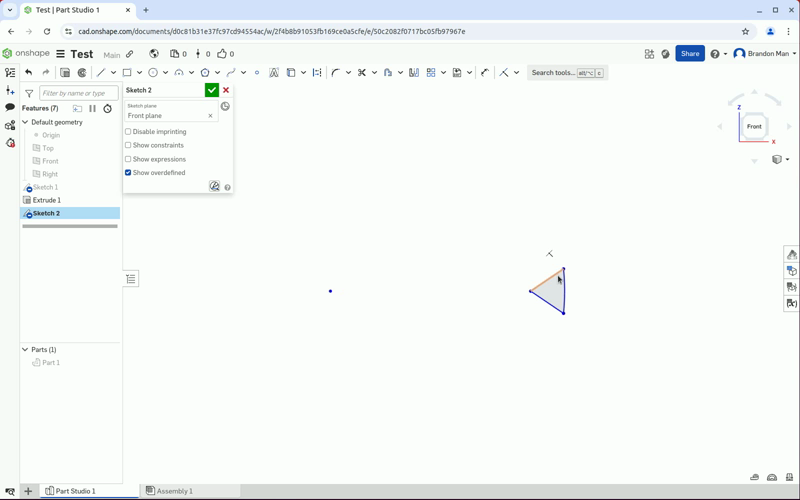
scroll(6)
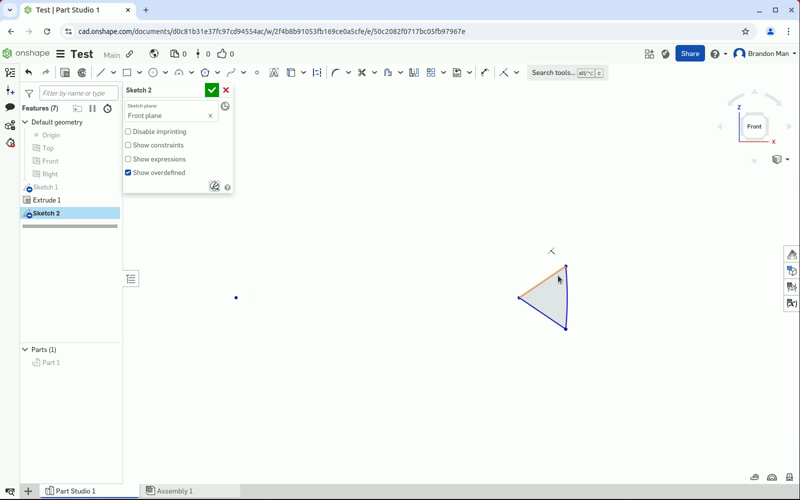
scroll(6)
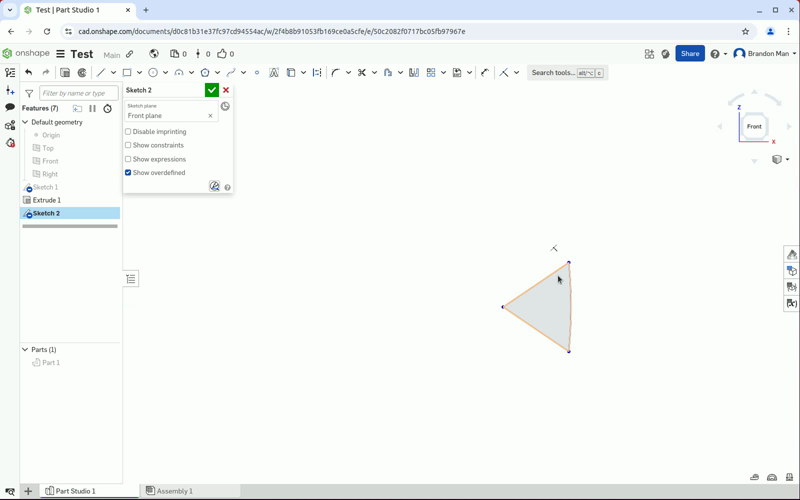
scroll(6)
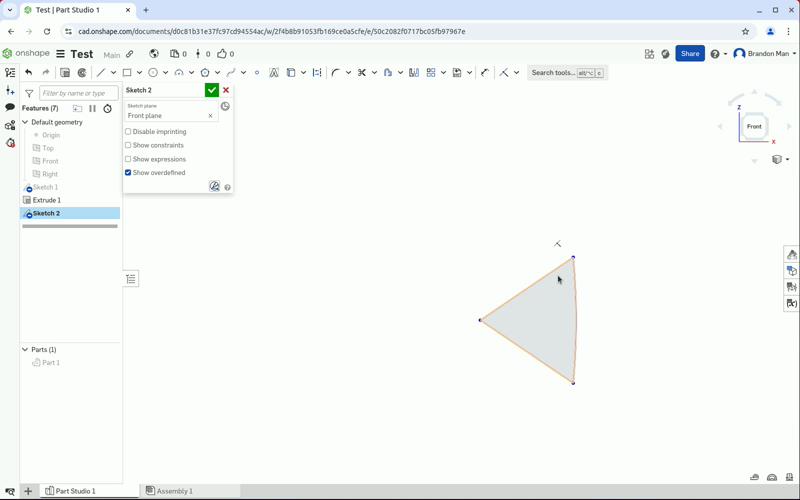
scroll(6)
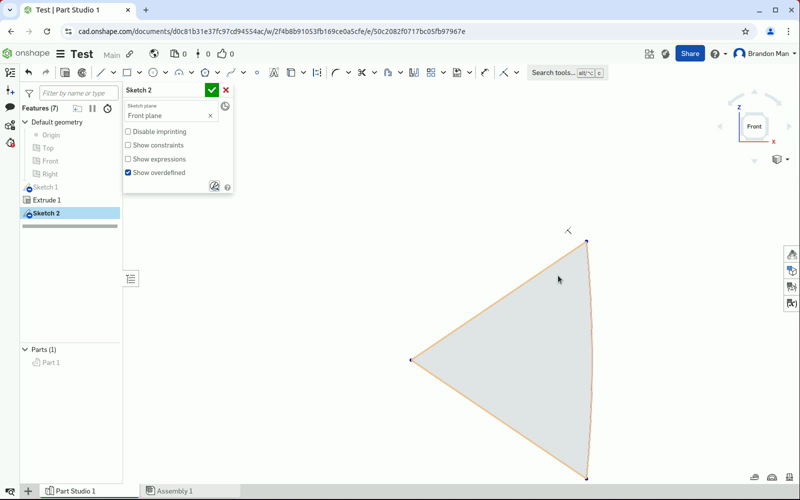
click(558, 275)
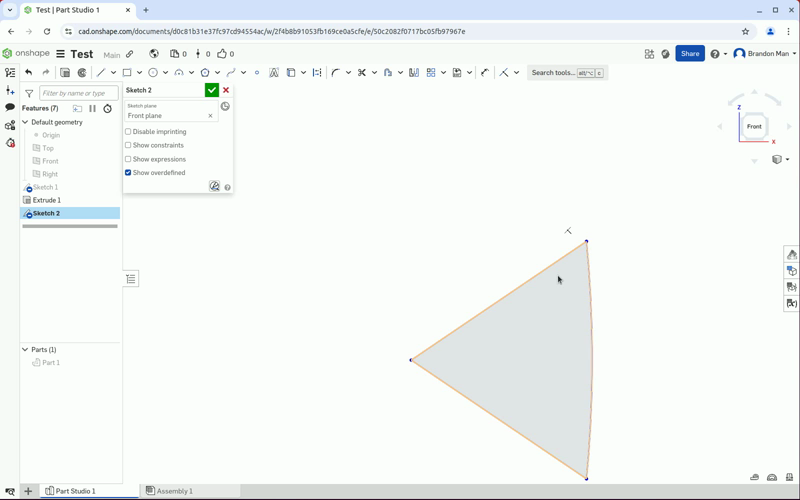
scroll(-6)
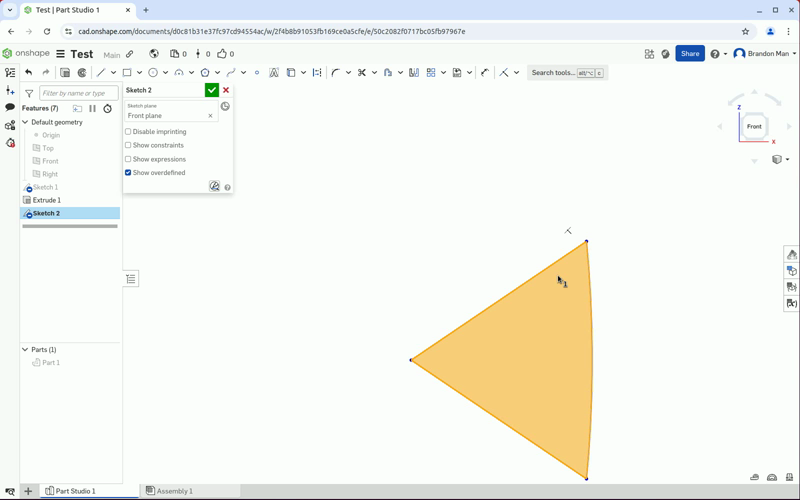
scroll(-6)
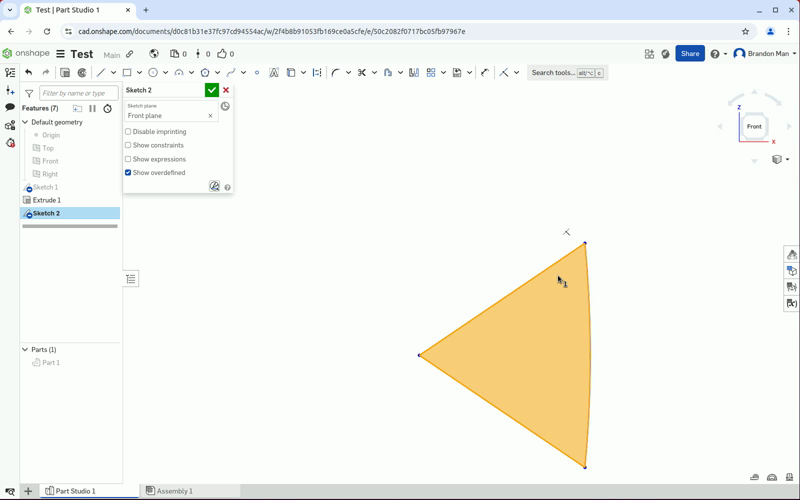
scroll(-6)
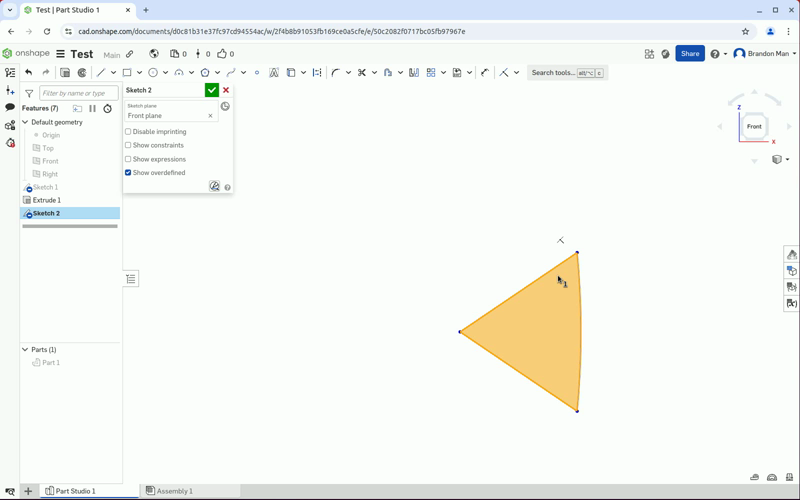
scroll(-6)
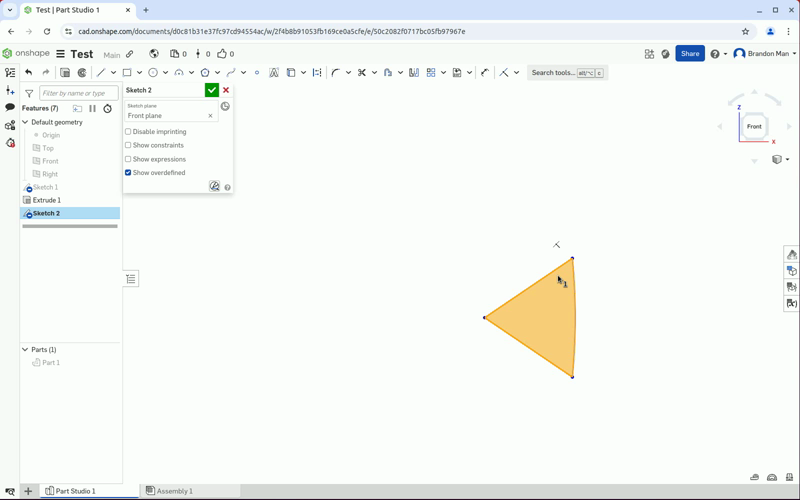
scroll(-6)
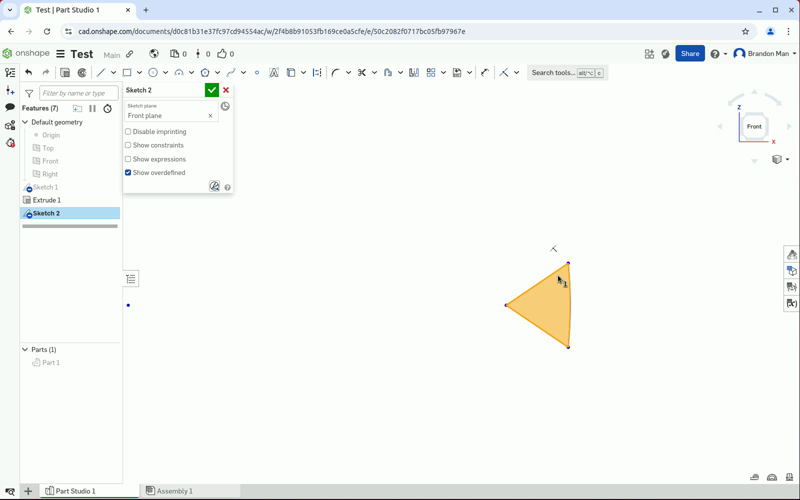
scroll(-6)
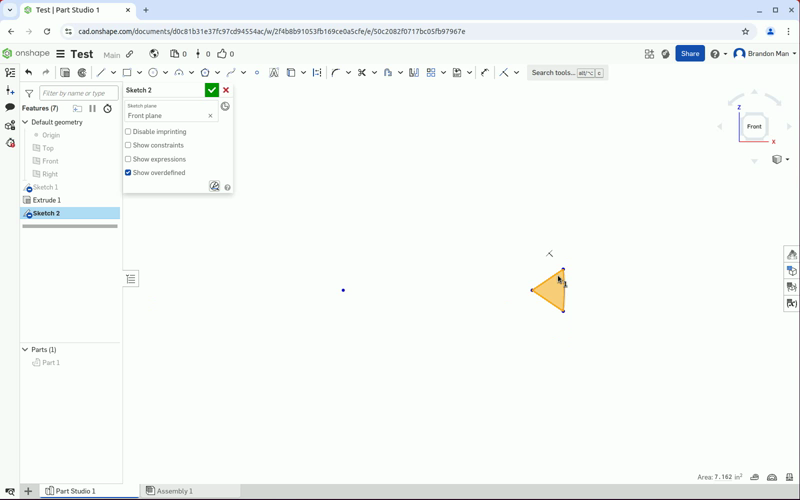
scroll(-6)
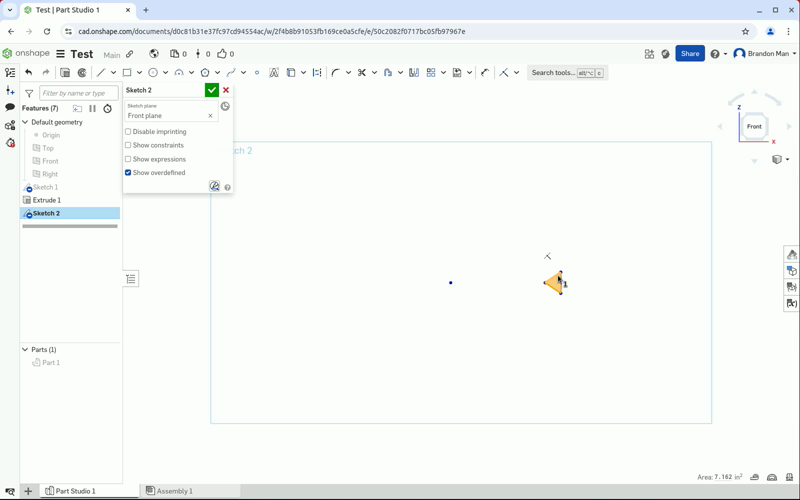
mouse_move(73, 352)
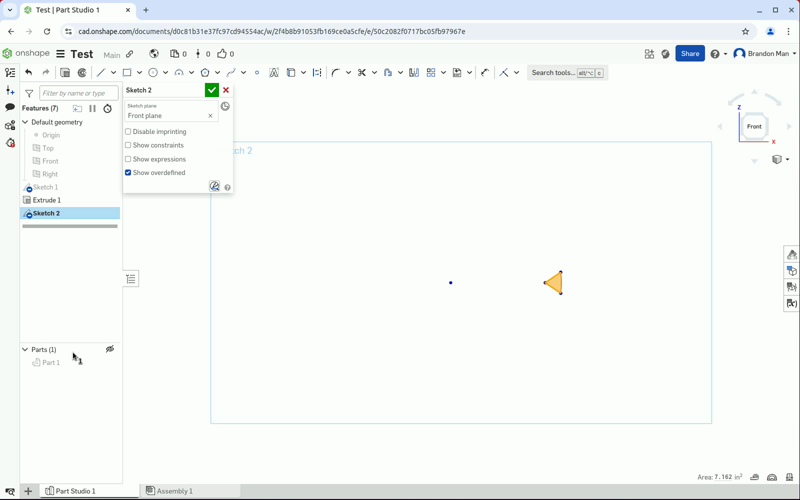
key(shift+y)
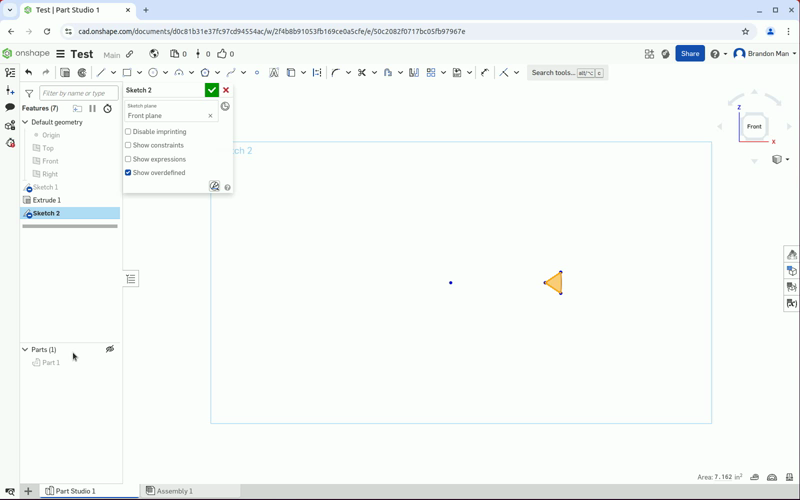
key(shift+e)
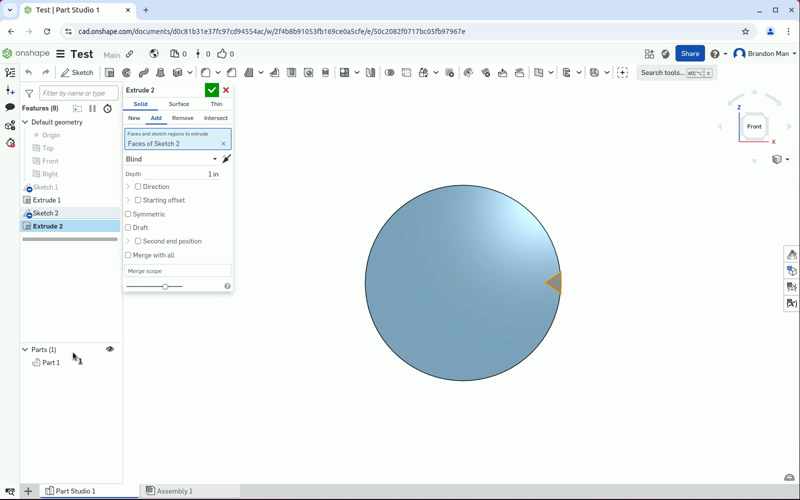
mouse_move(143, 106)
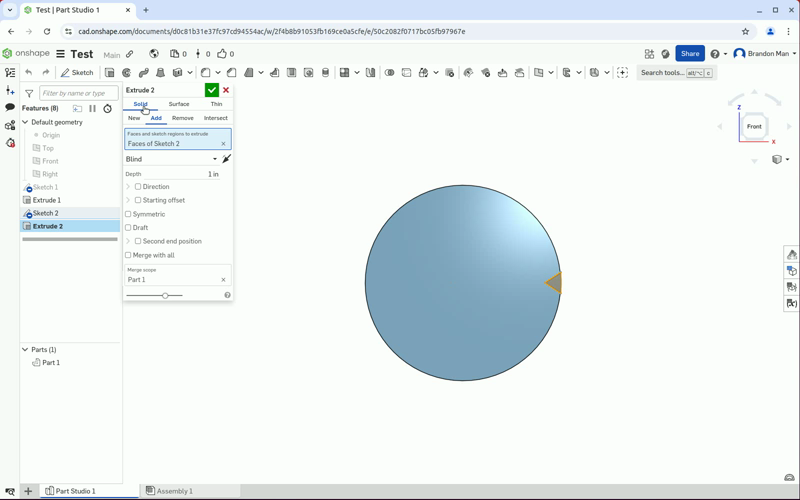
click(143, 106)
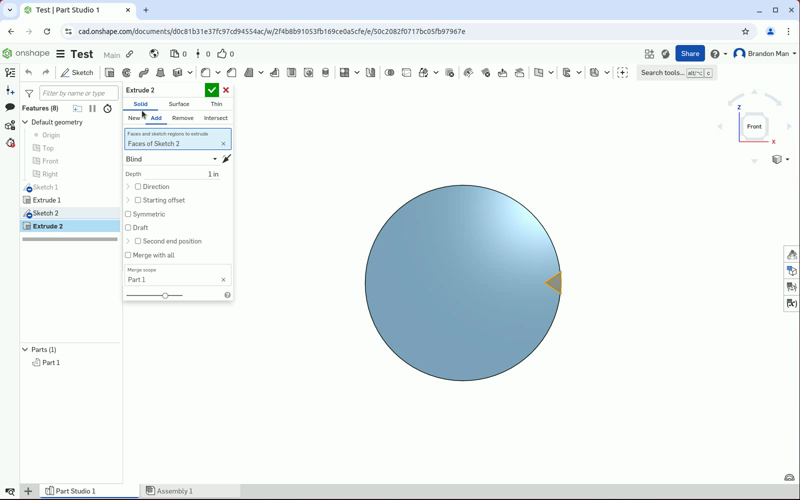
mouse_move(137, 120)
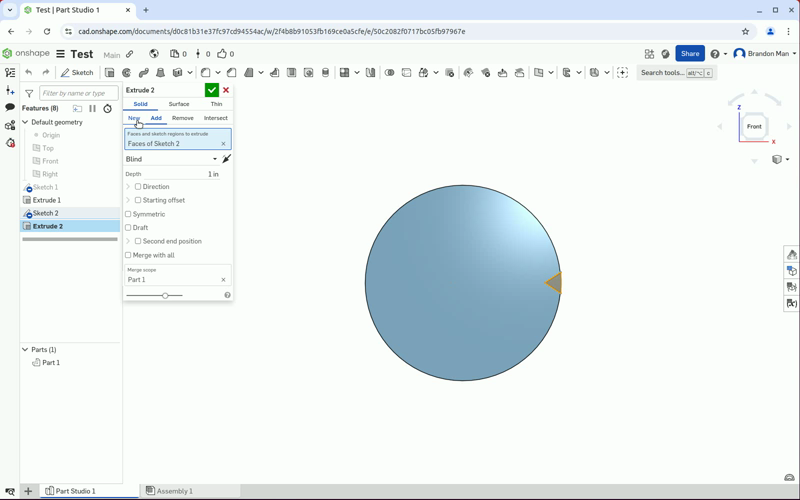
click(137, 120)
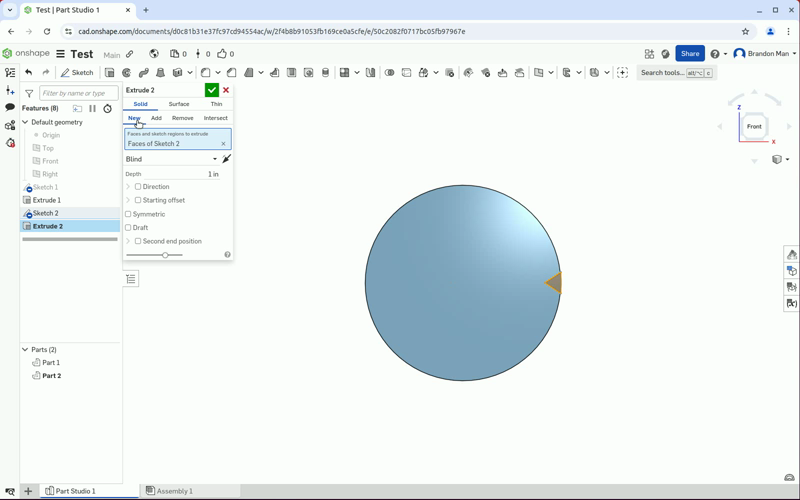
key(tab, 4)
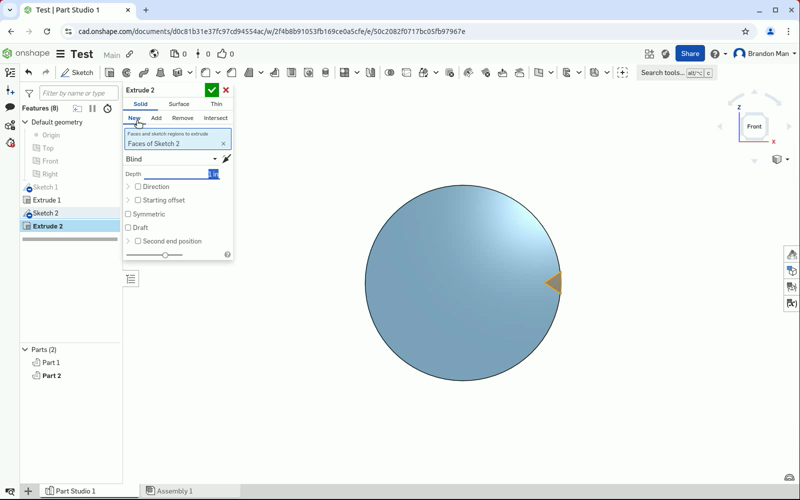
text(10.832)
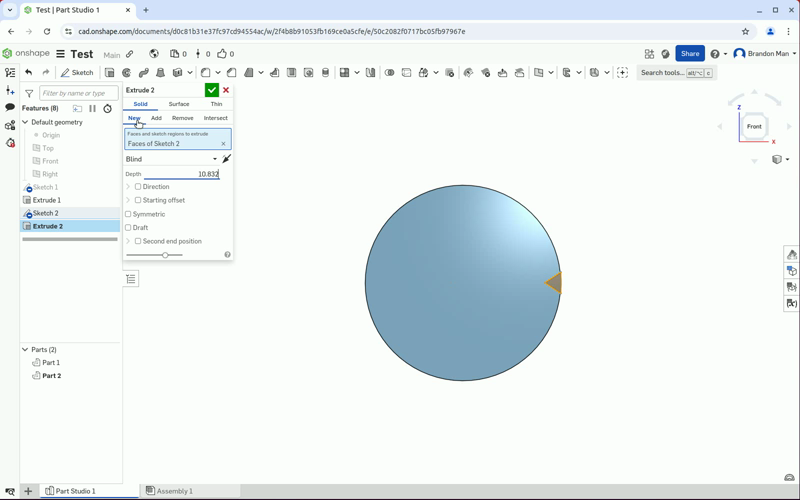
key(enter)
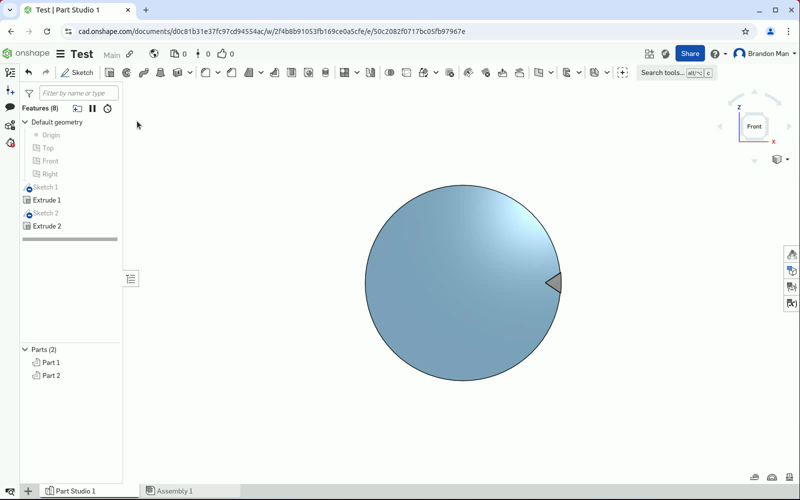
key(shift+h)
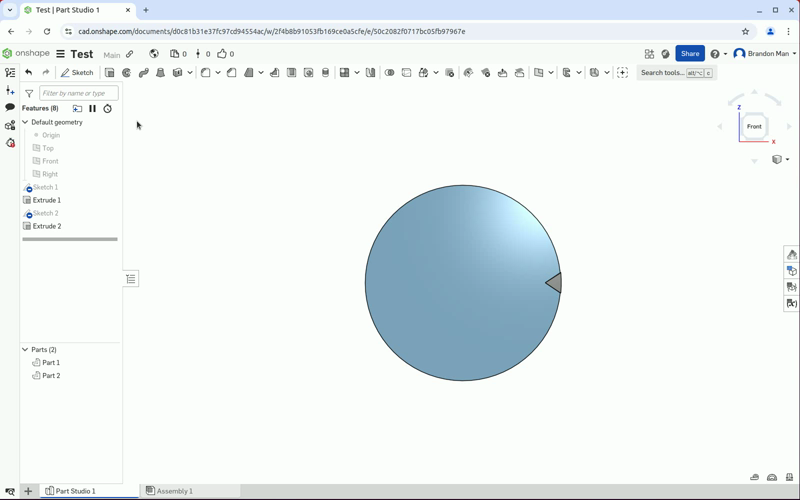
key(shift+h)
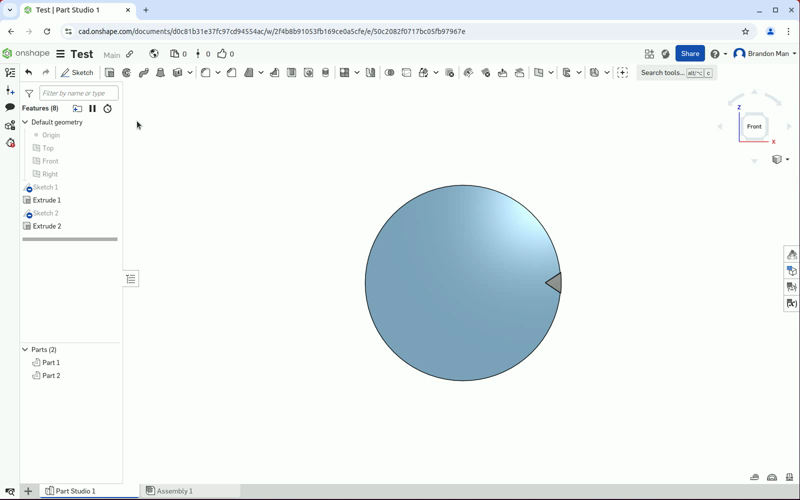
mouse_move(73, 189)
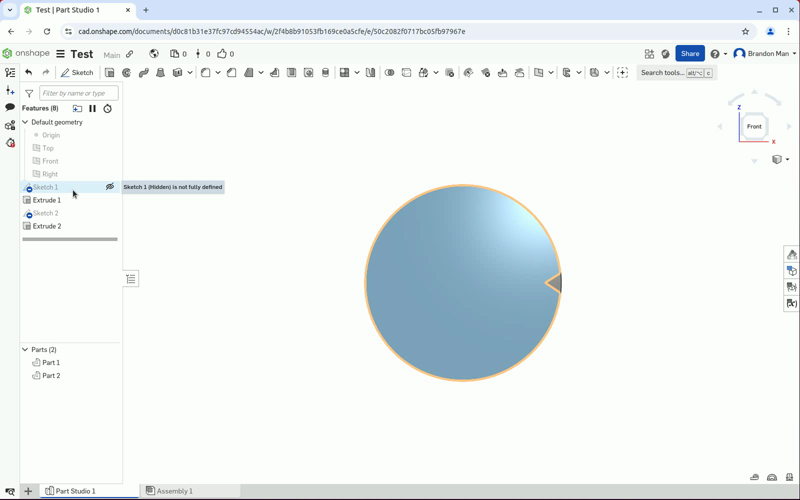
click(73, 189)
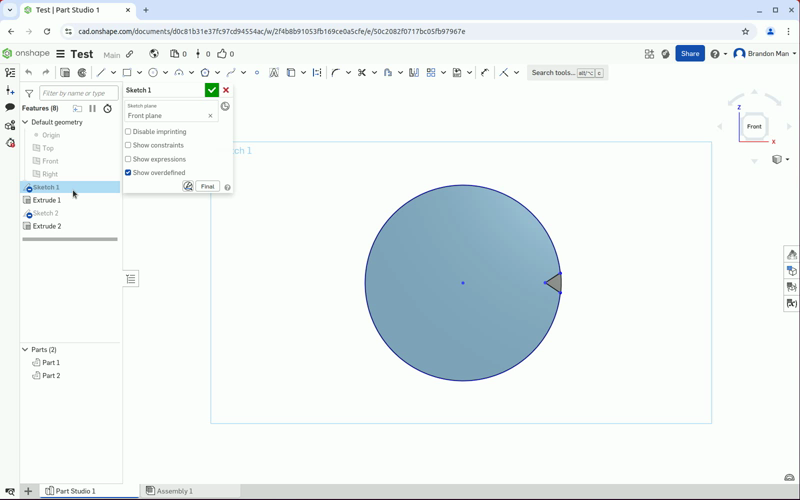
mouse_move(229, 92)
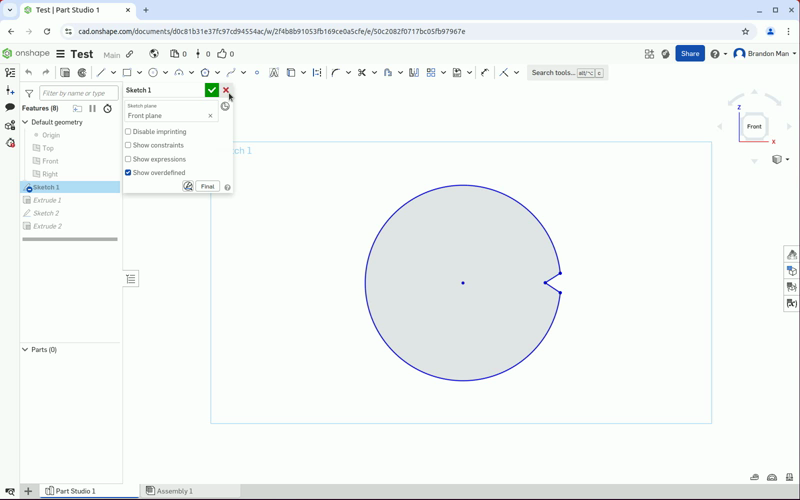
click(229, 92)
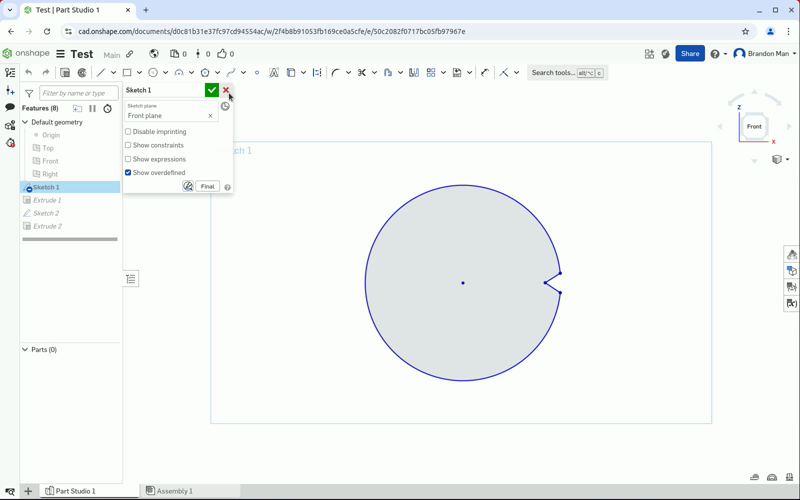
key(shift+s)
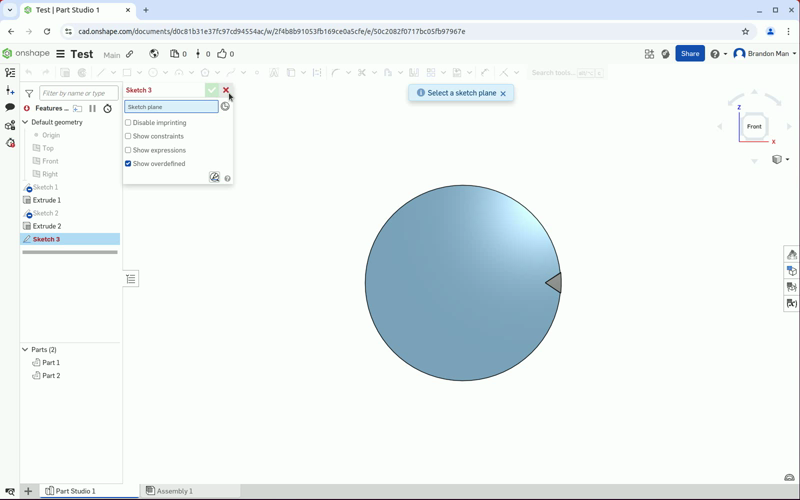
mouse_move(73, 163)
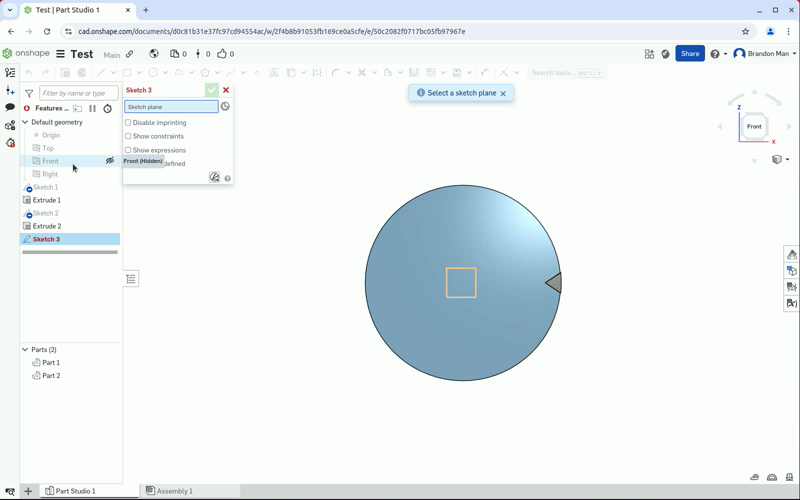
click(73, 163)
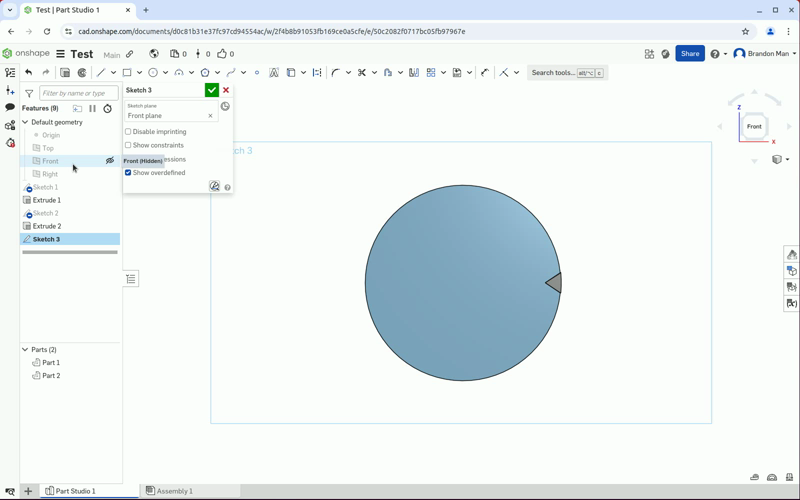
mouse_move(73, 352)
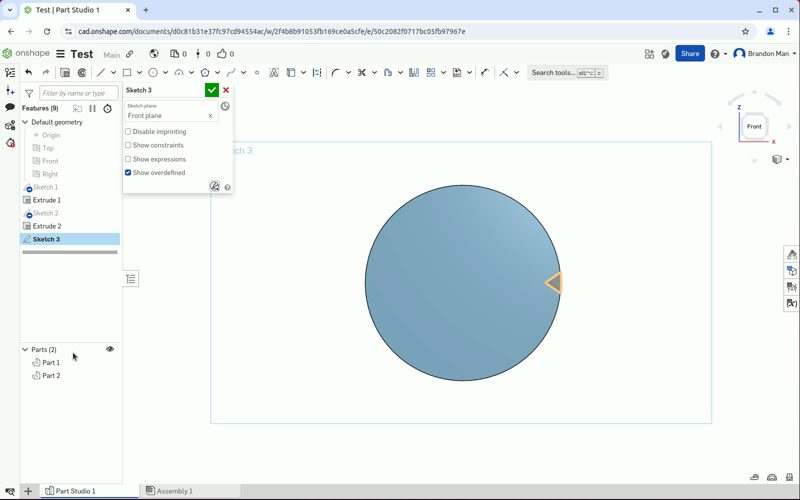
key(y)
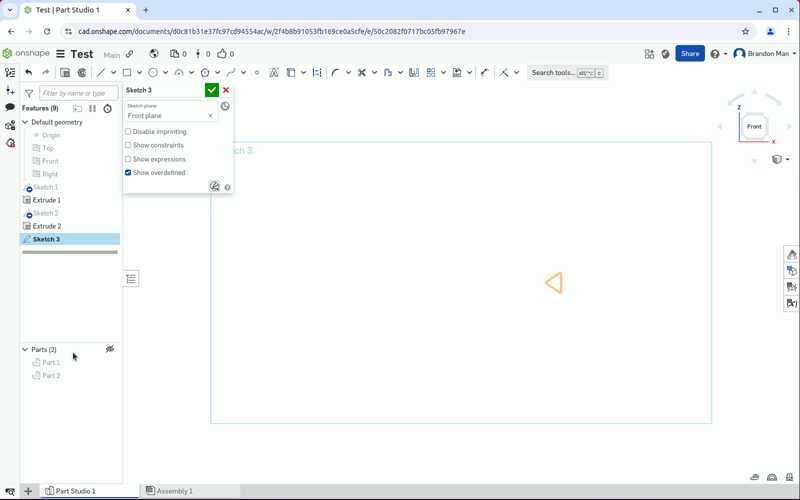
key(l)
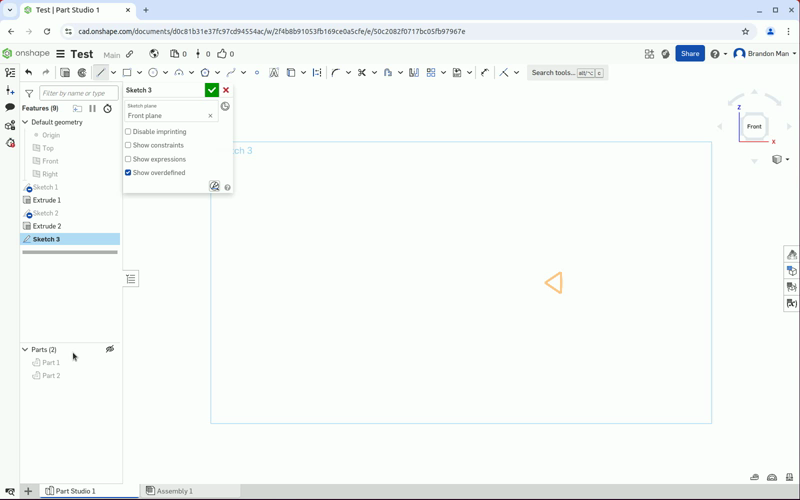
key_down(shift)
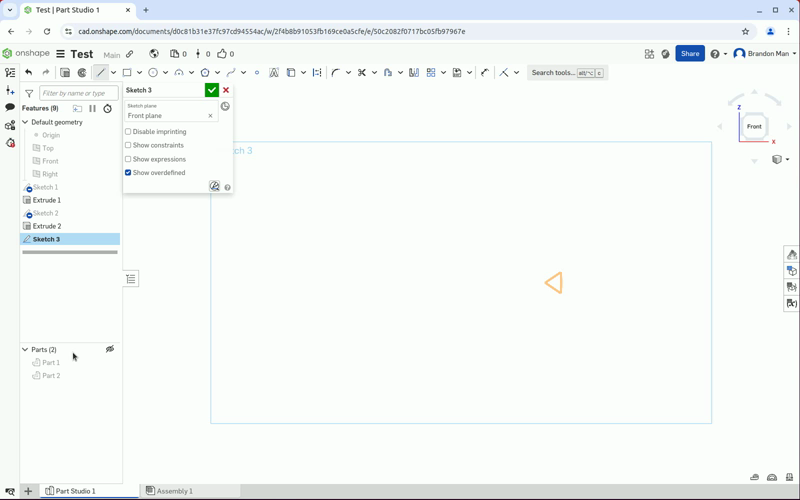
mouse_move(559, 292)
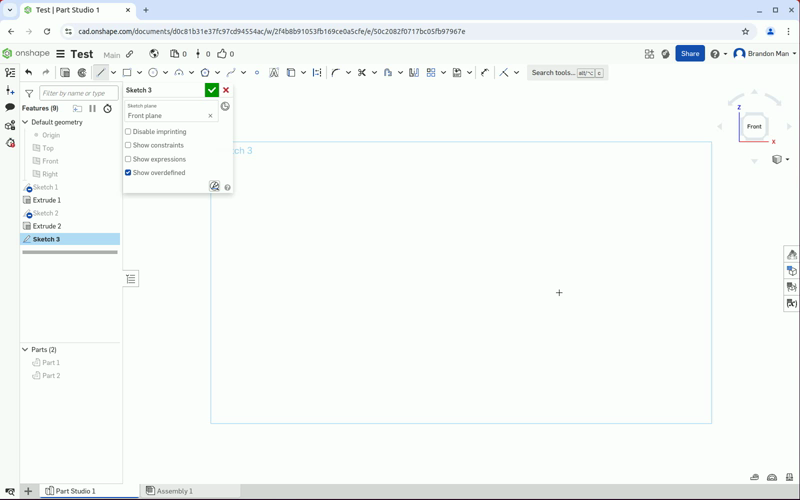
click(559, 292)
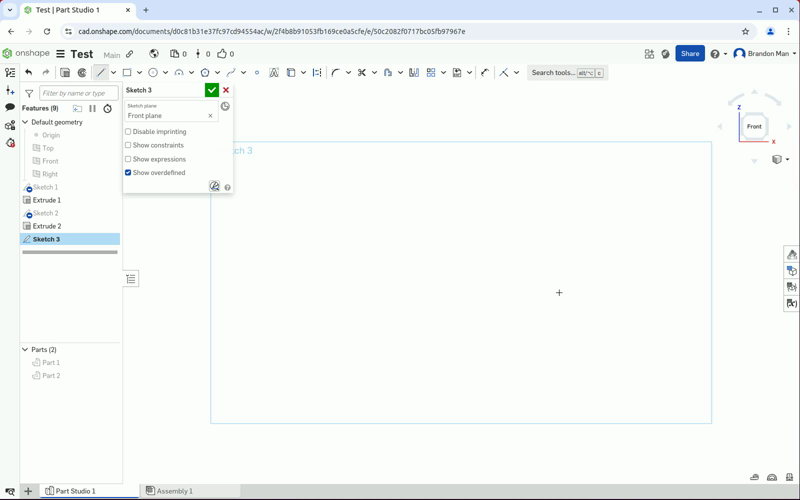
key_up(shift)
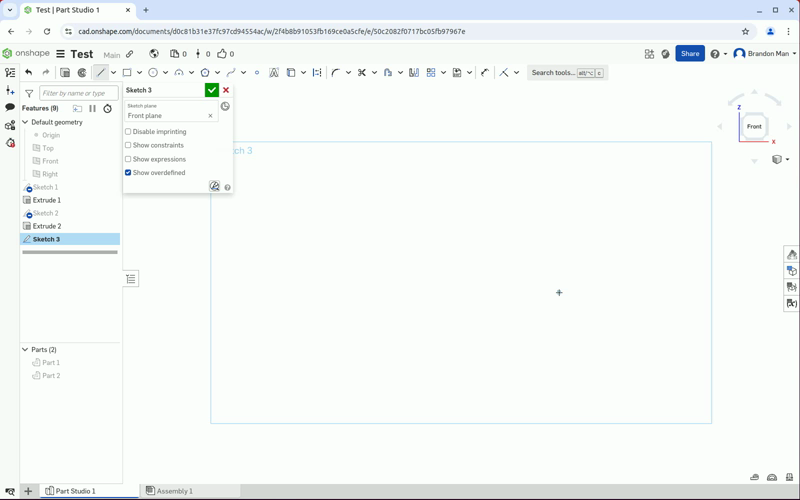
key_down(shift)
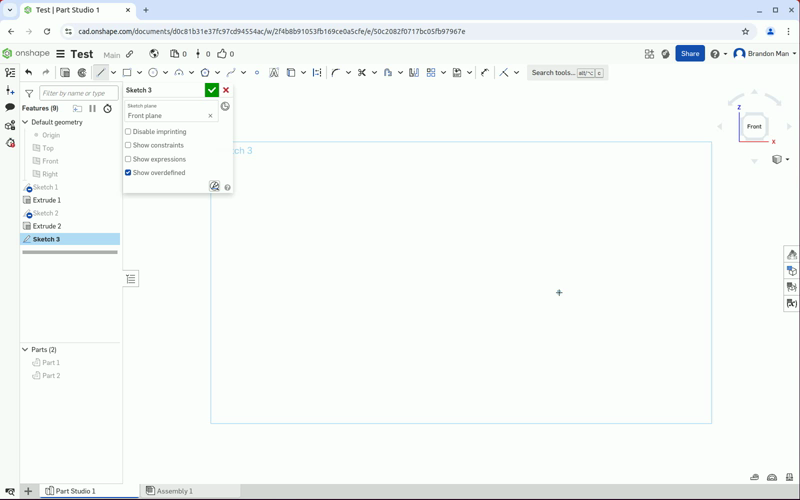
mouse_move(589, 292)
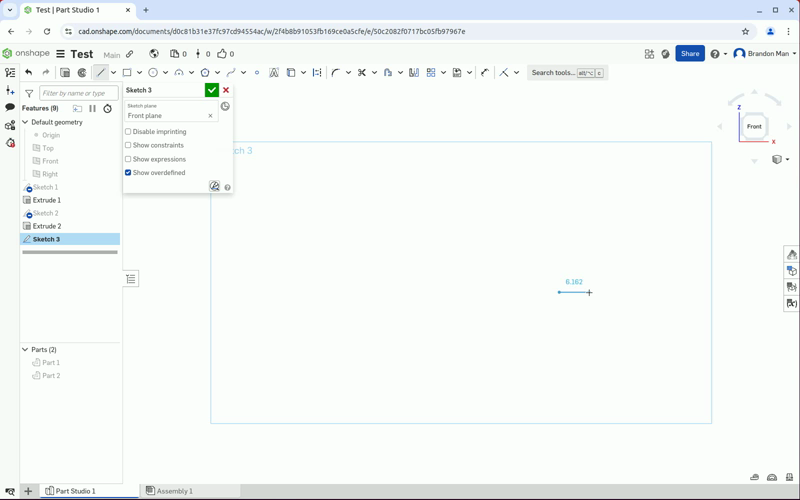
mouse_move(573, 302)
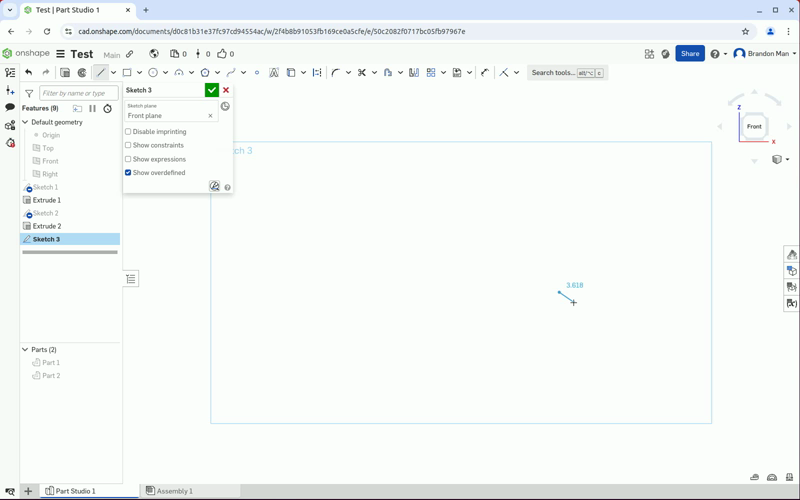
click(573, 302)
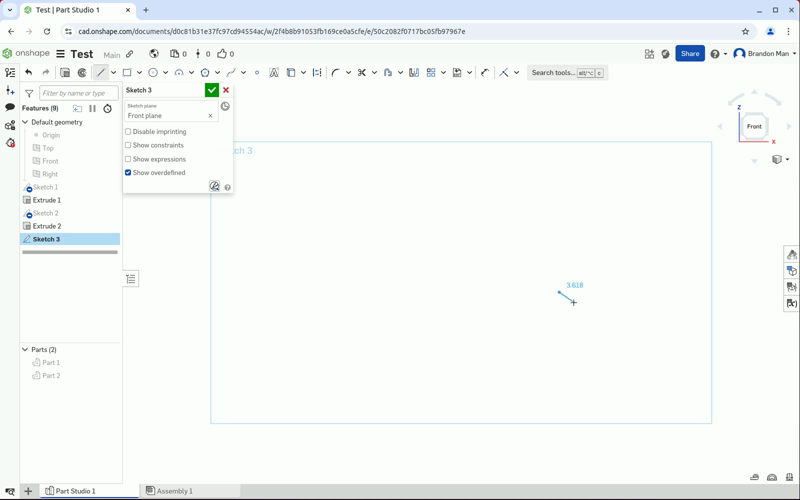
key_up(shift)
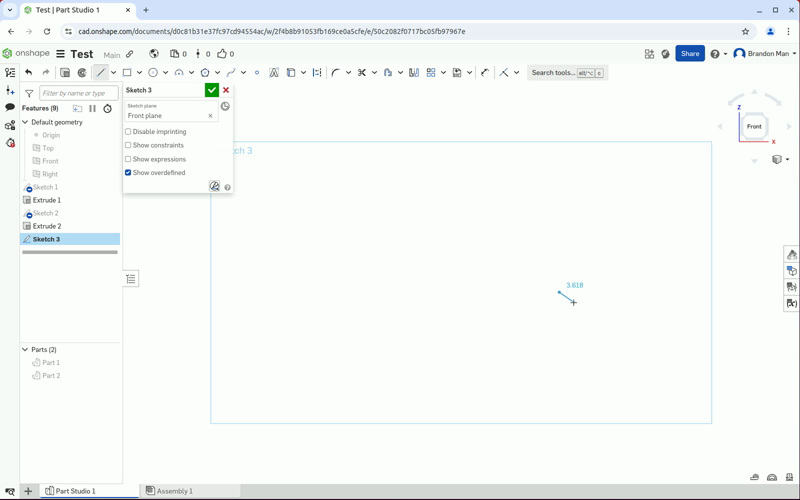
key_down(shift)
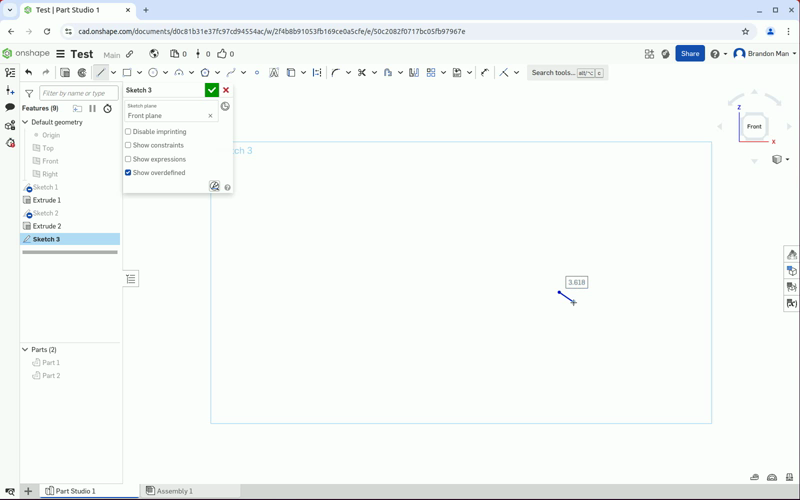
mouse_move(589, 302)
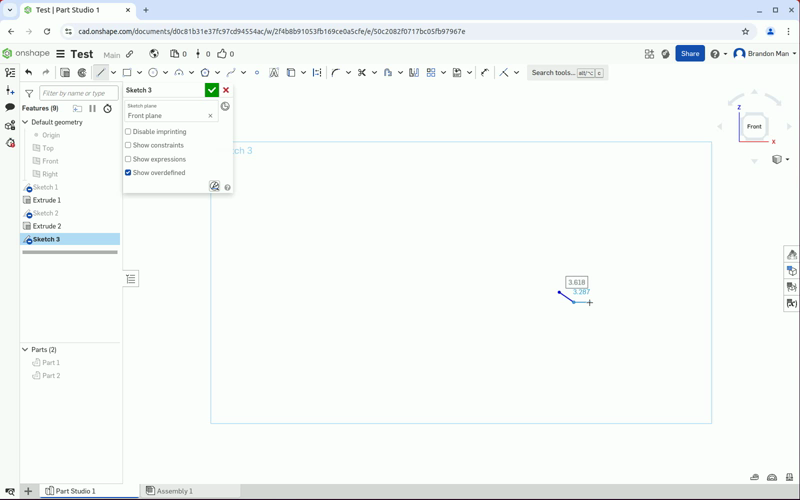
mouse_move(573, 261)
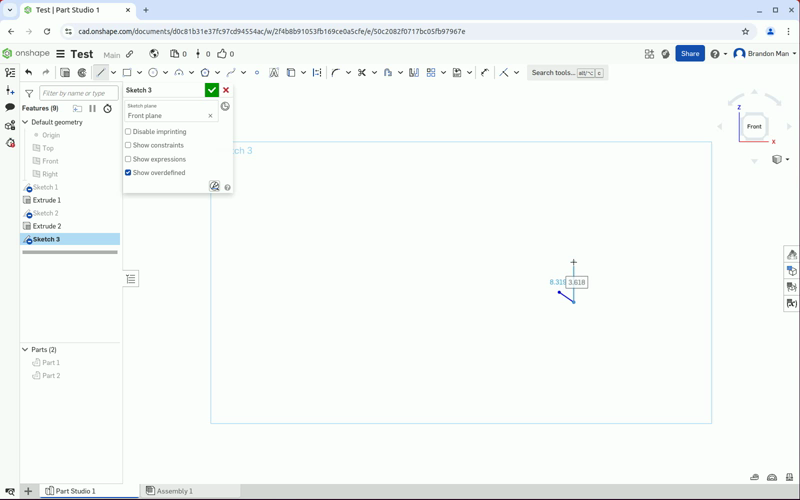
click(573, 261)
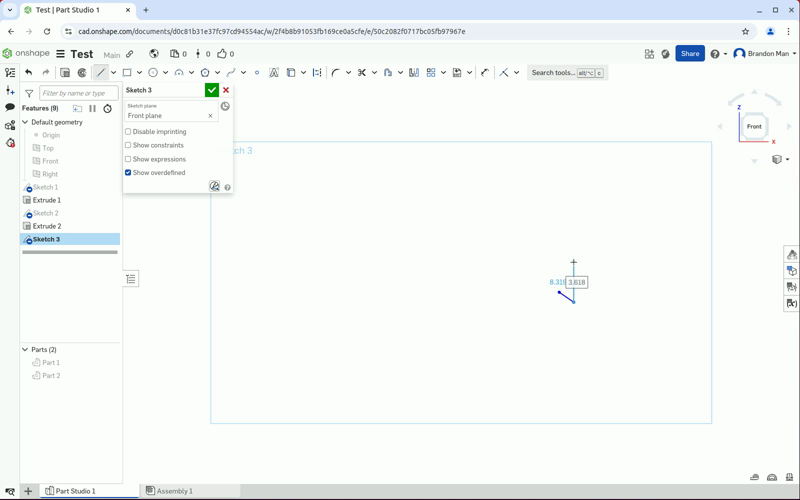
key_up(shift)
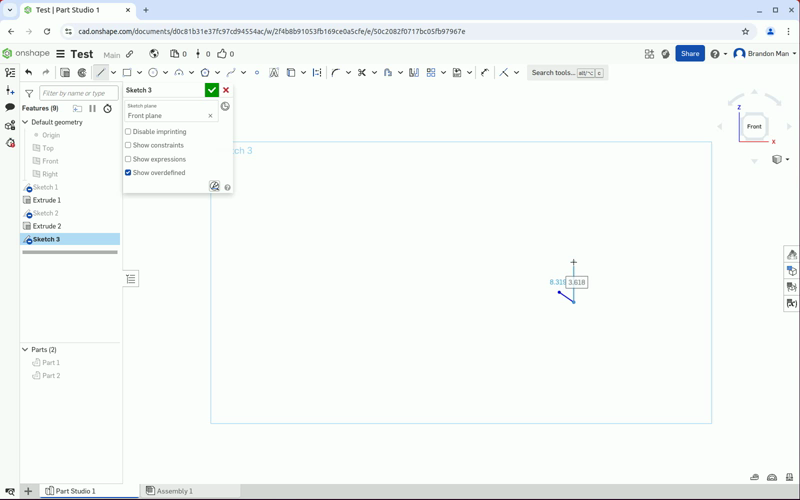
key_down(shift)
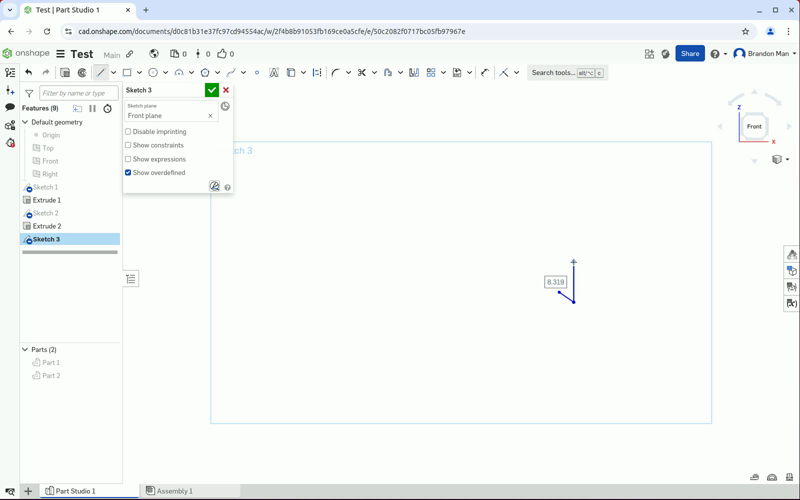
mouse_move(589, 261)
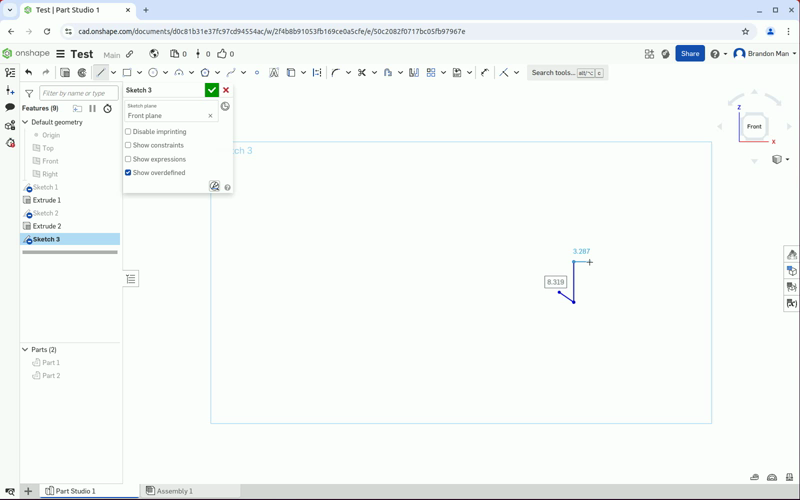
mouse_move(559, 271)
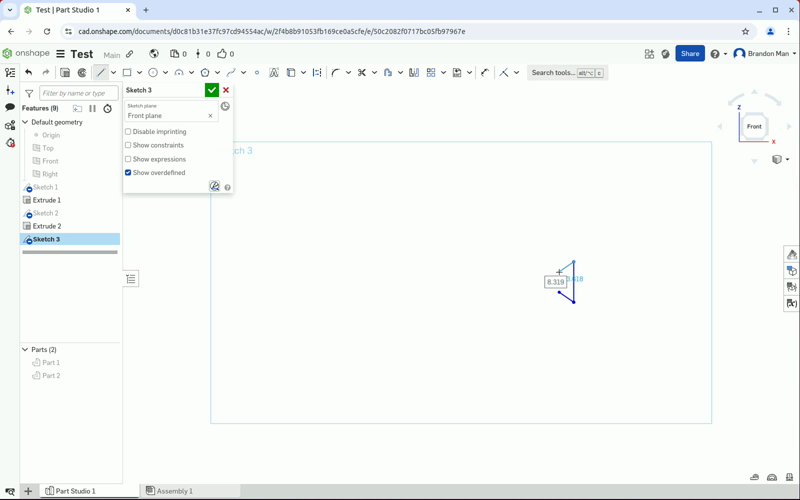
click(559, 271)
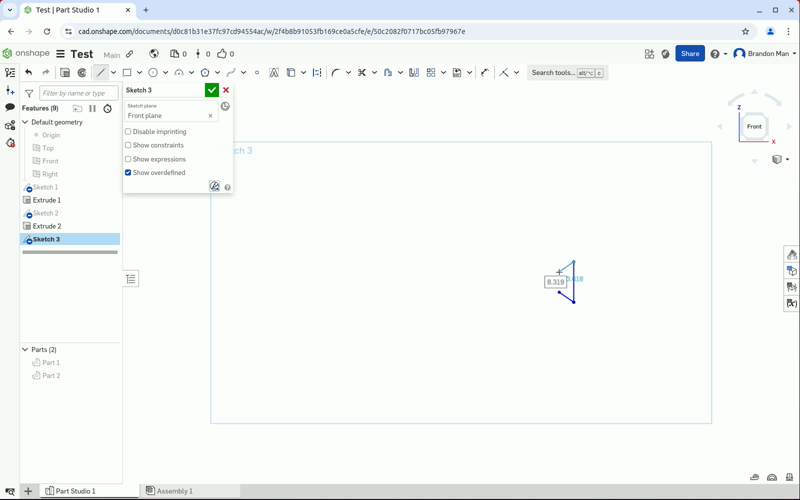
key_up(shift)
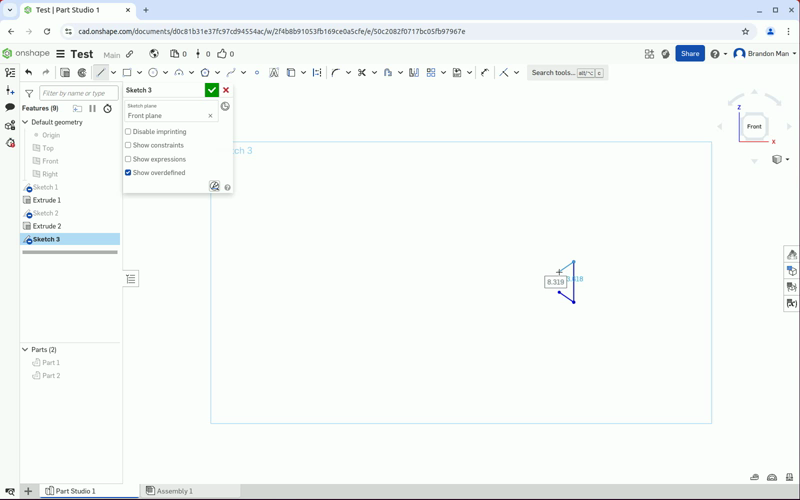
key(esc)
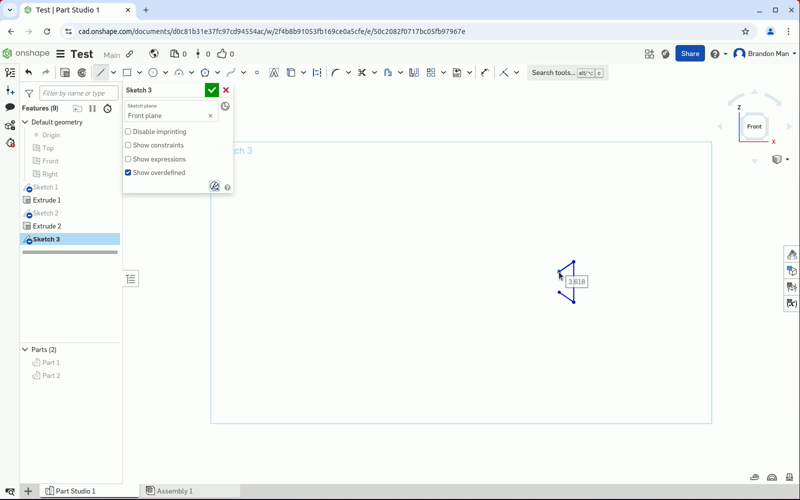
key(a)
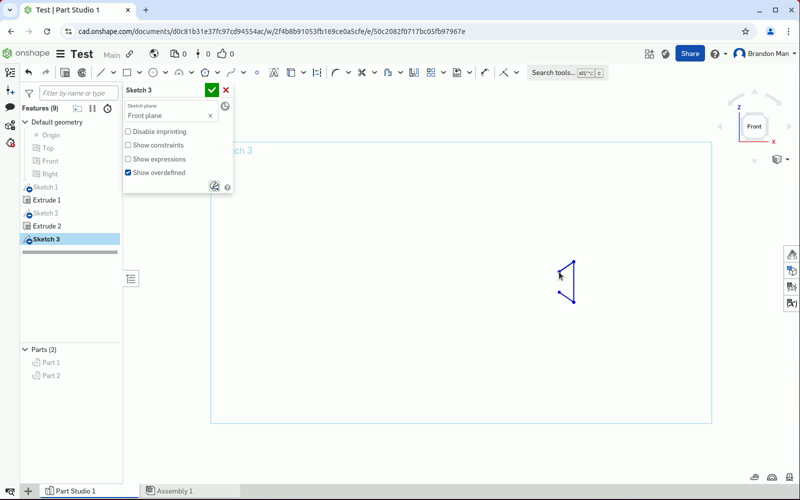
mouse_move(559, 271)
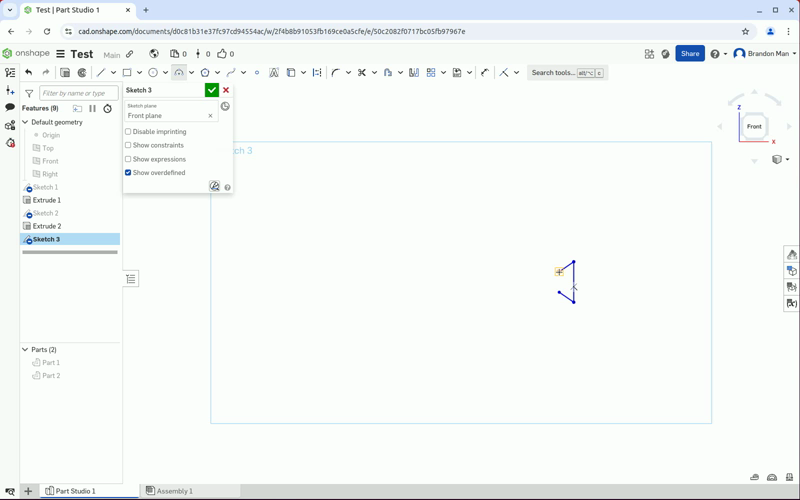
click(559, 271)
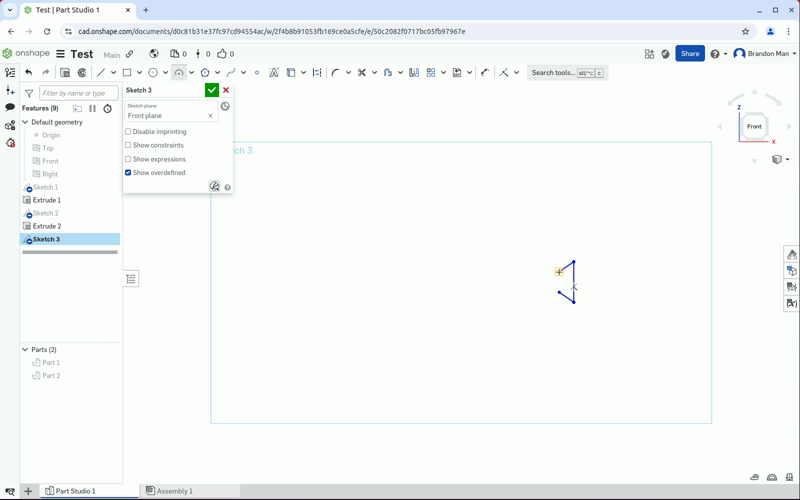
mouse_move(559, 292)
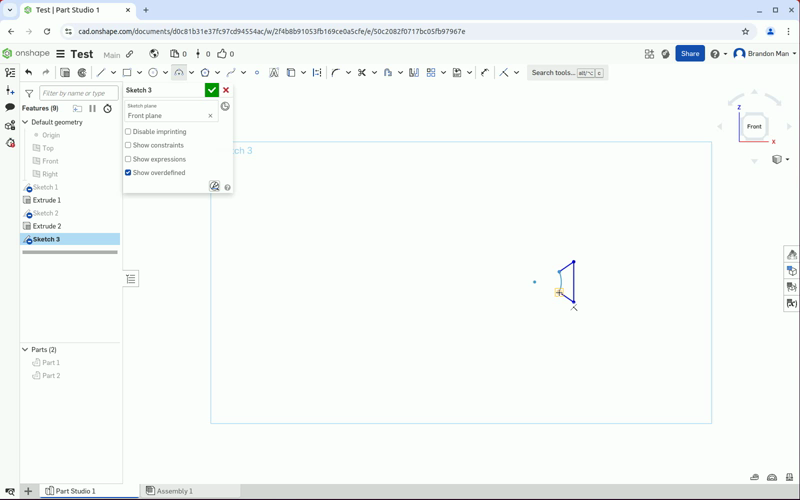
click(559, 292)
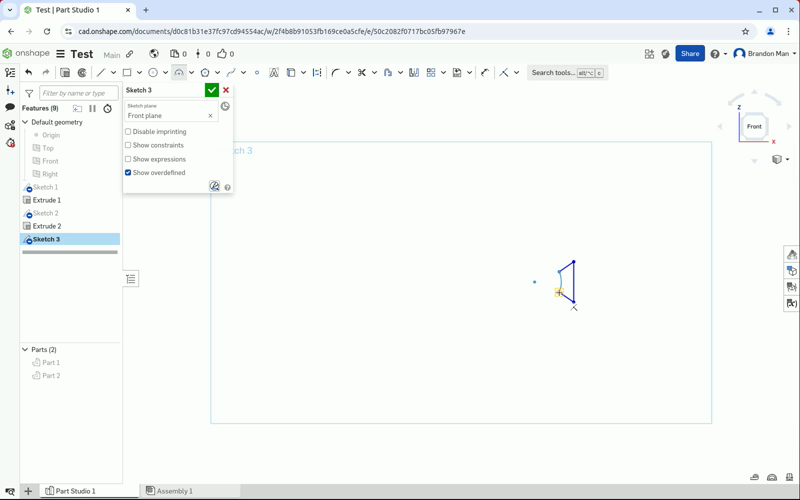
key_down(shift)
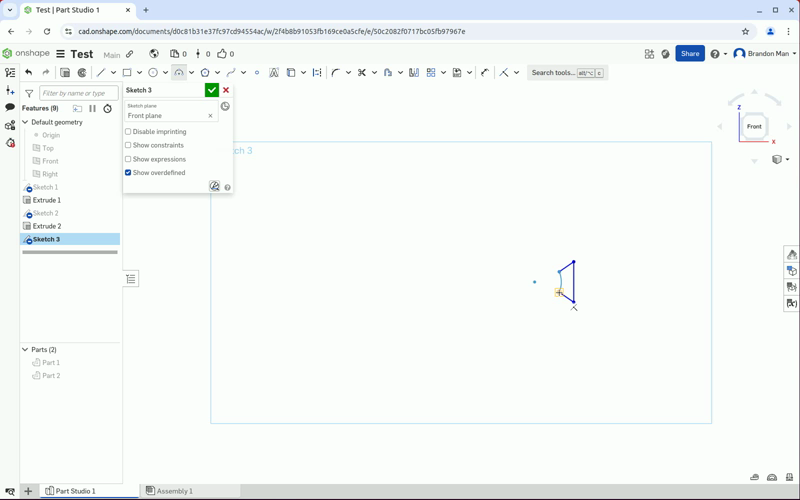
mouse_move(559, 282)
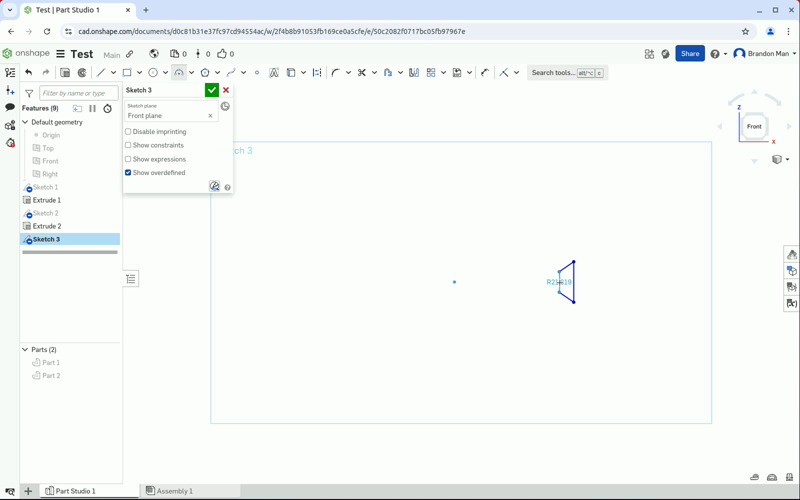
click(559, 282)
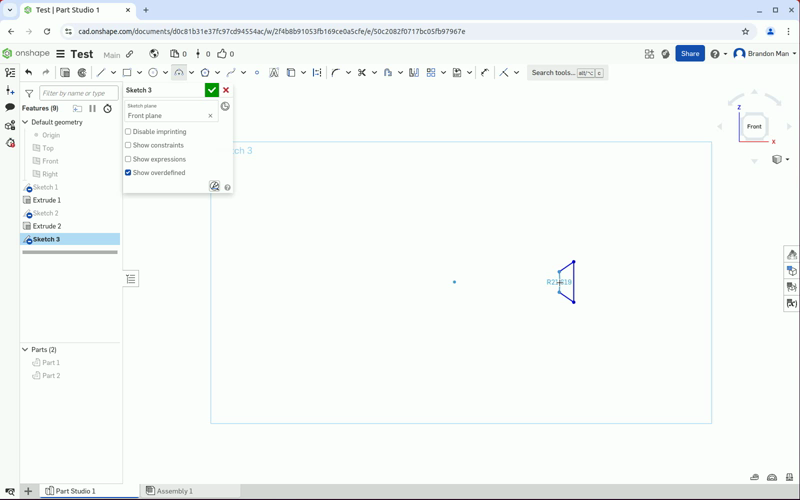
key_up(shift)
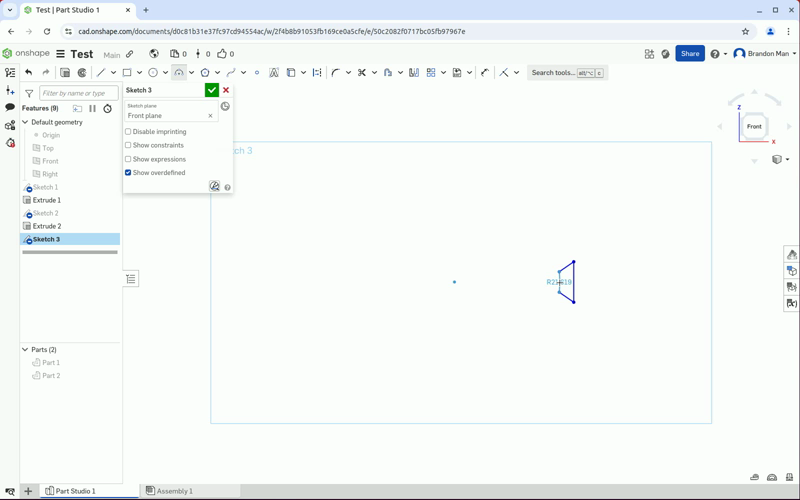
key(esc)
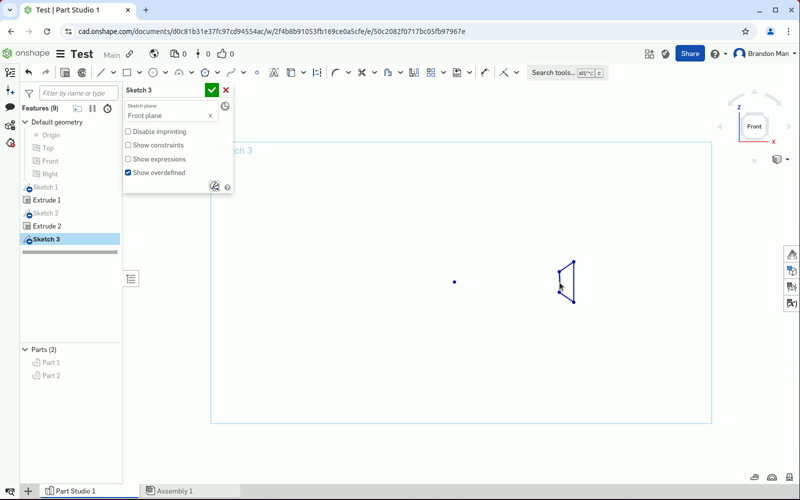
mouse_move(564, 271)
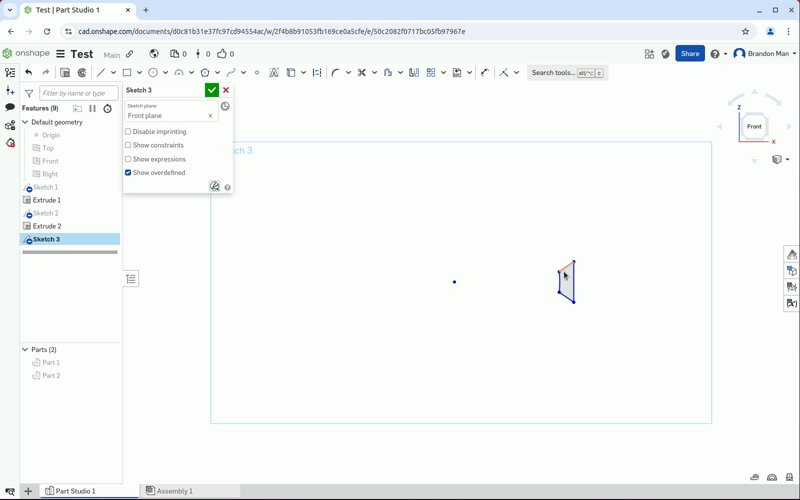
scroll(6)
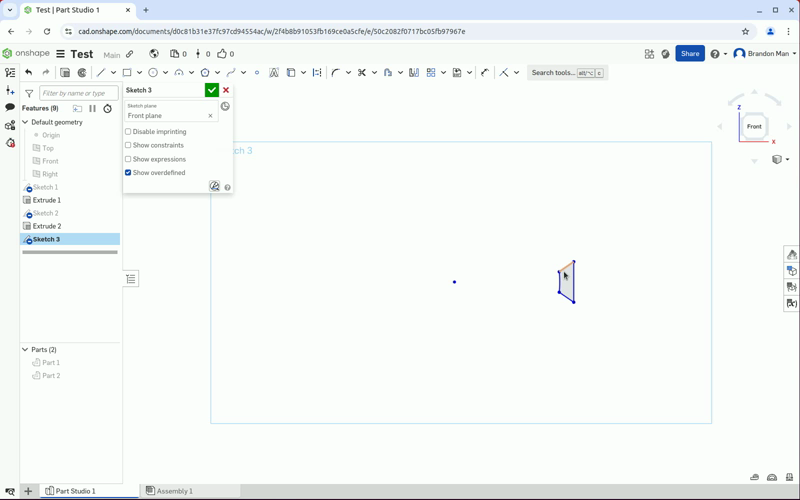
scroll(6)
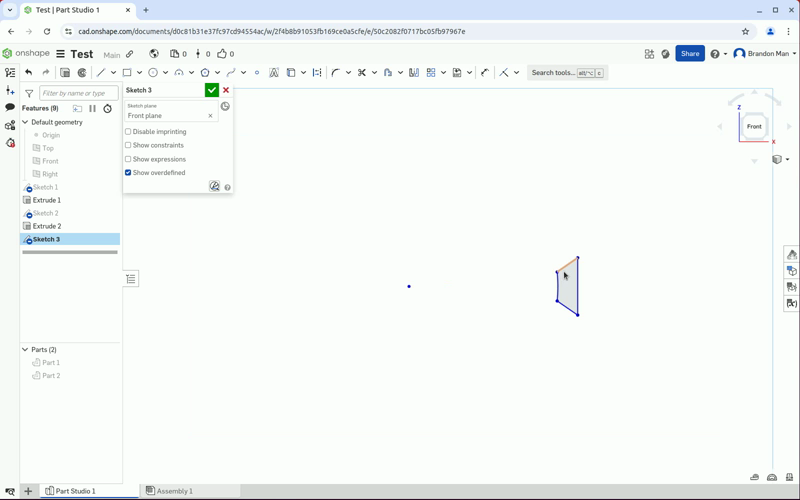
scroll(6)
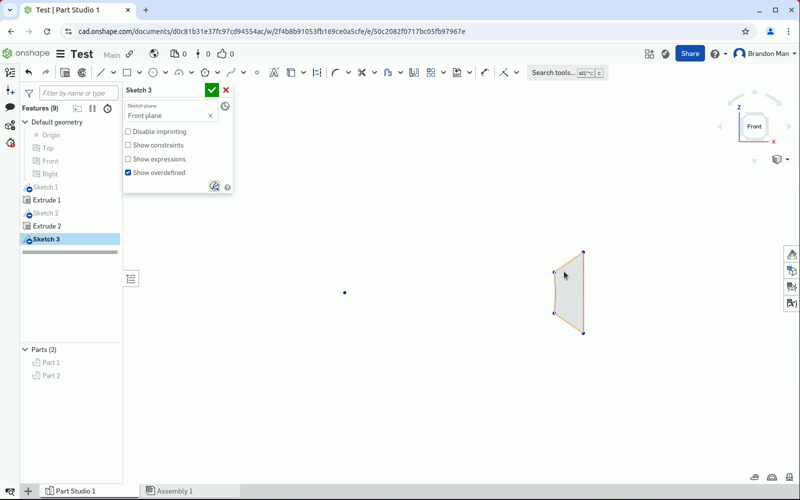
scroll(6)
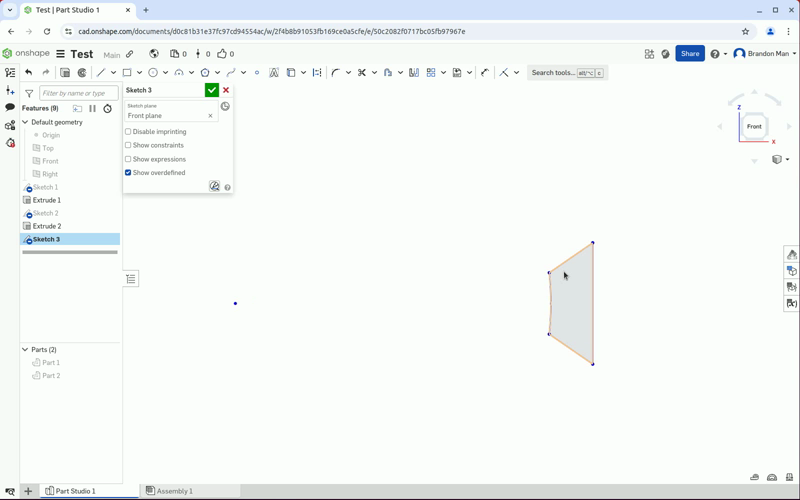
scroll(6)
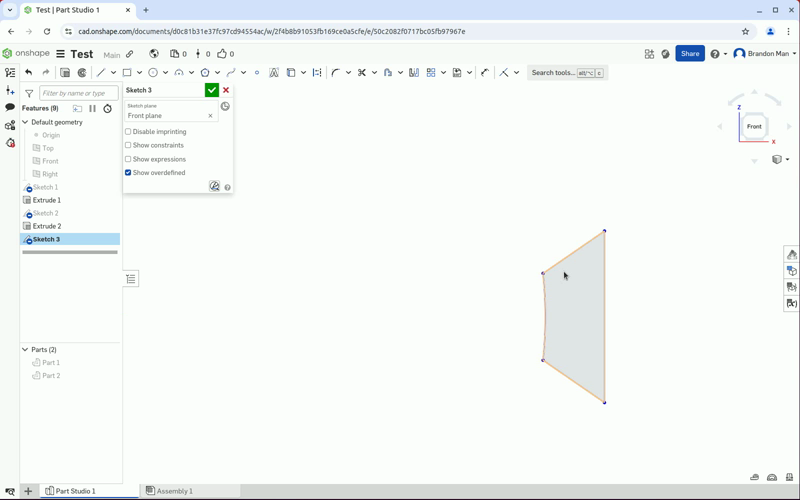
scroll(6)
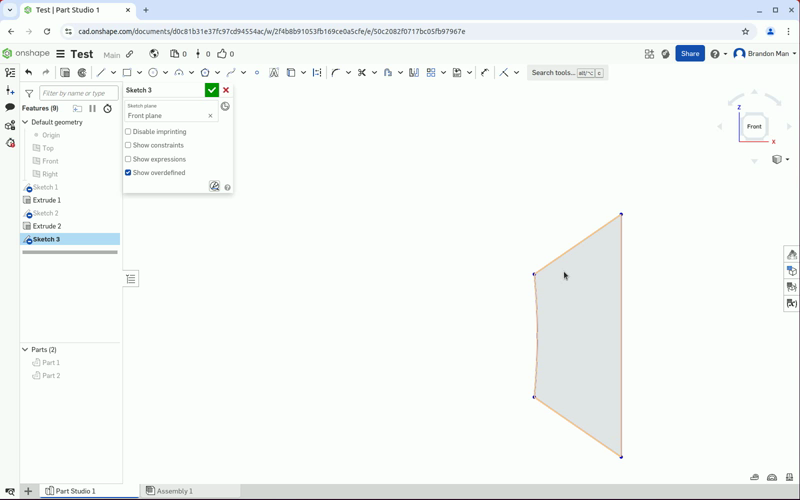
scroll(6)
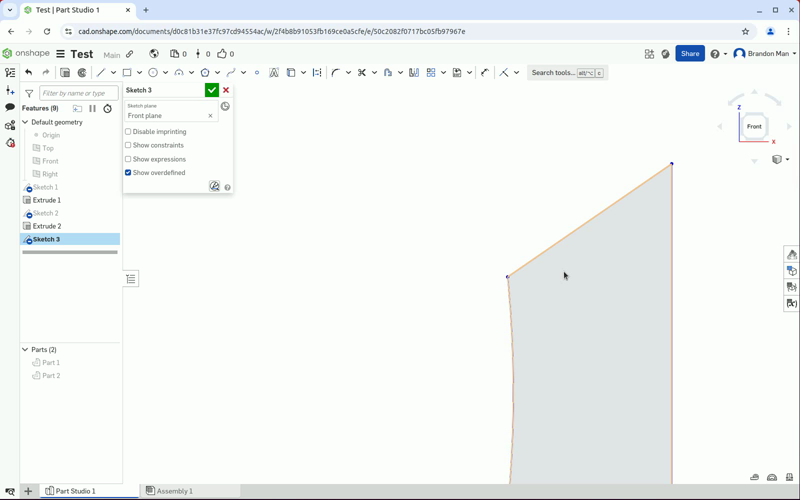
click(564, 271)
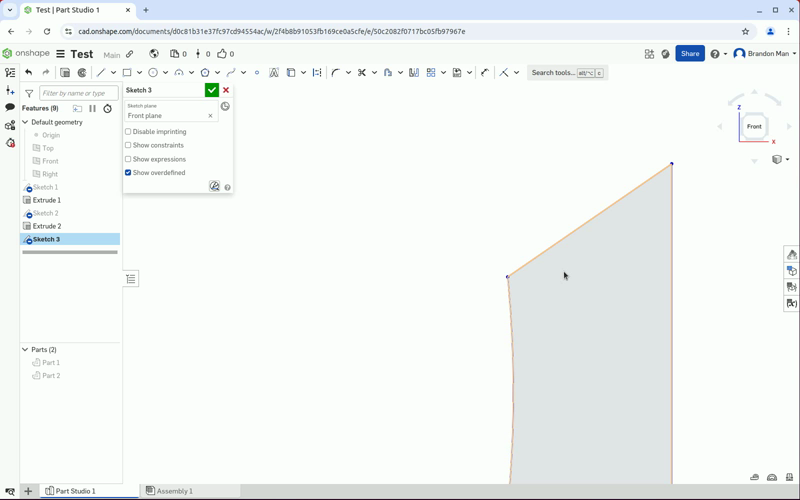
scroll(-6)
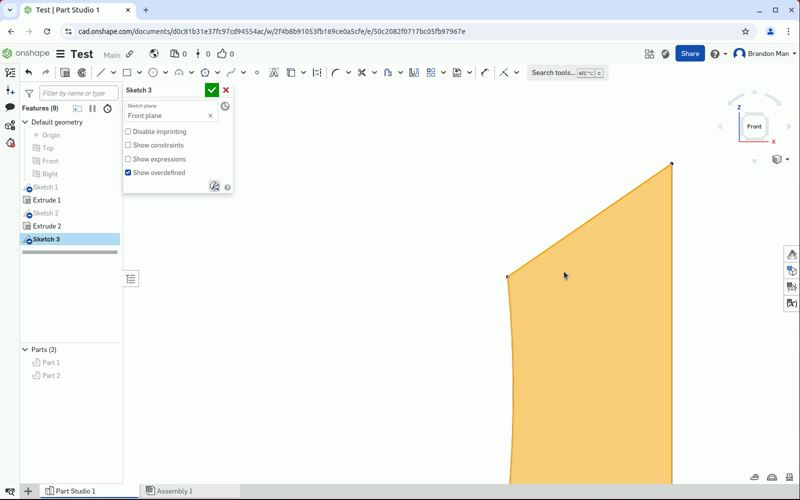
scroll(-6)
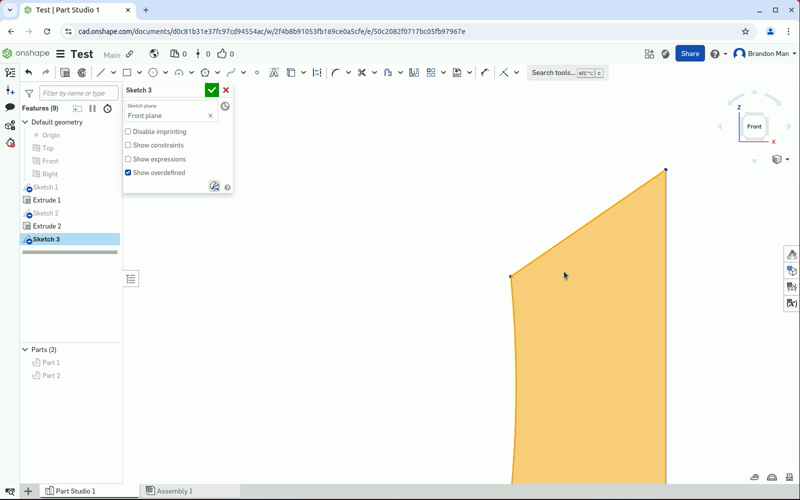
scroll(-6)
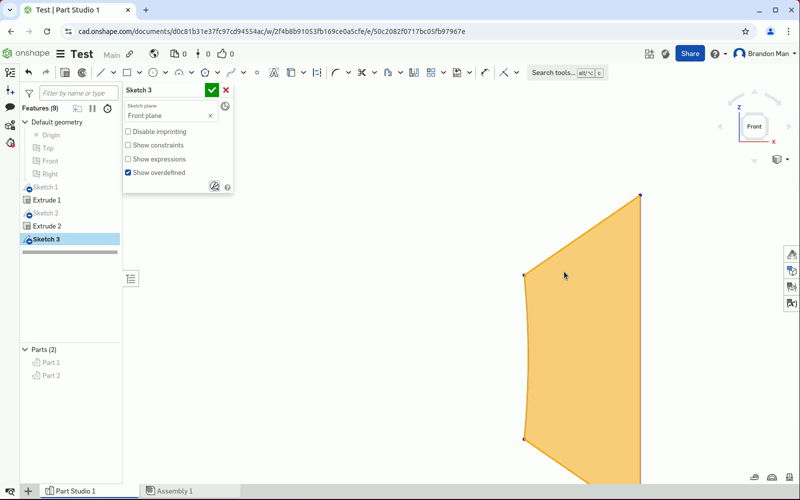
scroll(-6)
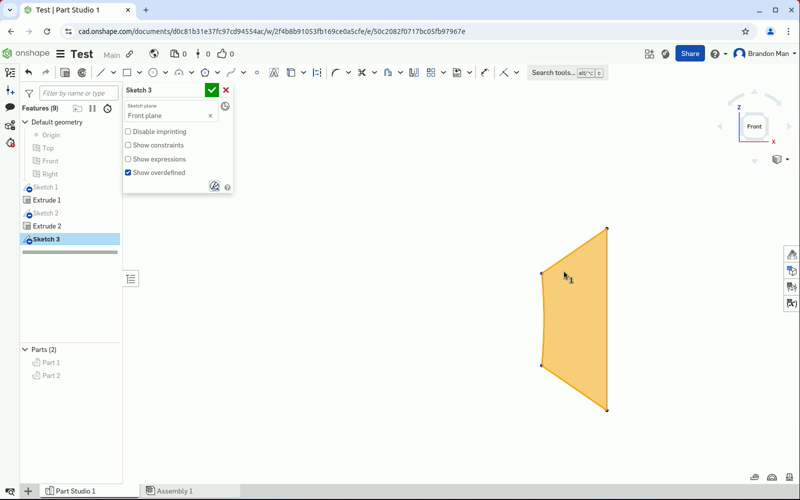
scroll(-6)
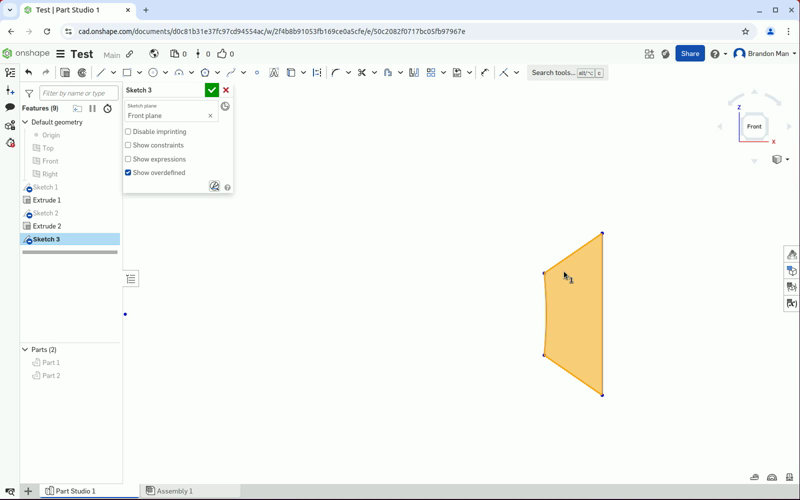
scroll(-6)
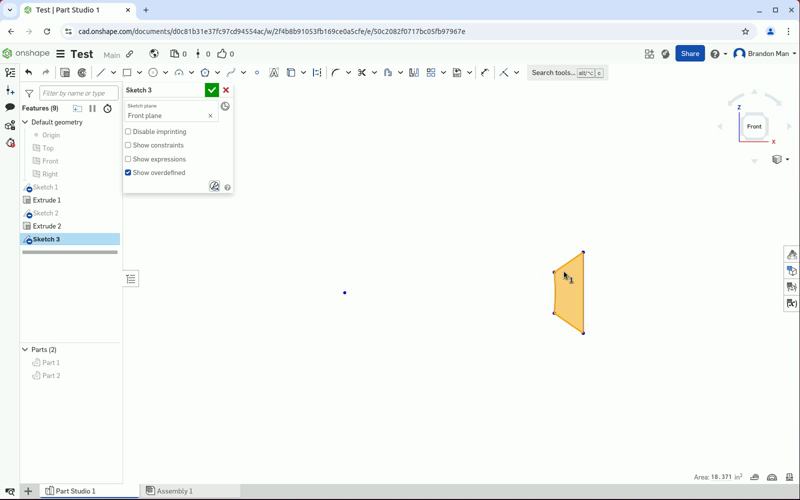
scroll(-6)
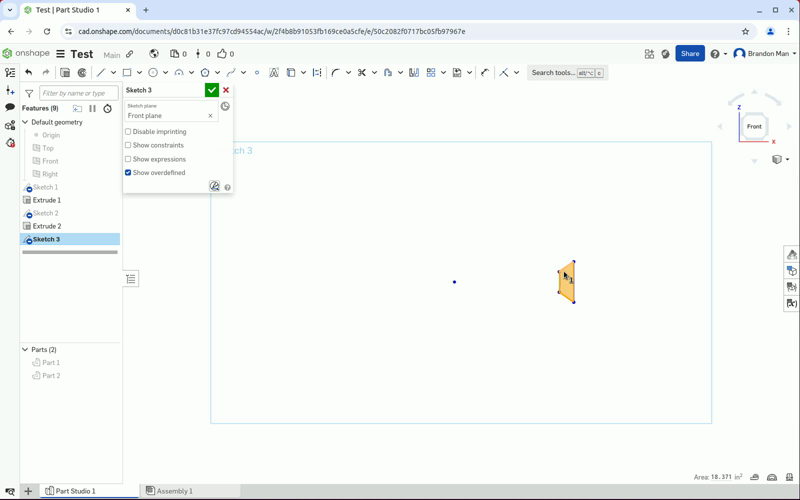
mouse_move(73, 352)
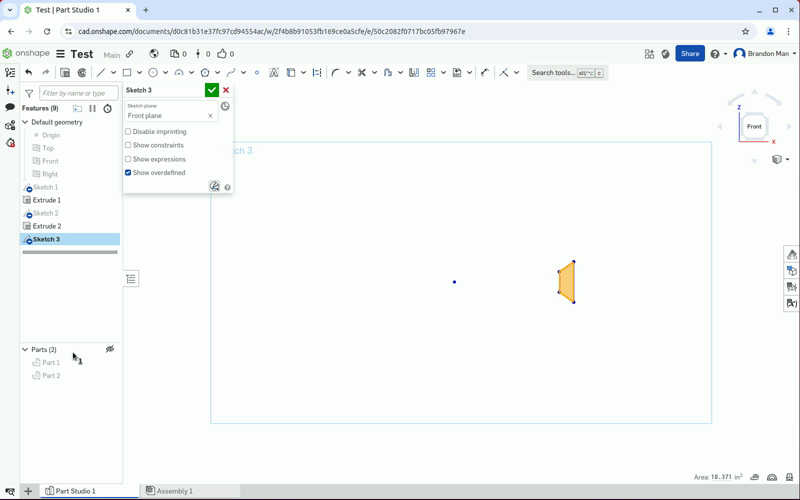
key(shift+y)
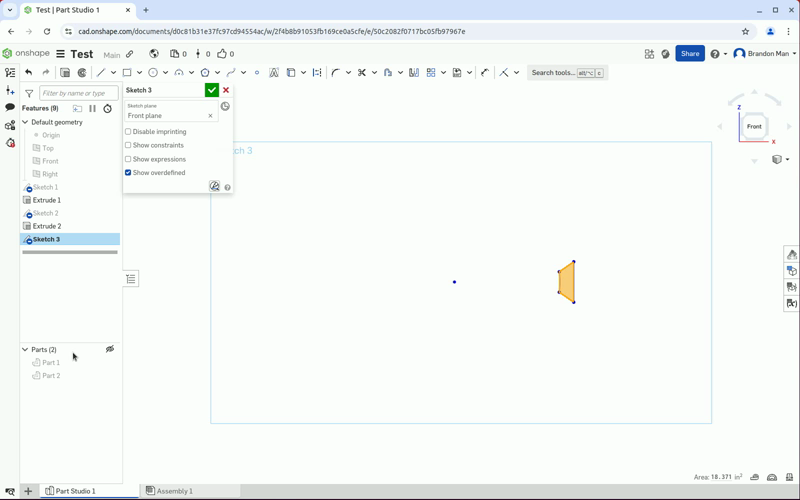
key(shift+e)
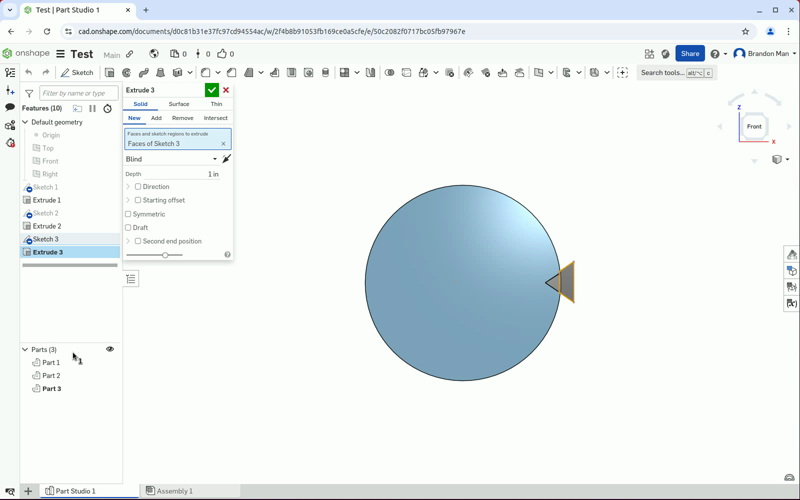
mouse_move(143, 106)
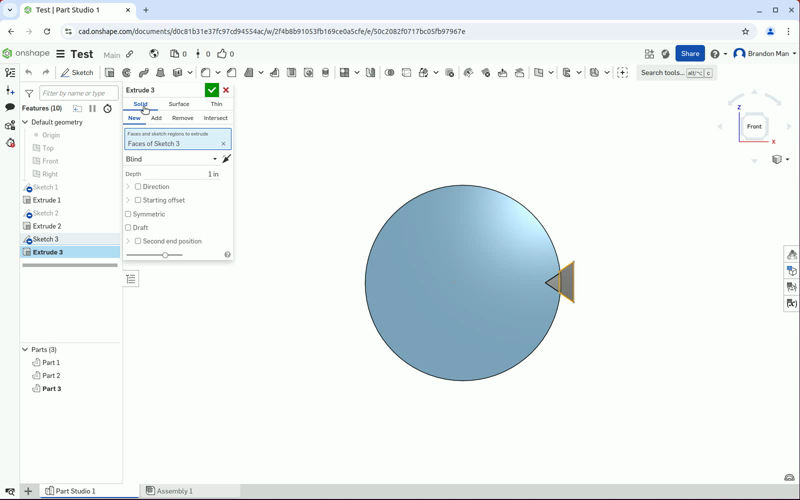
click(143, 106)
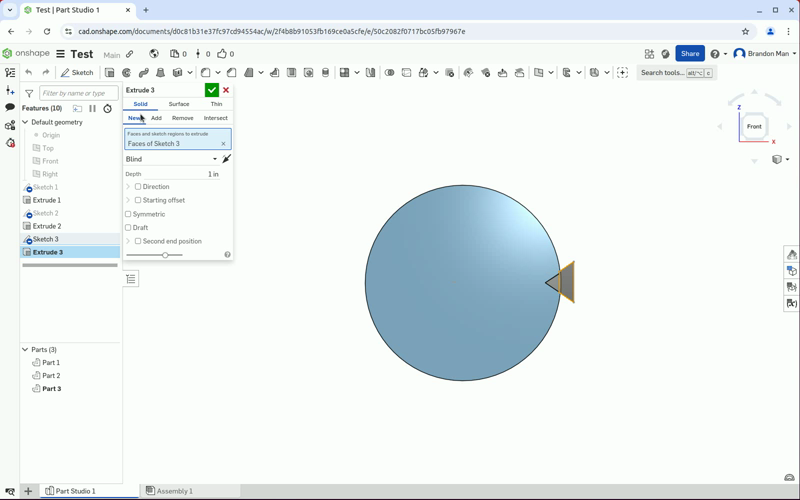
mouse_move(137, 120)
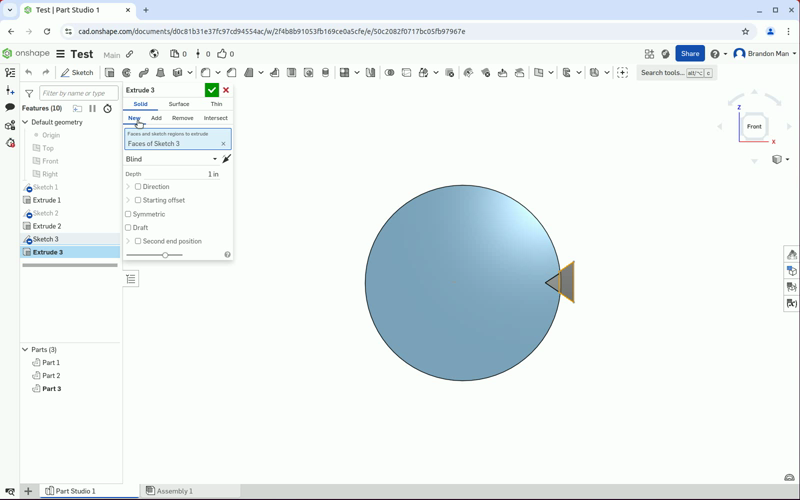
click(137, 120)
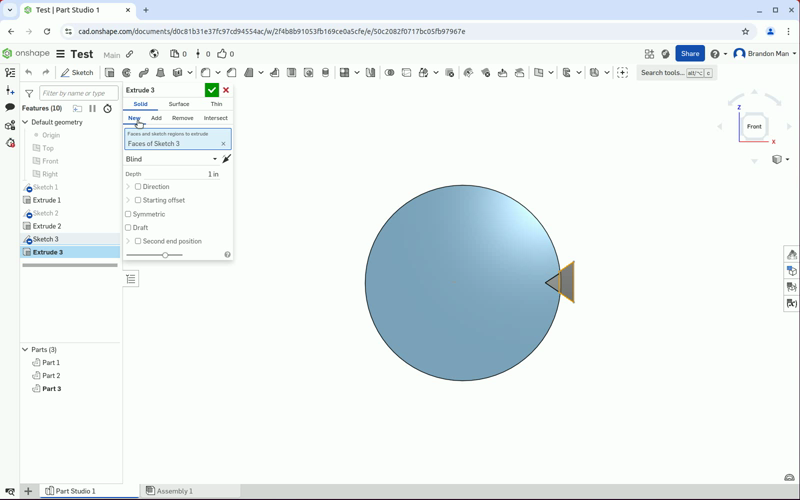
key(tab, 4)
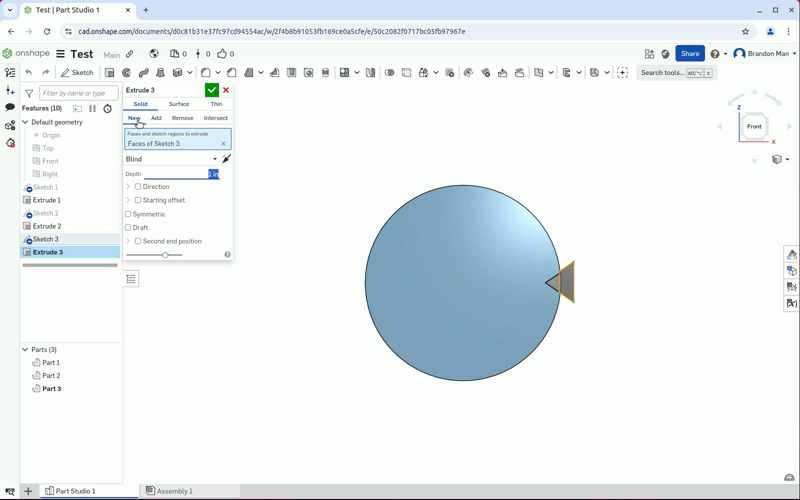
text(10.832)
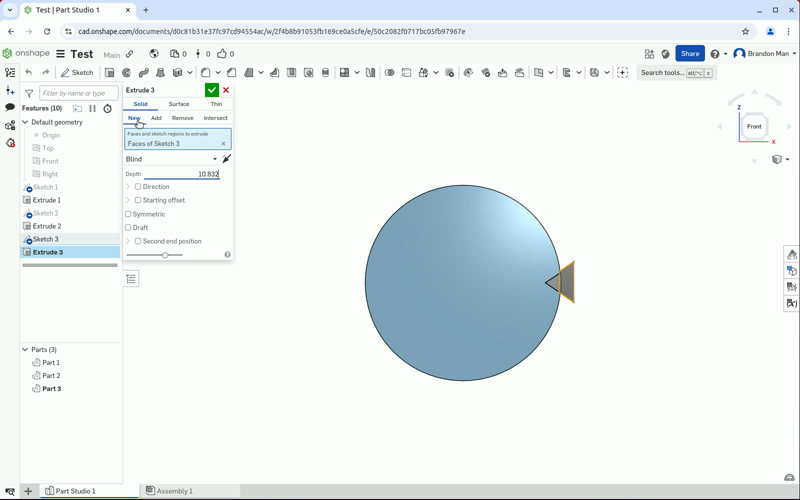
key(enter)
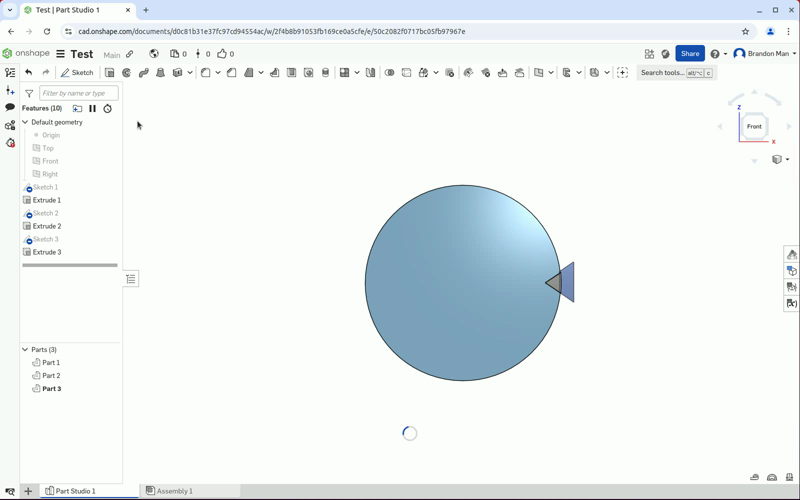
key(shift+h)
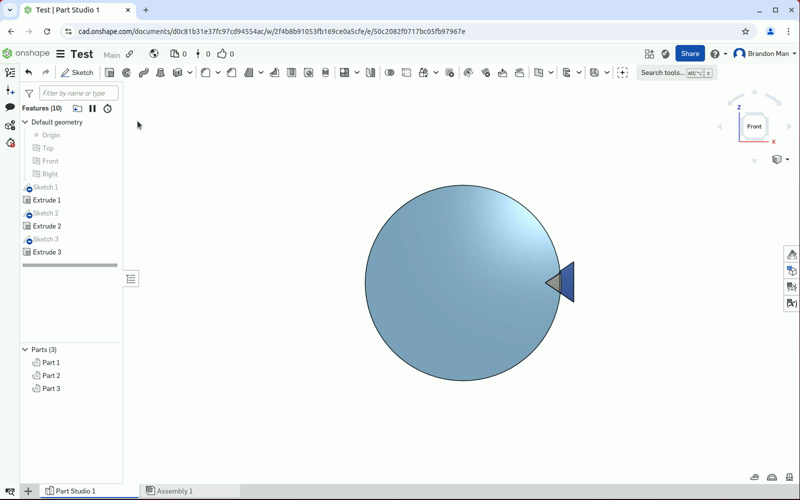
key(shift+h)
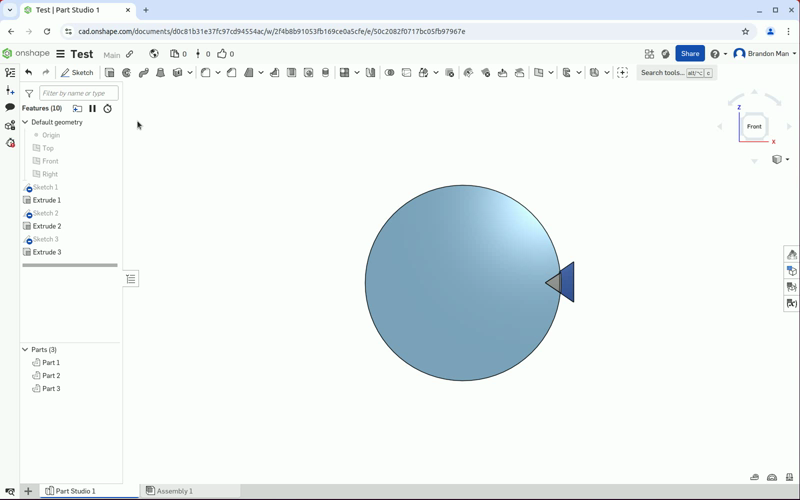
key(shift+7)
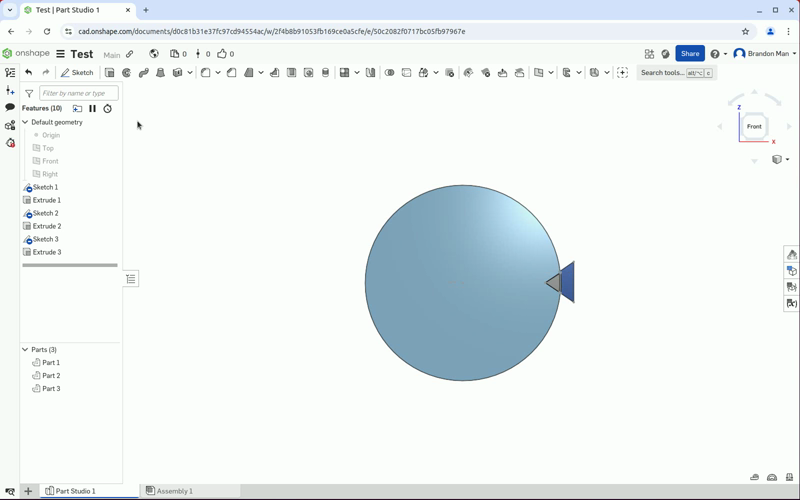
key(left, 2)
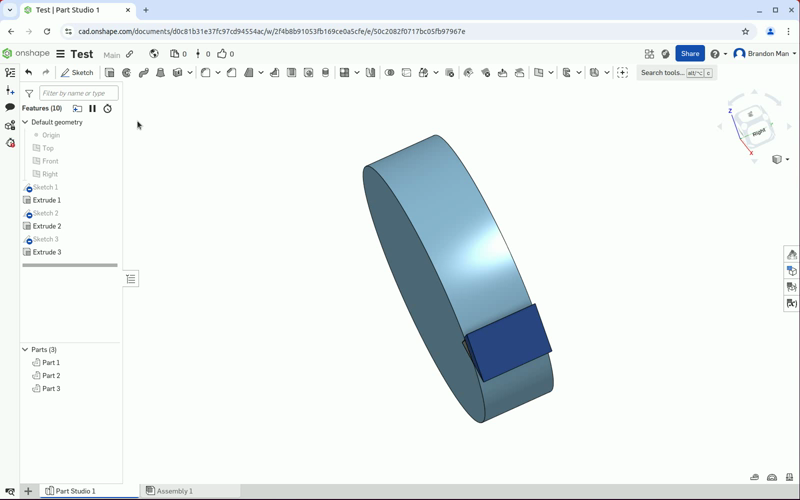
key(down, 2)
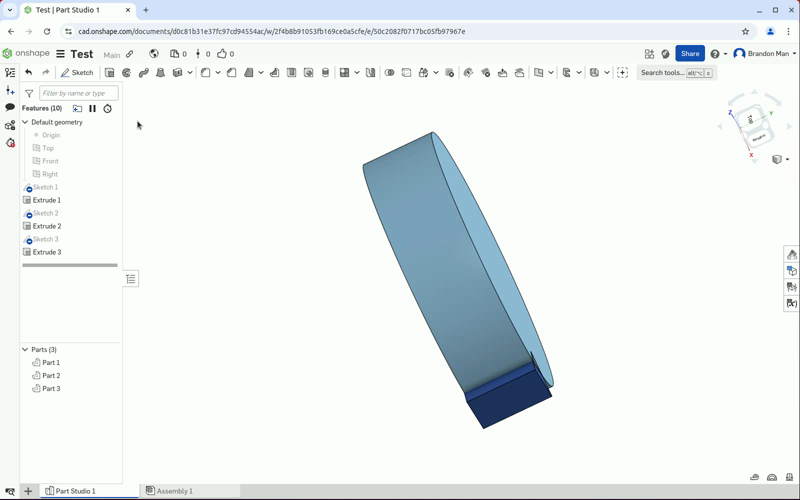
key(up, 2)
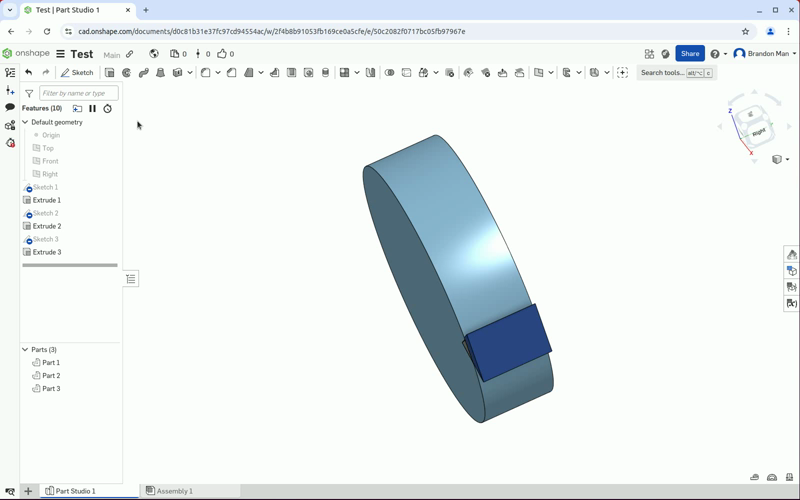
key(right, 2)
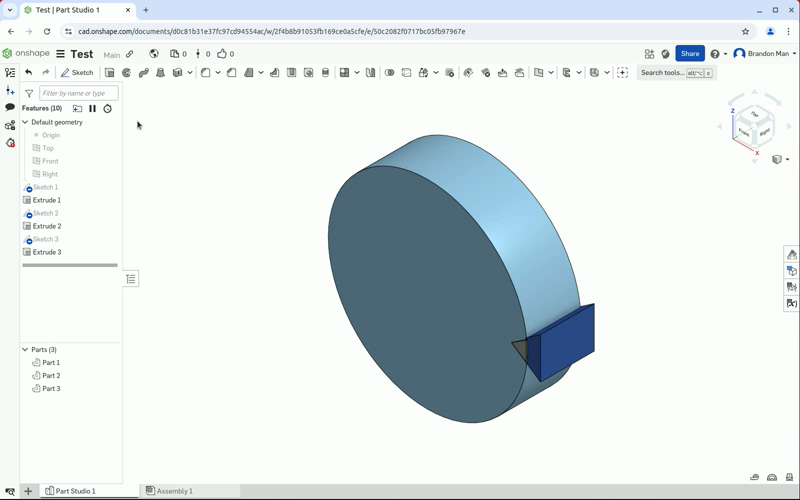
mouse_move(73, 189)
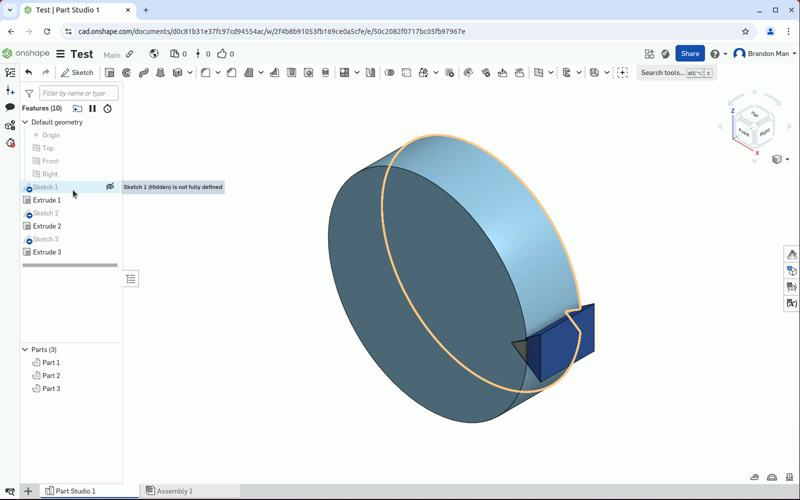
click(73, 189)